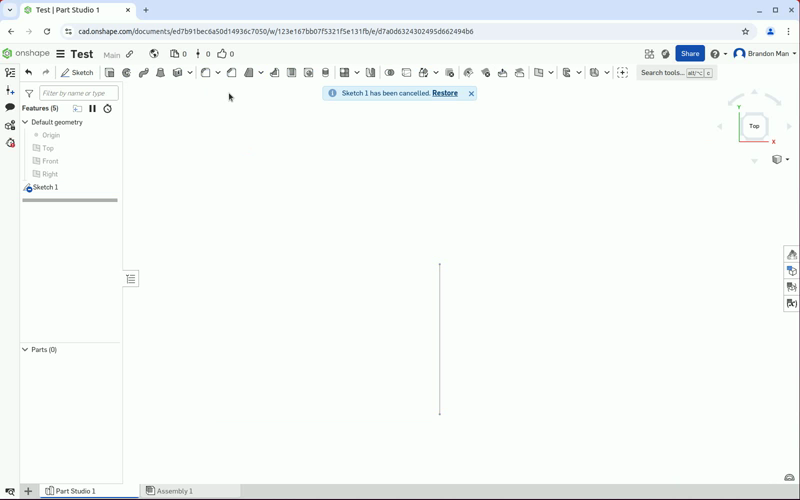
key(shift+h)
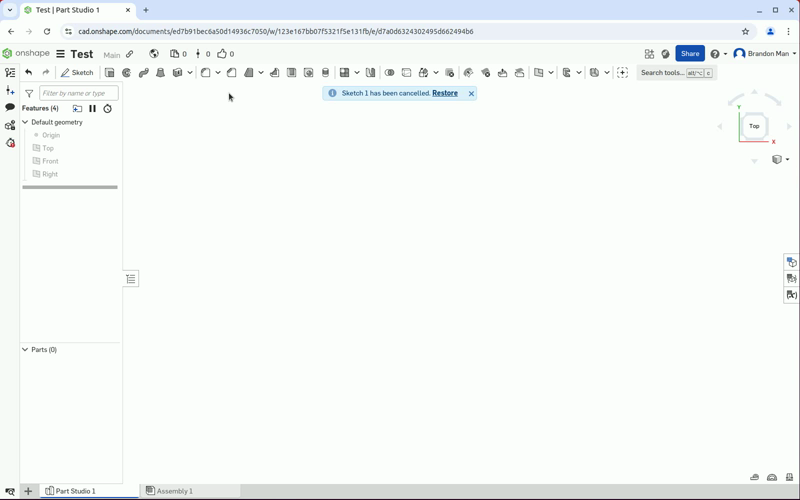
mouse_move(73, 352)
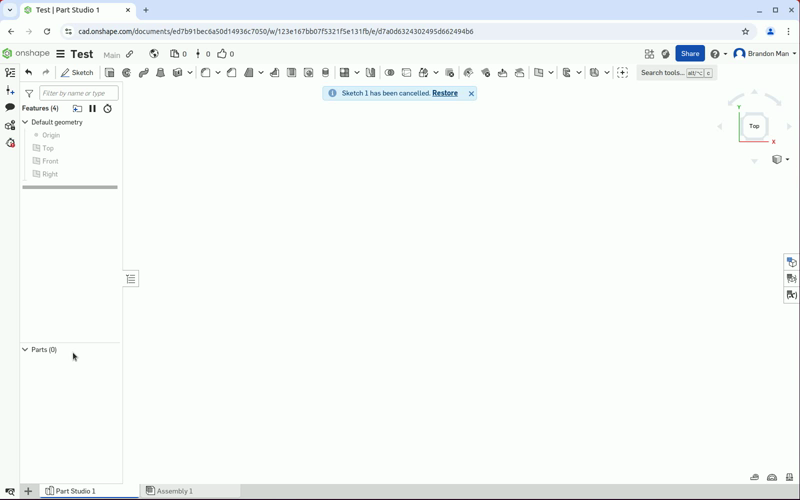
key(y)
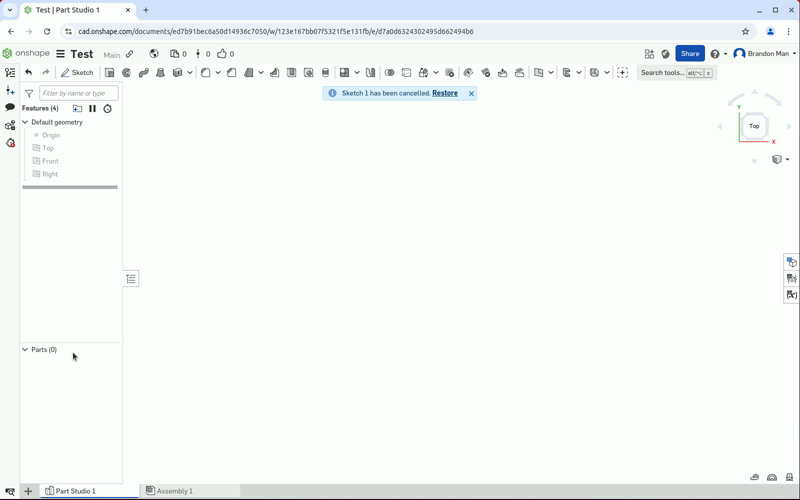
key(shift+p)
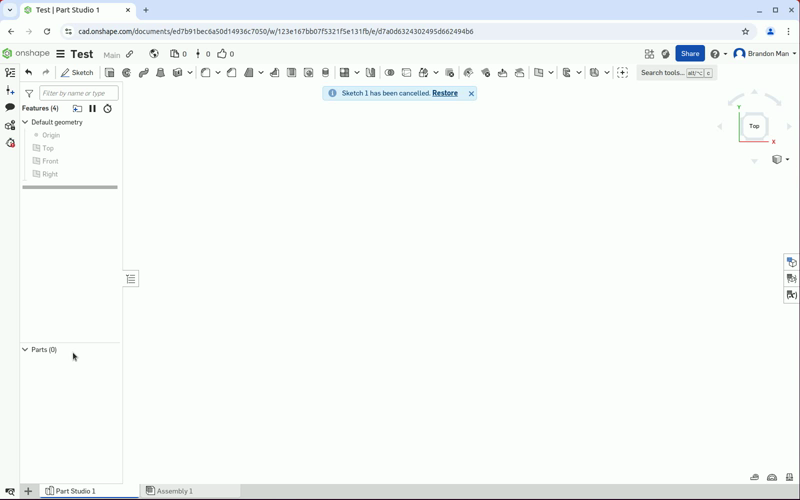
key(space)
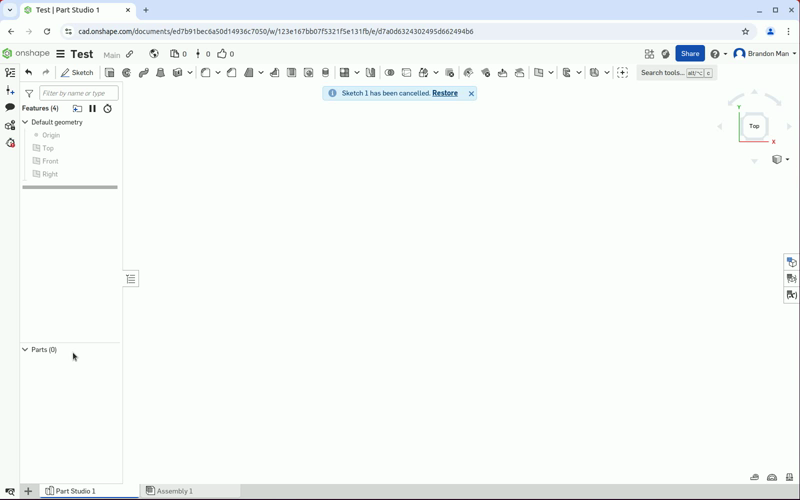
key_down(shift)
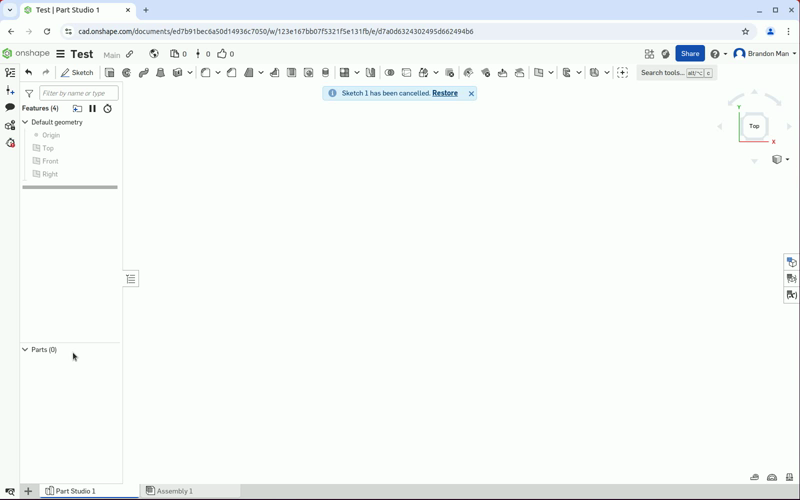
key(up)
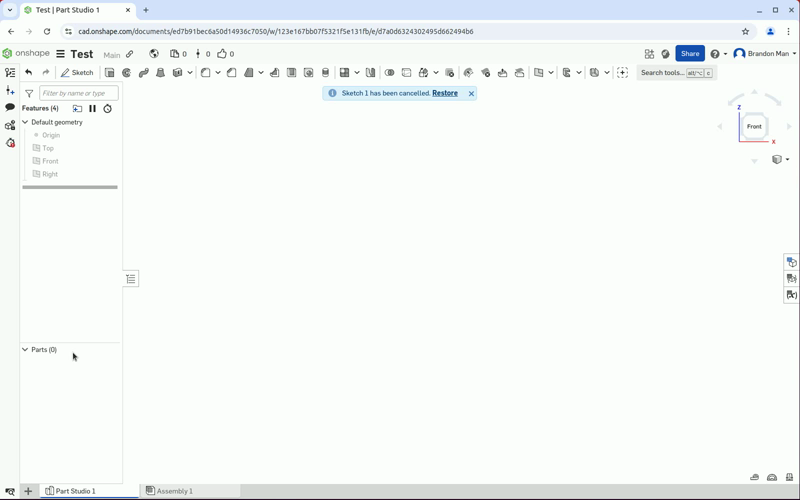
key_up(shift)
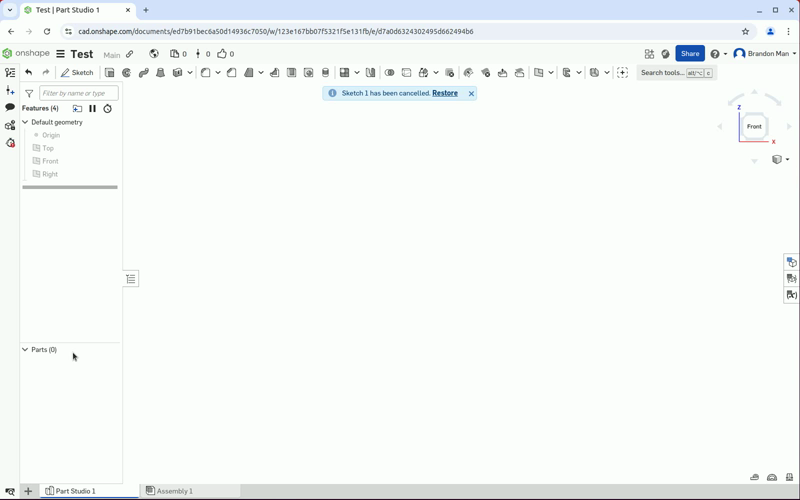
mouse_move(73, 352)
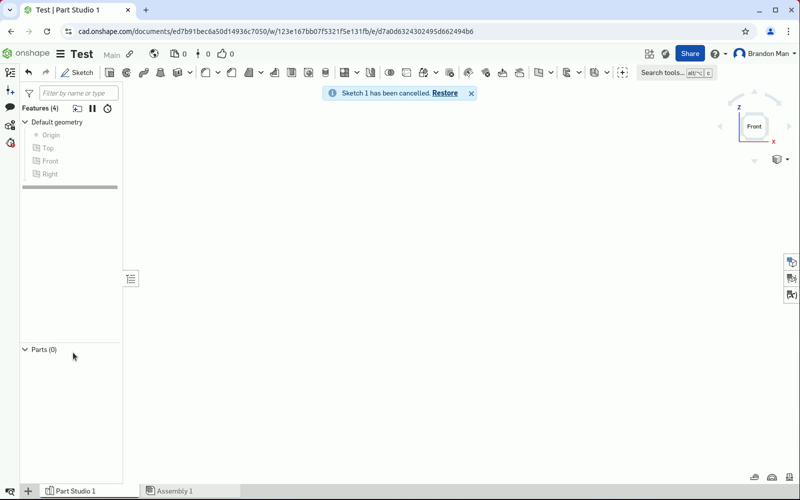
key(shift+y)
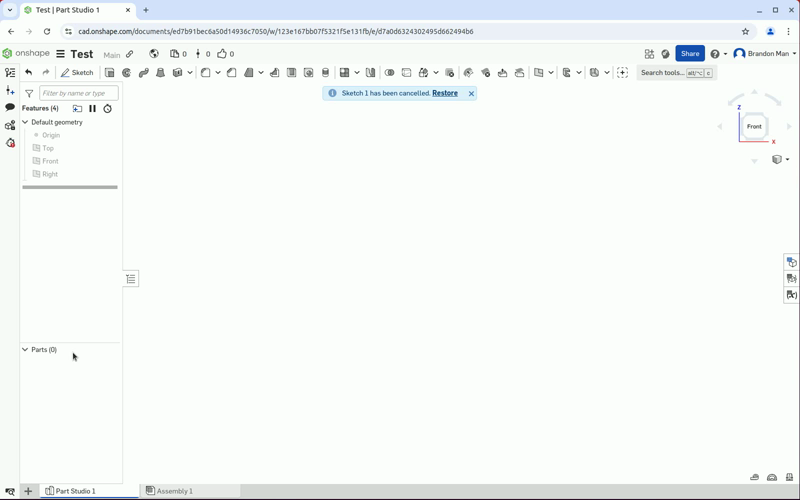
key(shift+s)
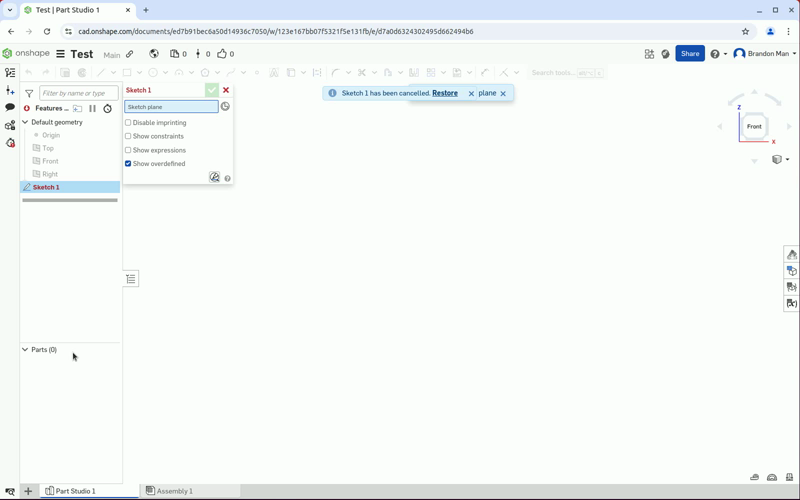
mouse_move(73, 163)
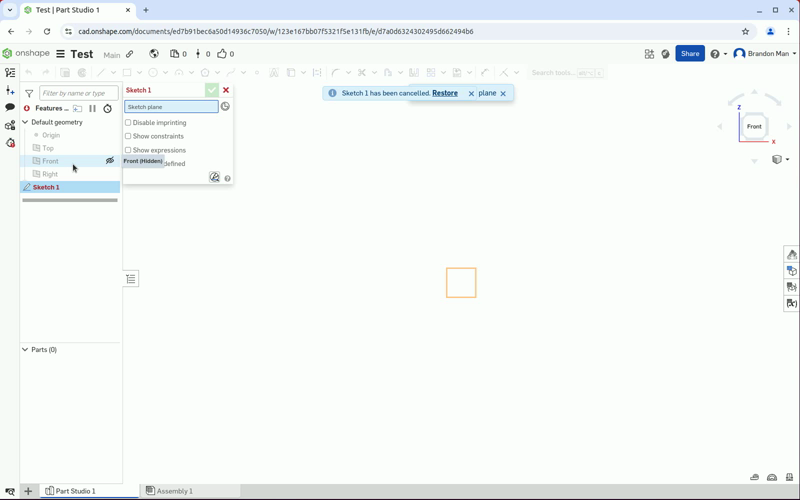
click(73, 163)
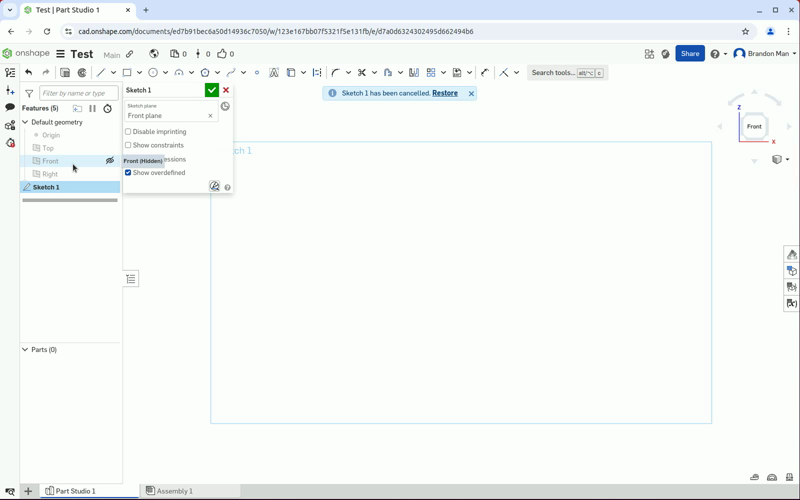
mouse_move(73, 352)
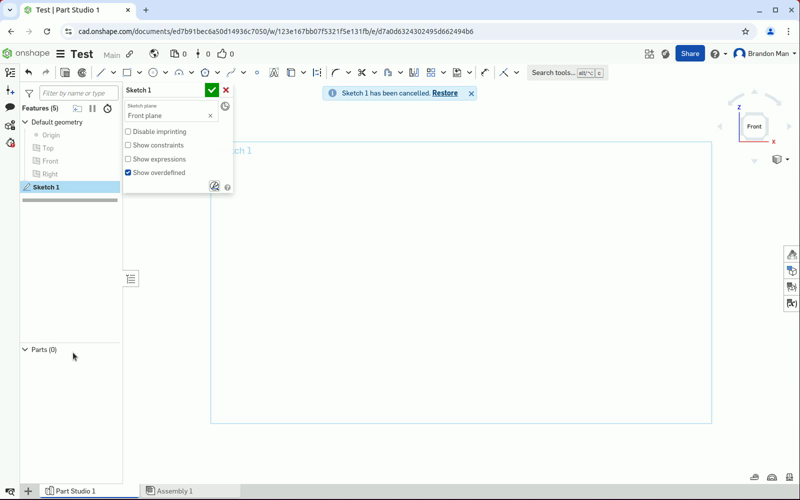
key(y)
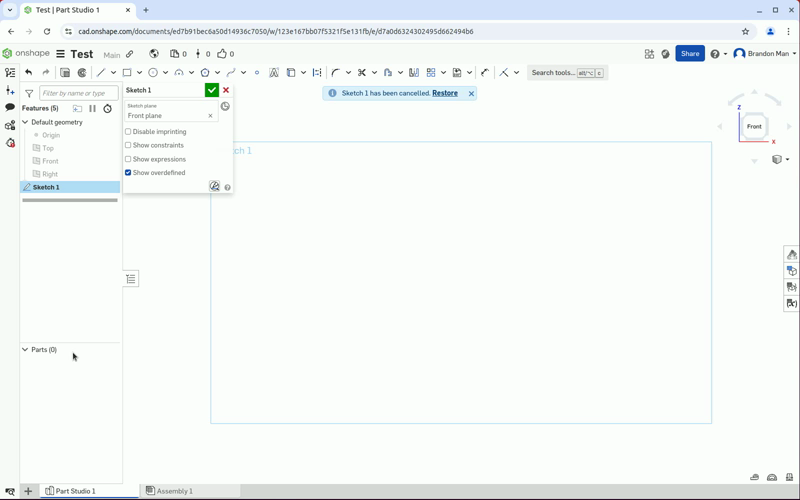
key(l)
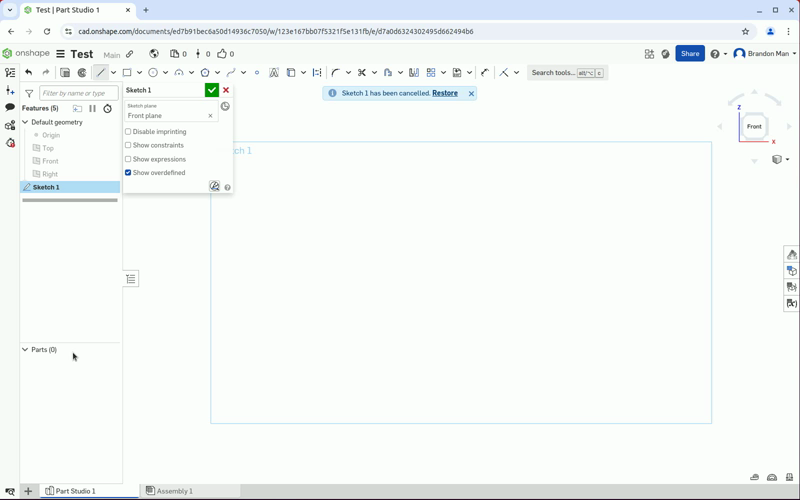
key_down(shift)
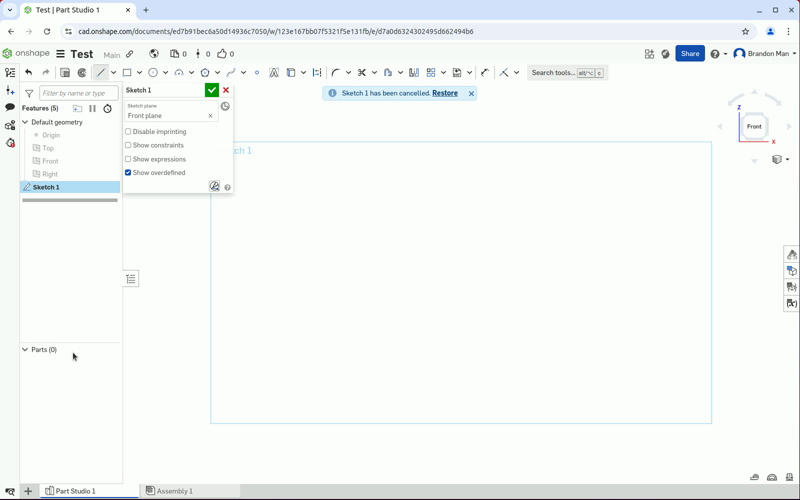
mouse_move(348, 282)
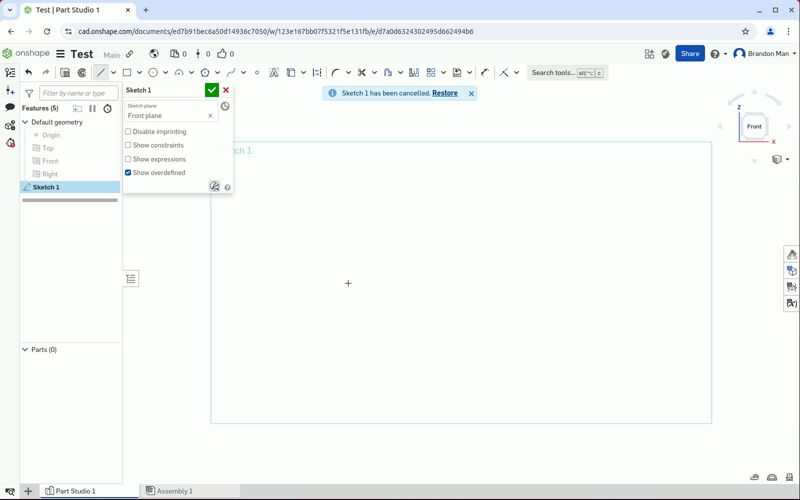
click(348, 282)
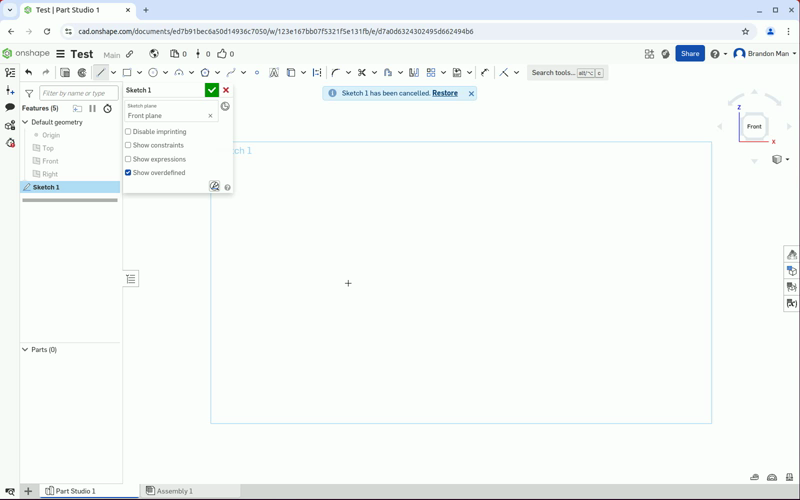
key_up(shift)
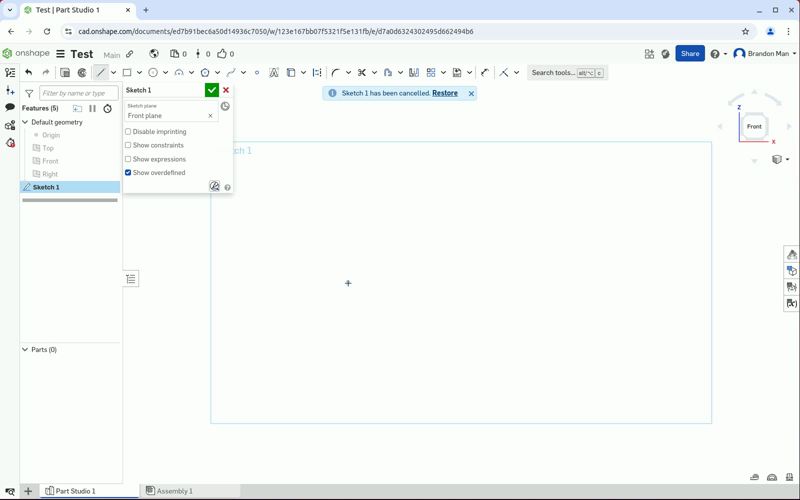
key_down(shift)
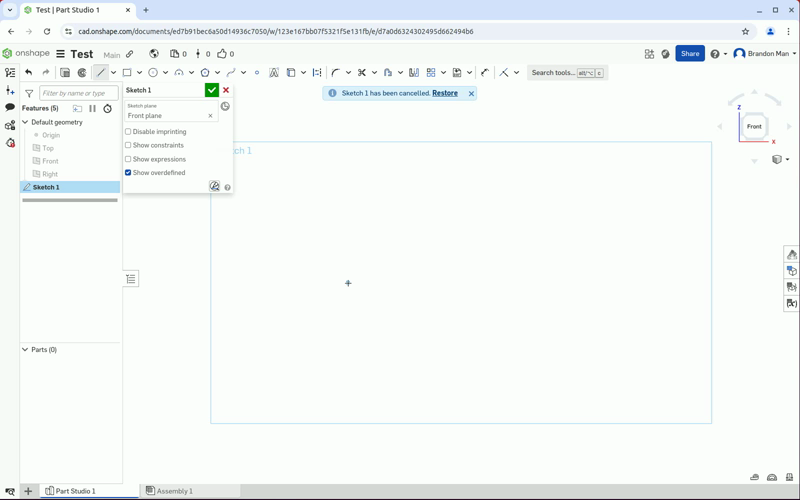
mouse_move(460, 282)
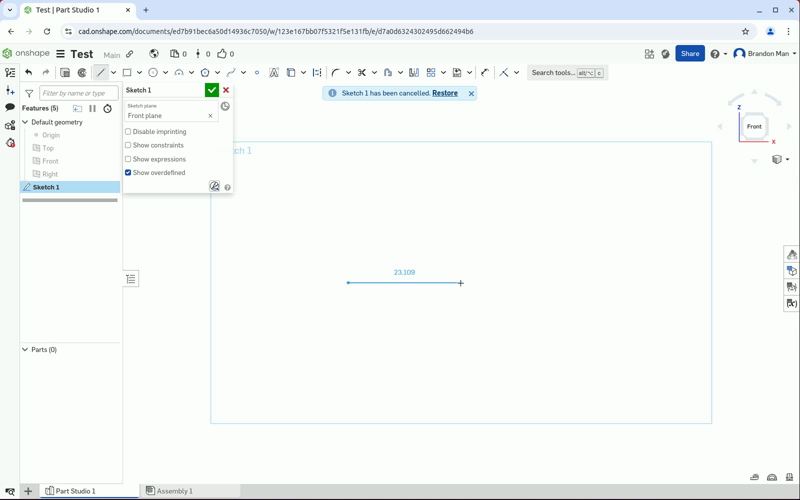
click(460, 282)
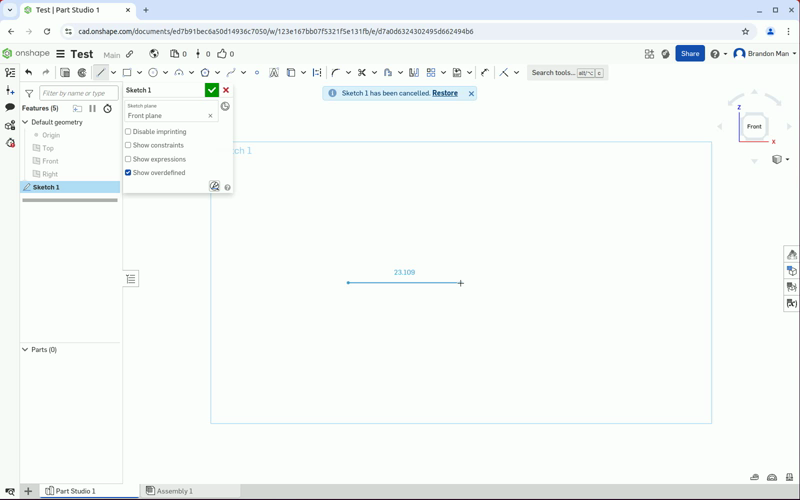
key_up(shift)
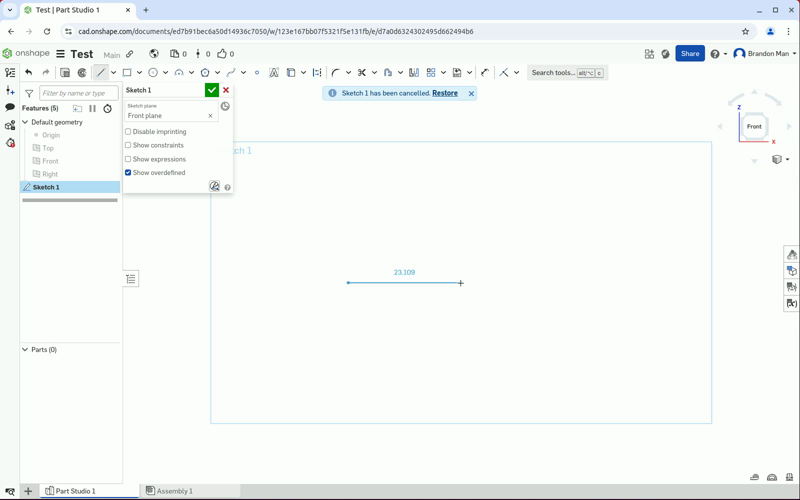
key(esc)
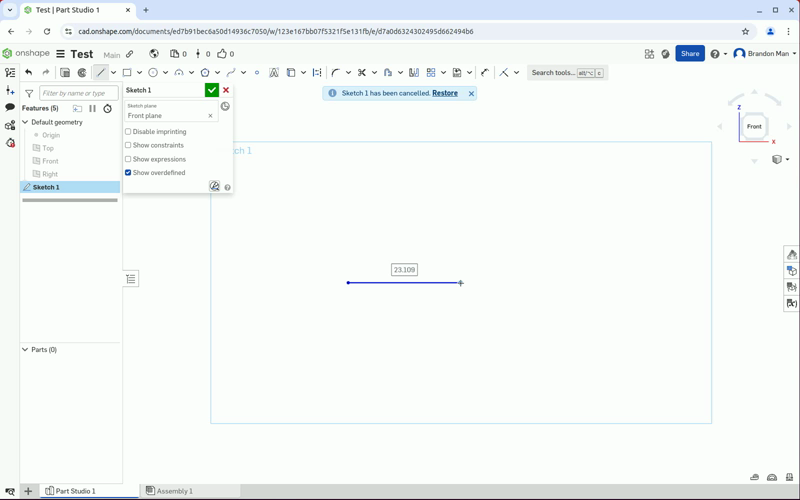
key(a)
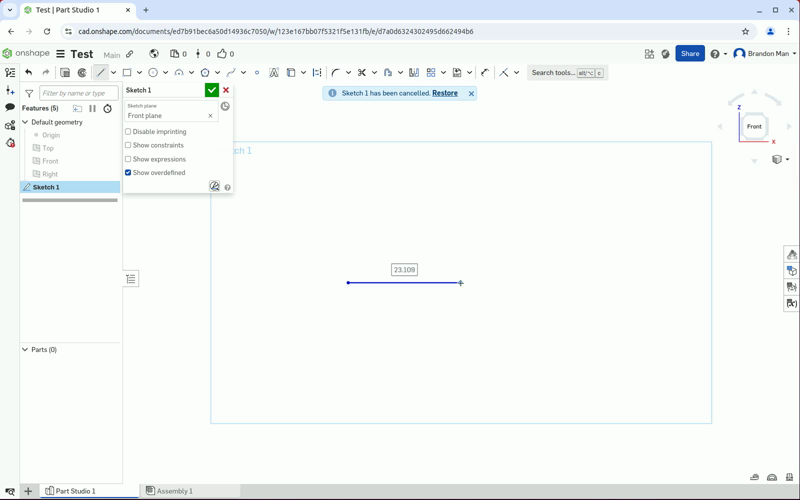
mouse_move(460, 282)
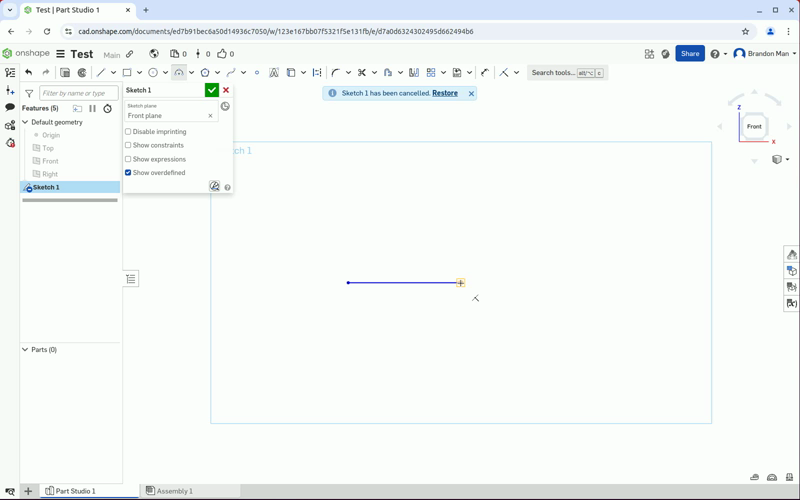
click(460, 282)
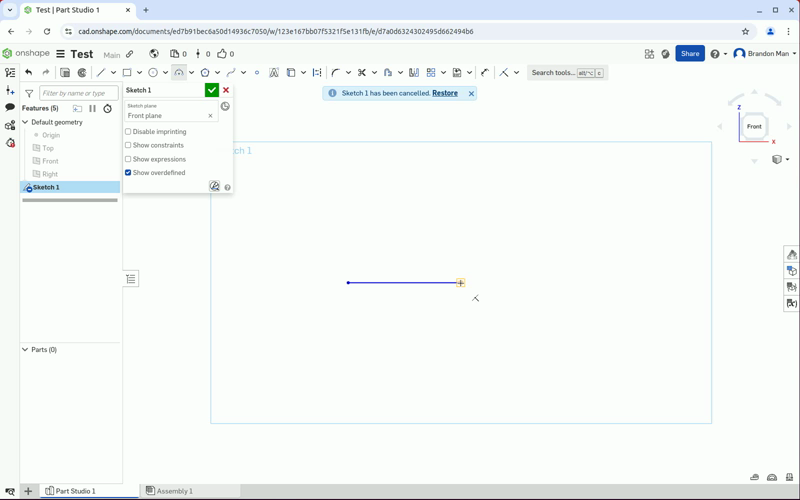
key_down(shift)
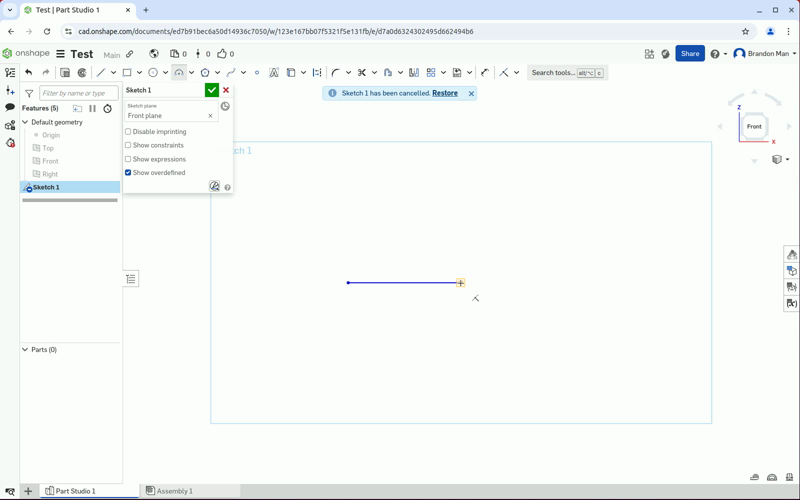
mouse_move(477, 266)
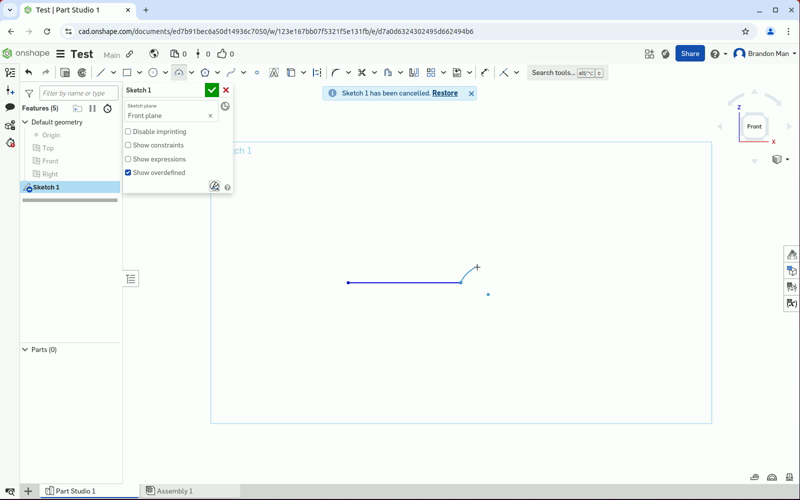
click(477, 266)
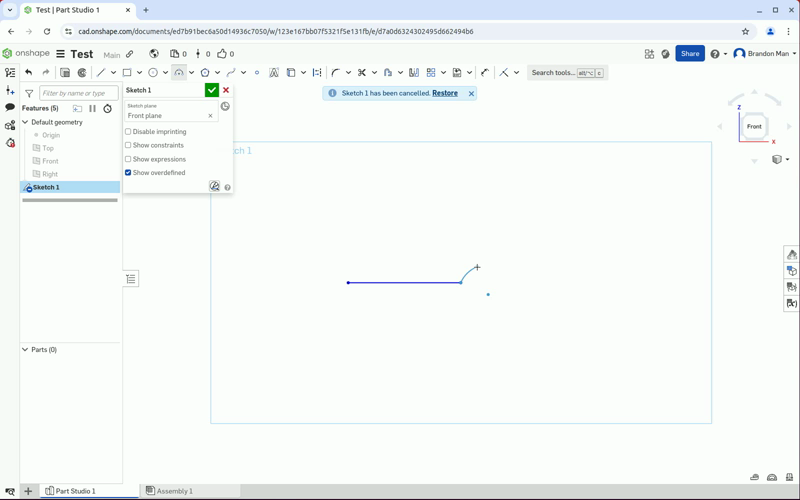
mouse_move(472, 278)
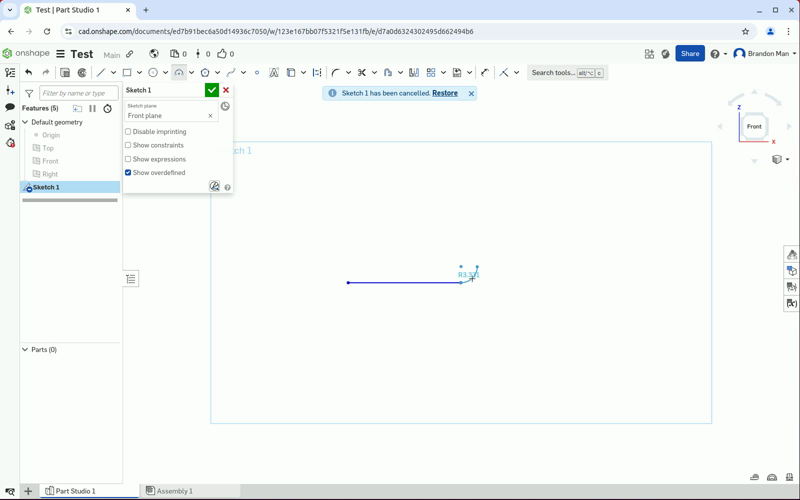
click(472, 278)
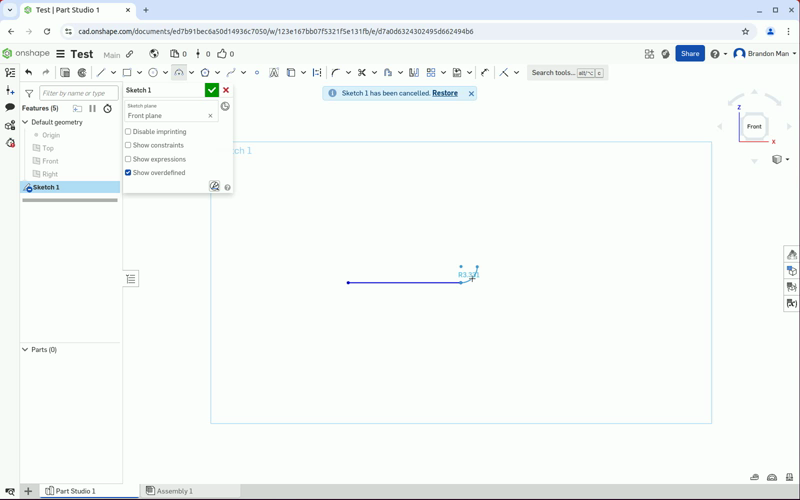
key_up(shift)
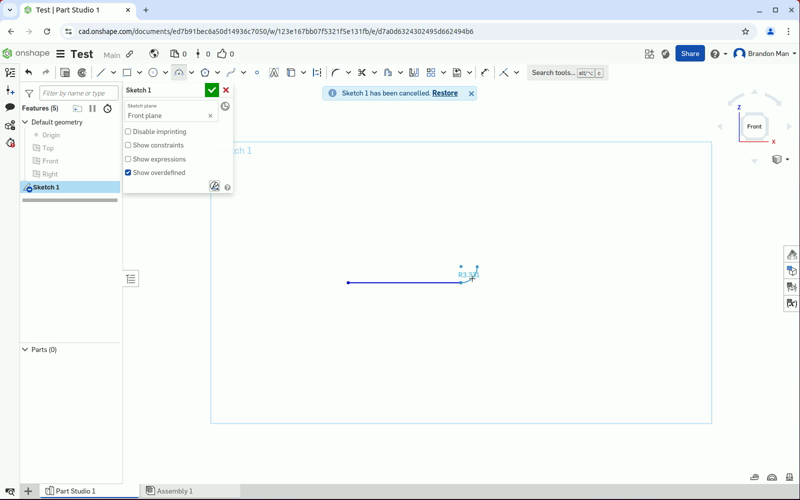
key(esc)
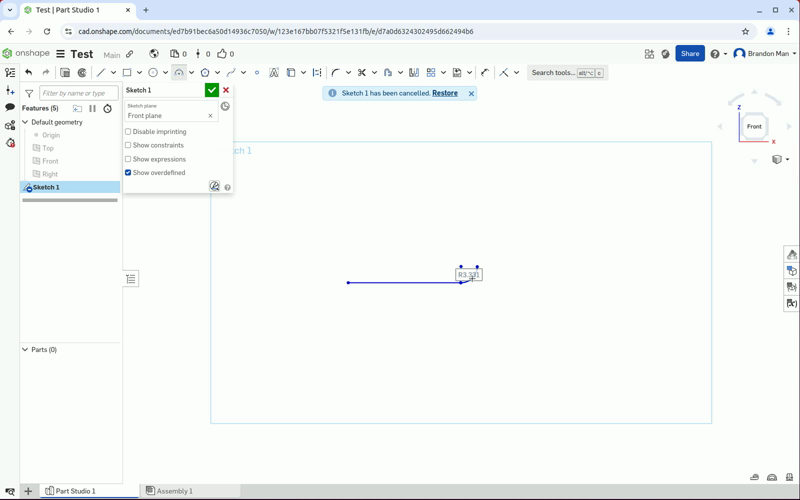
key(l)
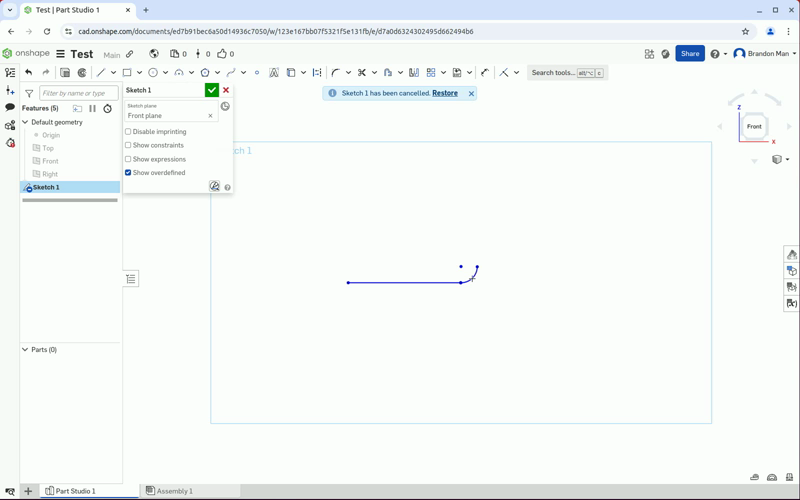
mouse_move(477, 266)
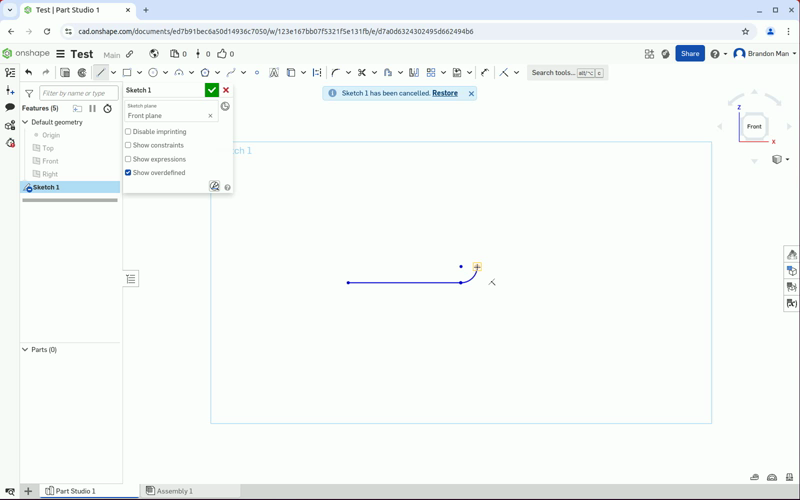
click(477, 266)
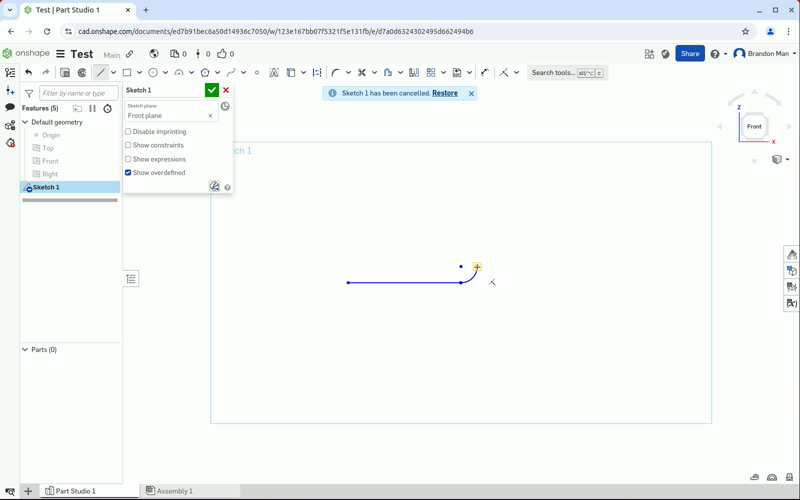
key_down(shift)
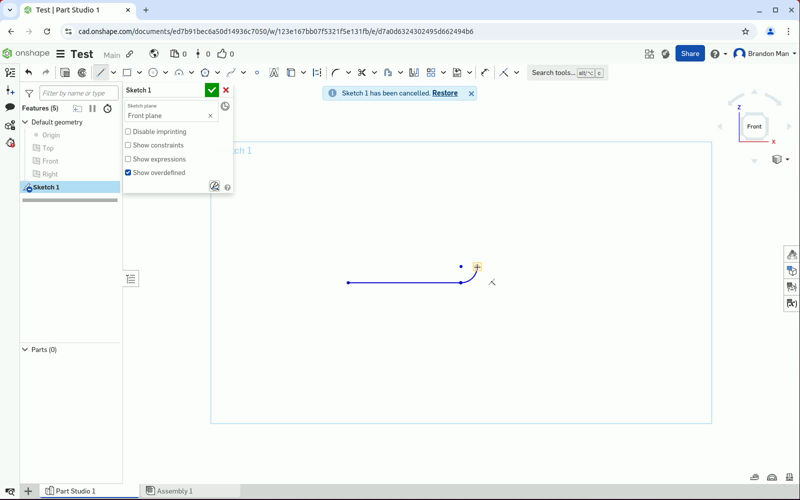
mouse_move(507, 266)
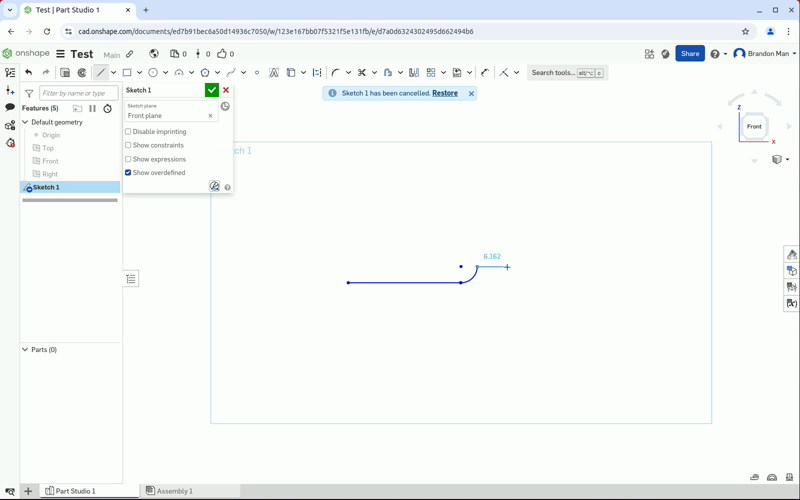
mouse_move(477, 215)
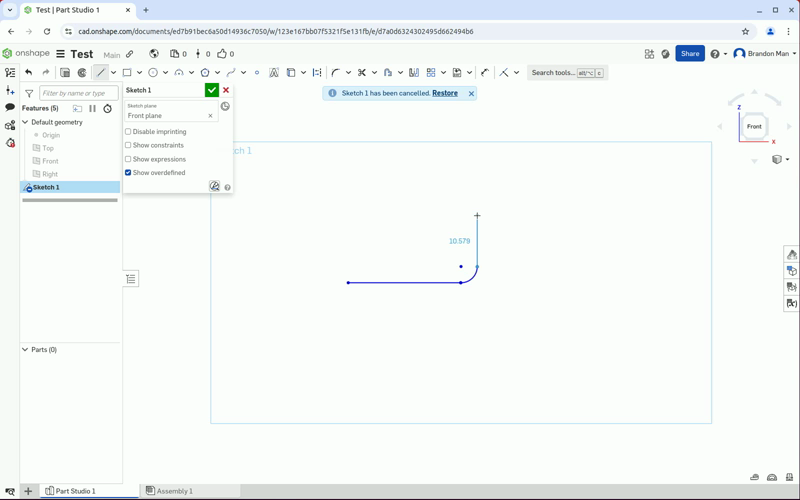
click(477, 215)
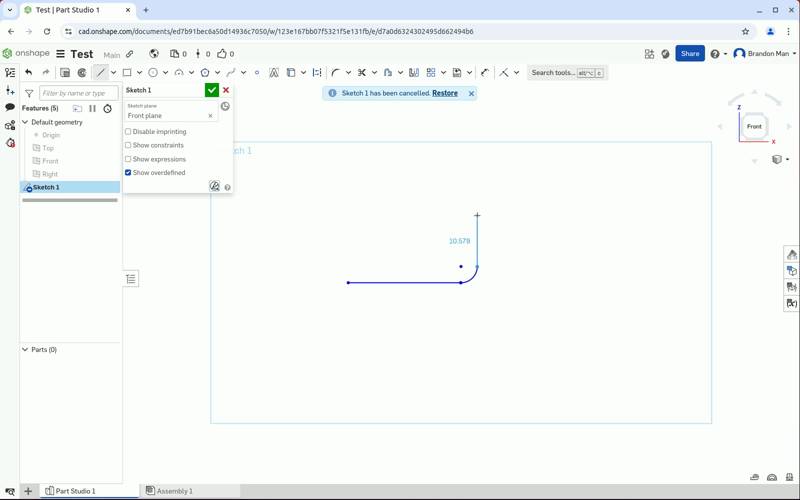
key_up(shift)
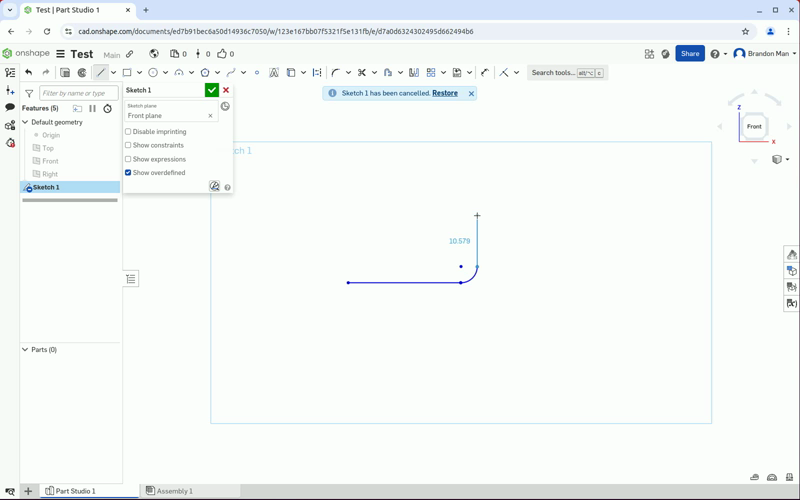
key_down(shift)
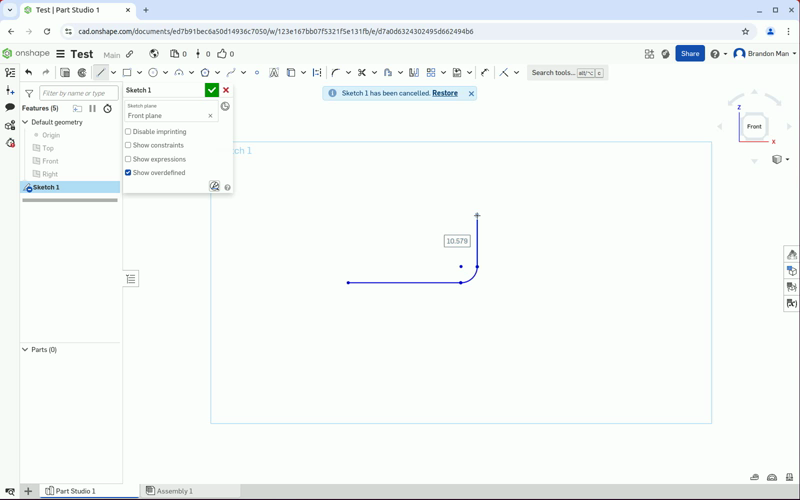
mouse_move(348, 215)
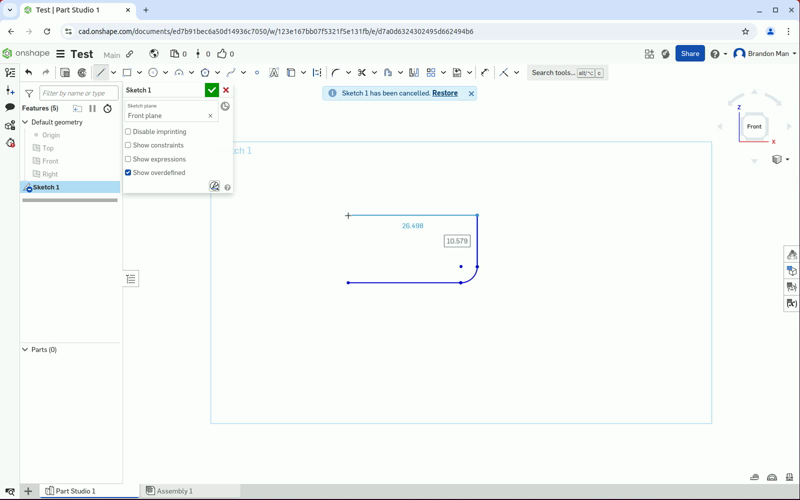
click(348, 215)
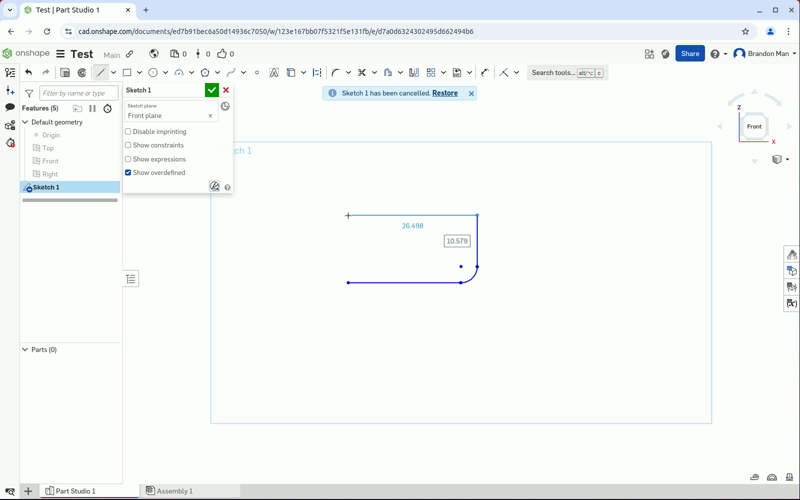
key_up(shift)
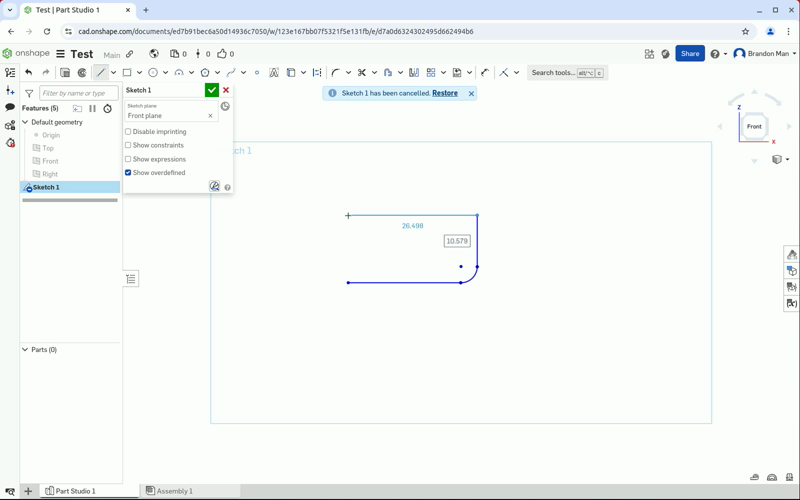
key_down(shift)
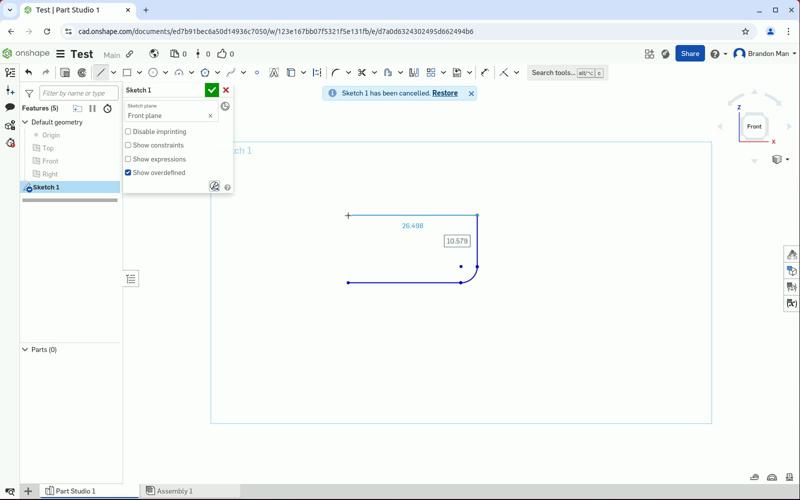
mouse_move(378, 215)
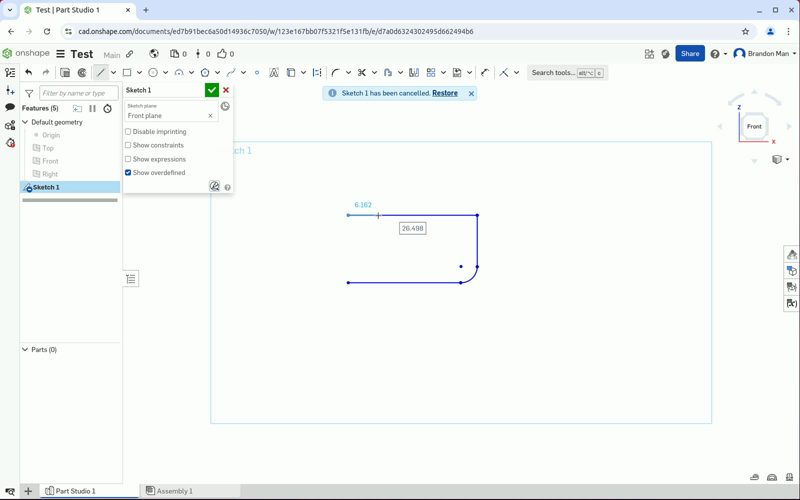
mouse_move(348, 249)
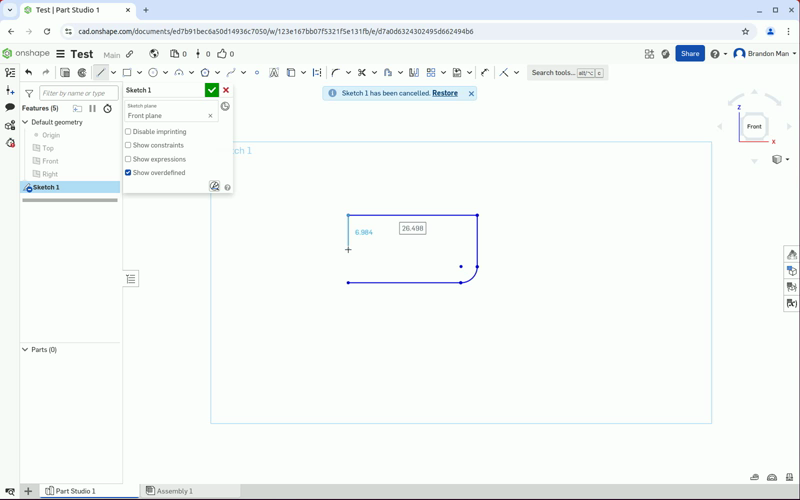
click(348, 249)
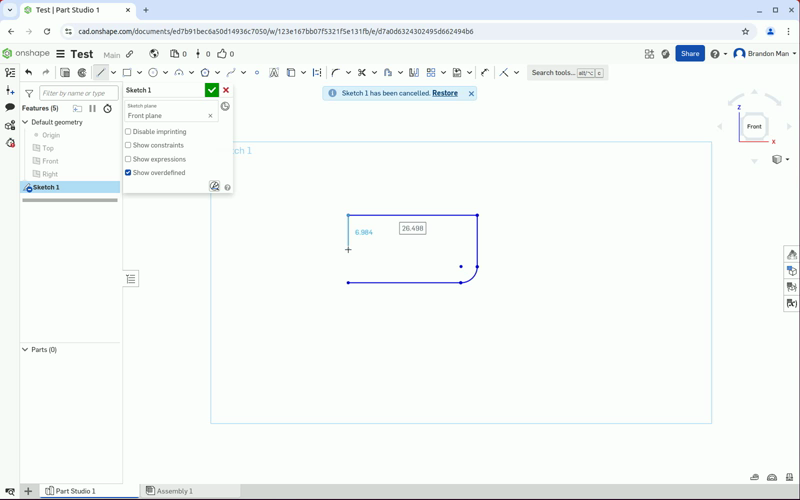
key_up(shift)
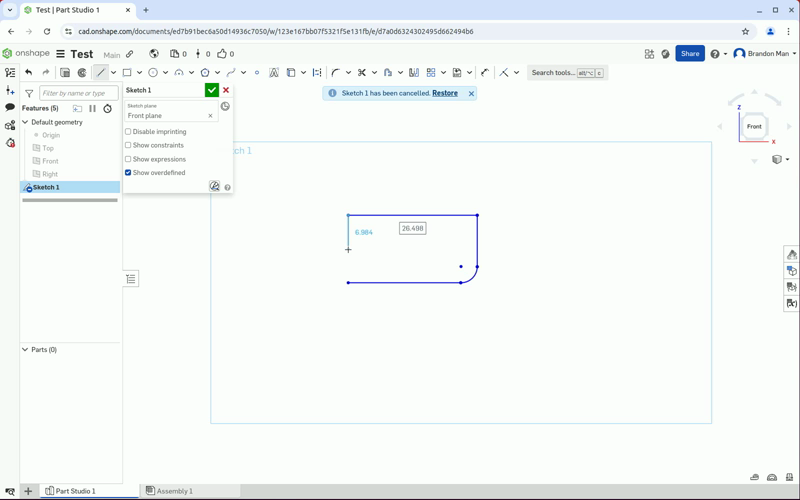
mouse_move(378, 249)
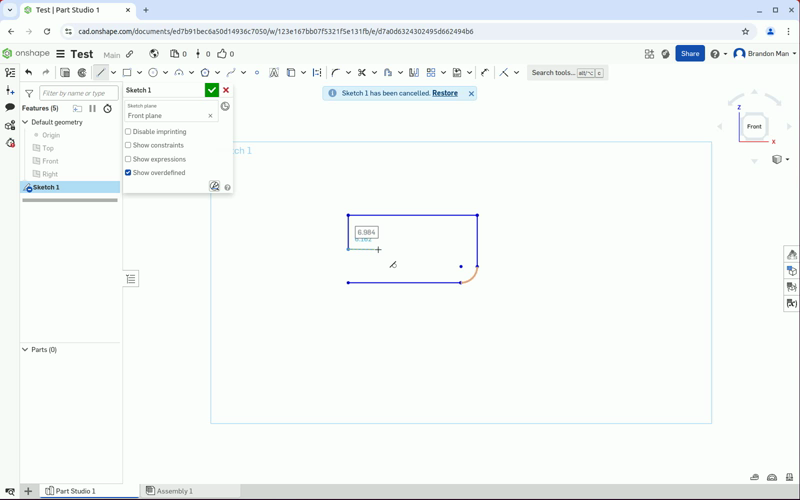
key_down(shift)
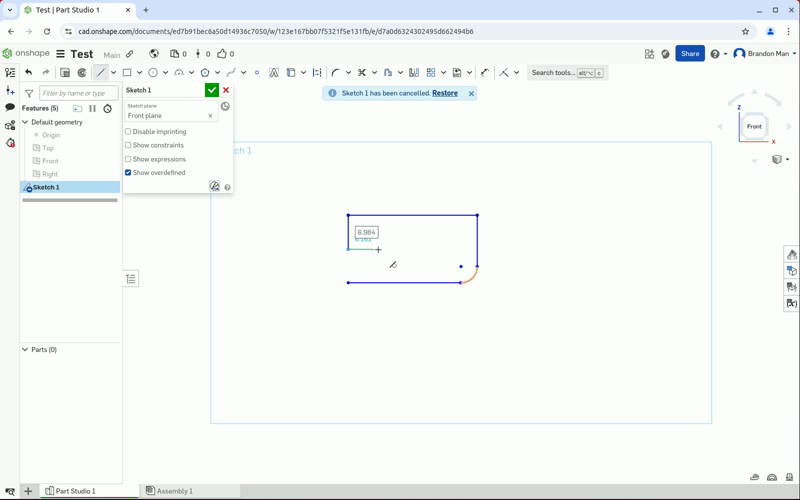
mouse_move(348, 282)
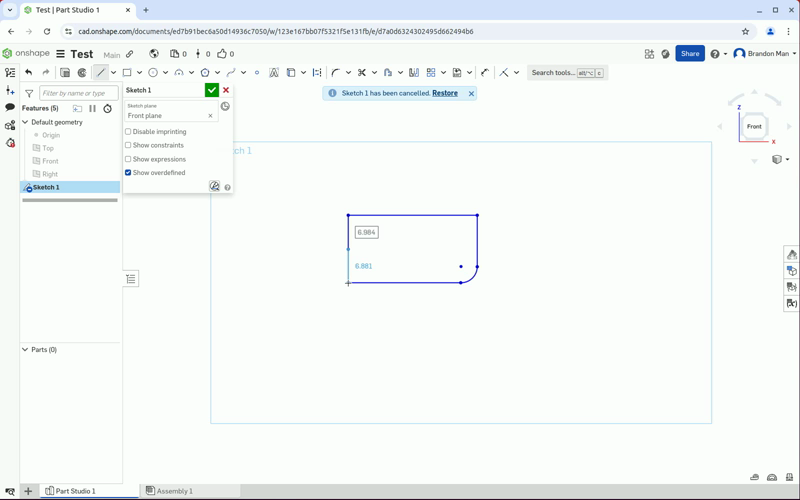
key_up(shift)
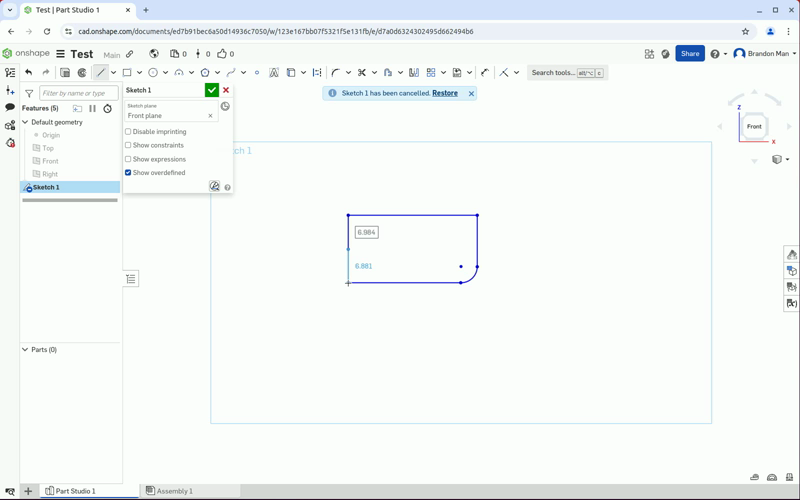
click(348, 282)
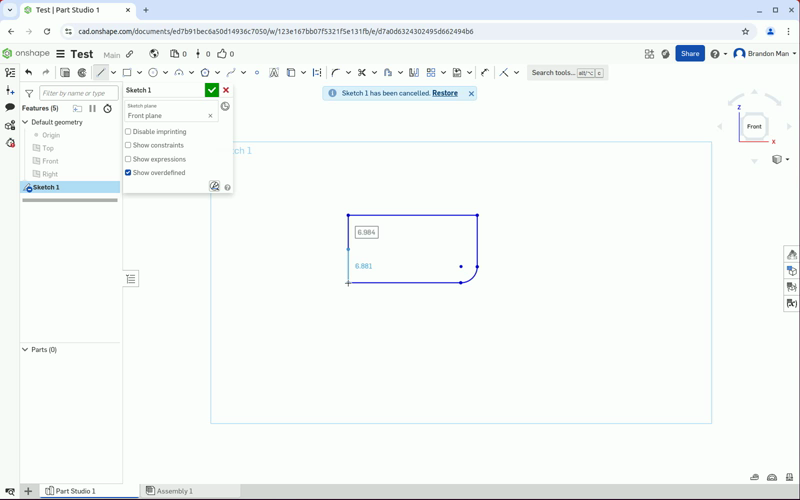
key(esc)
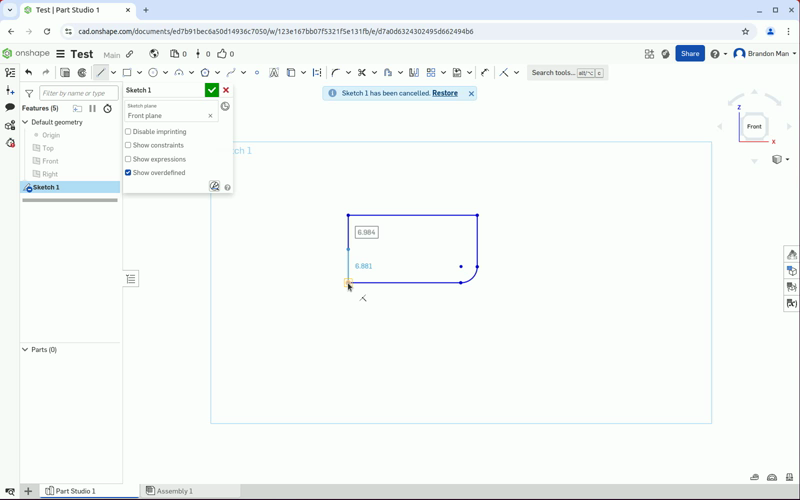
key(c)
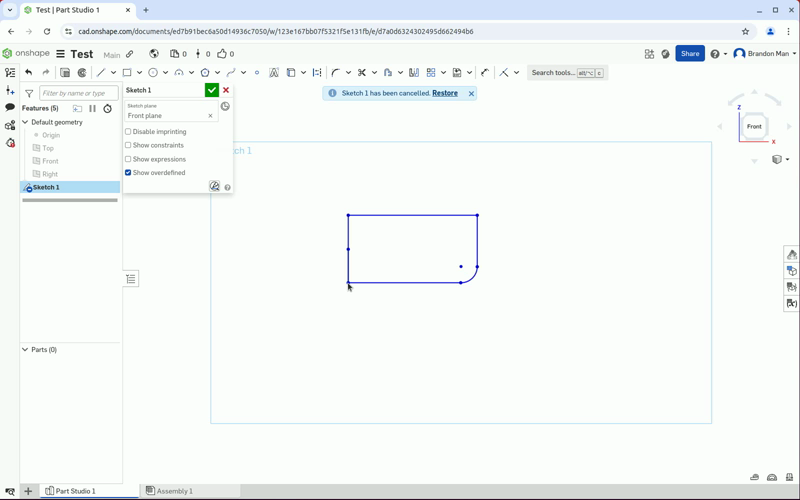
key_down(shift)
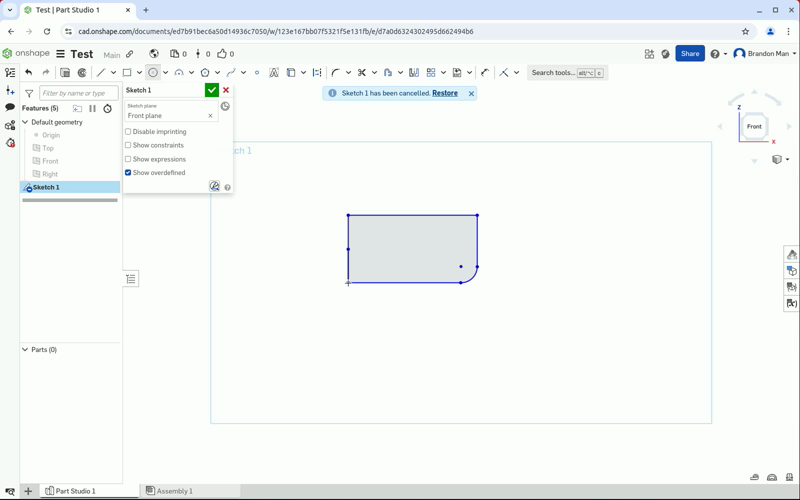
mouse_move(460, 266)
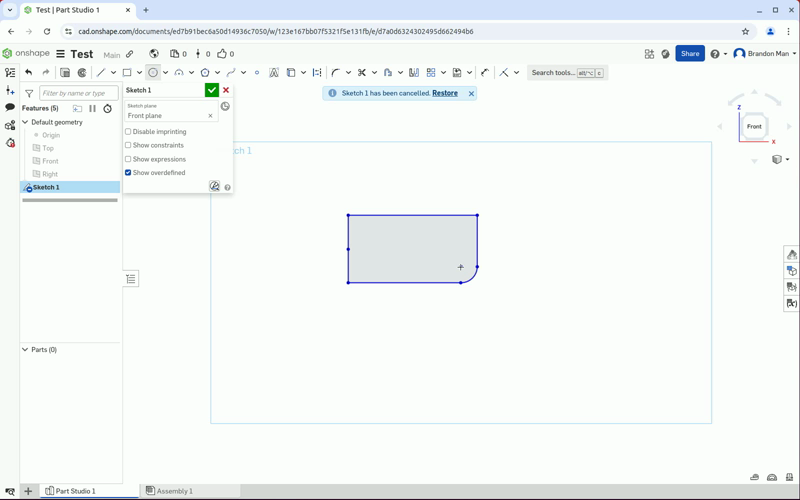
click(460, 266)
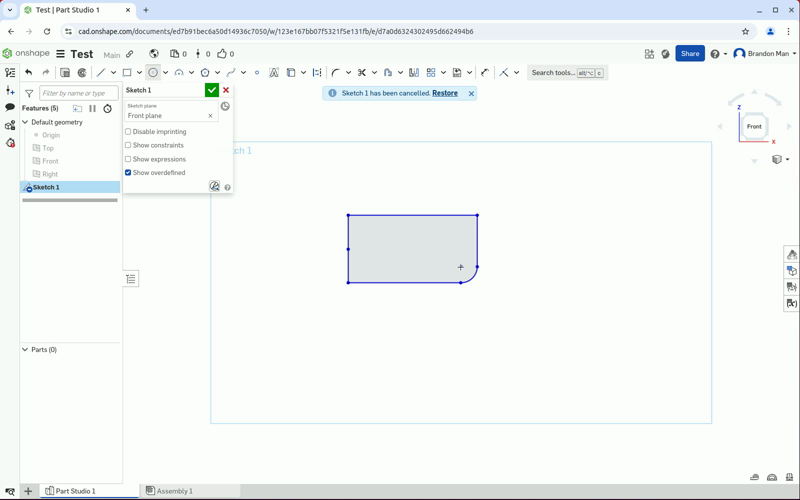
key_up(shift)
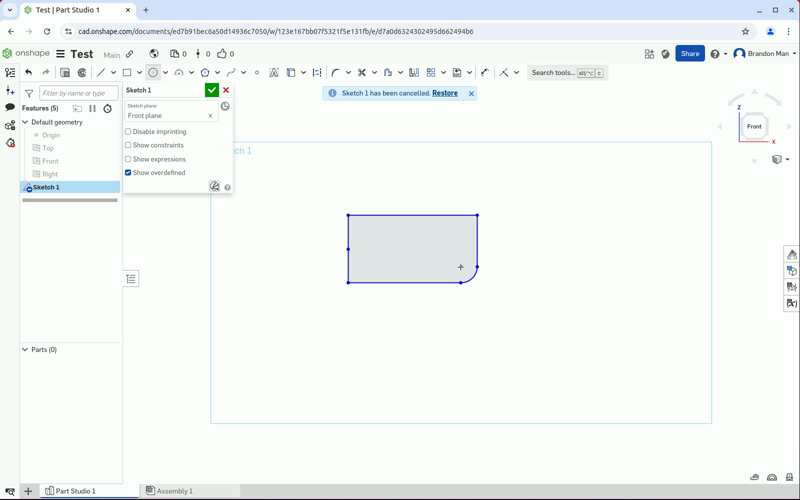
mouse_move(467, 266)
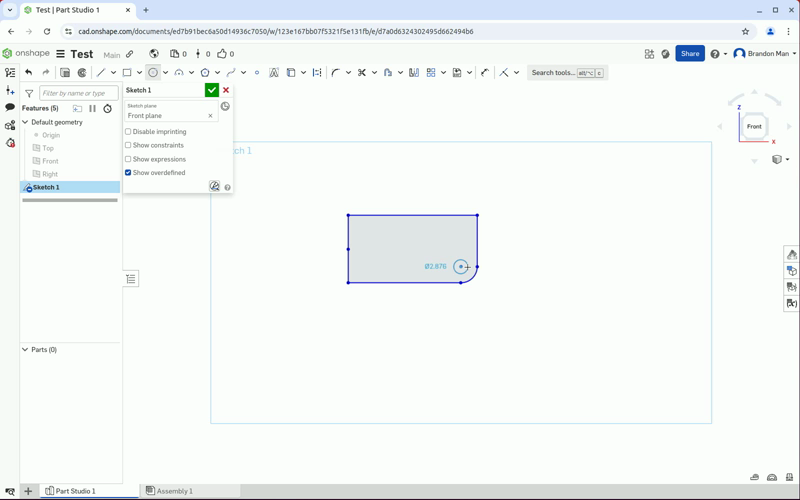
click(467, 266)
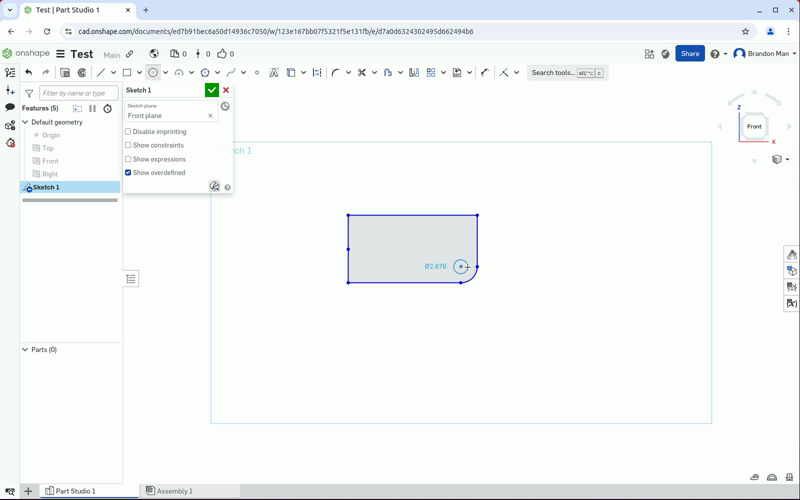
key(esc)
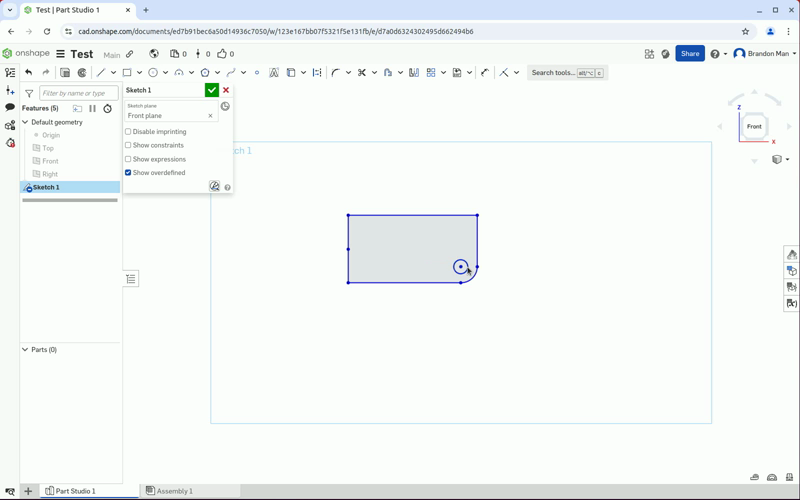
mouse_move(369, 270)
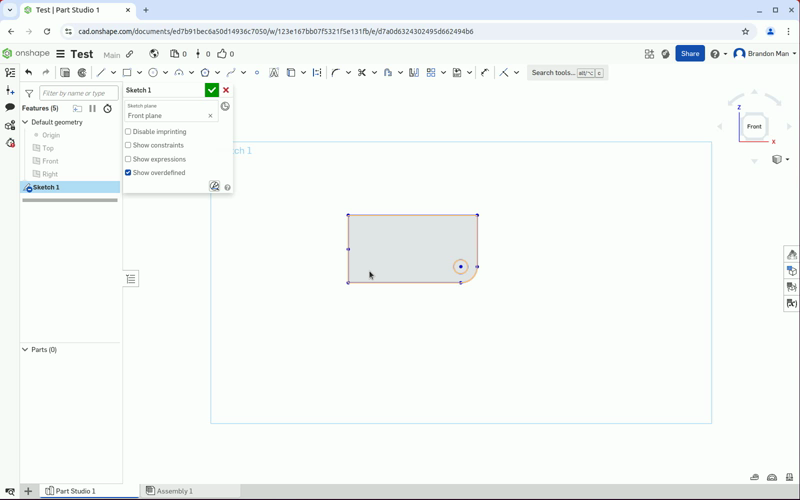
click(369, 270)
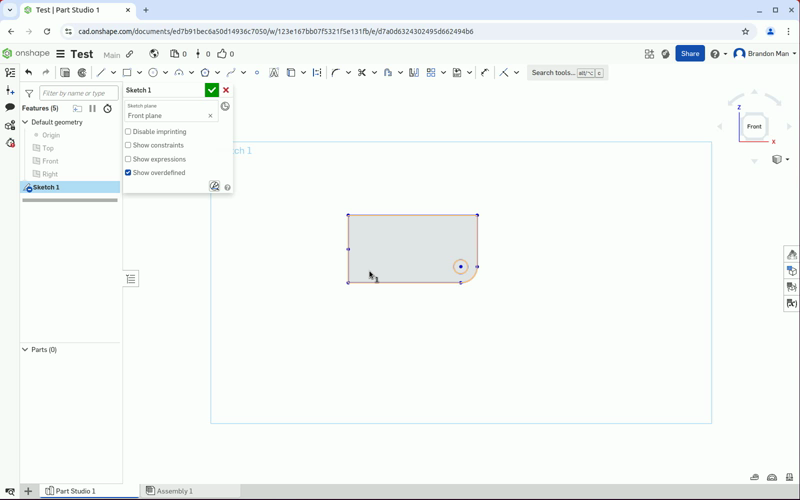
mouse_move(73, 352)
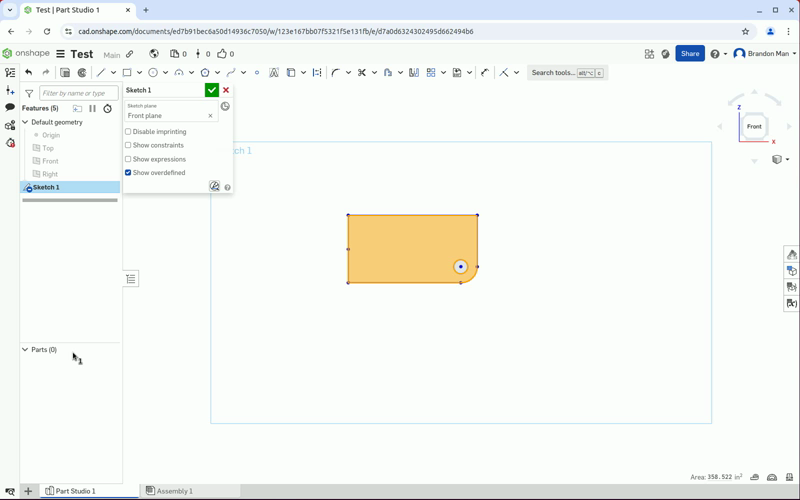
key(shift+y)
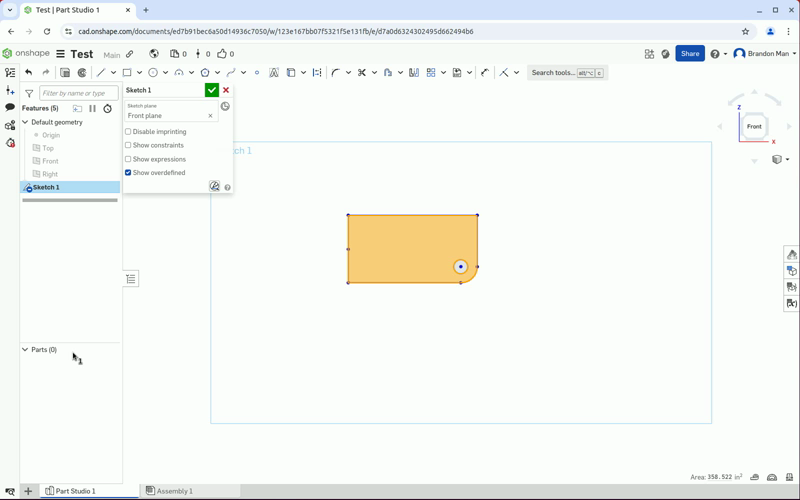
key(shift+e)
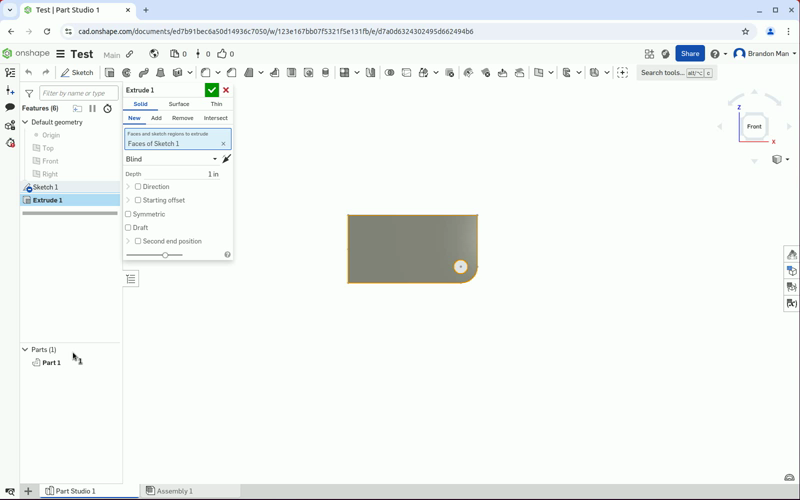
mouse_move(143, 106)
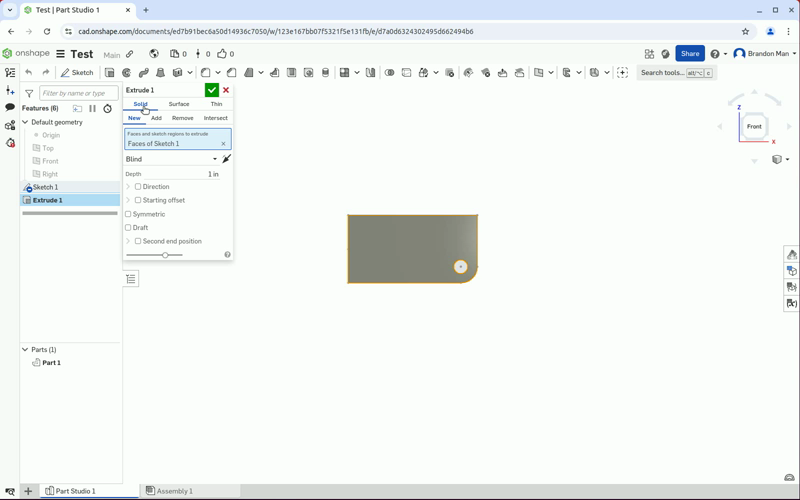
click(143, 106)
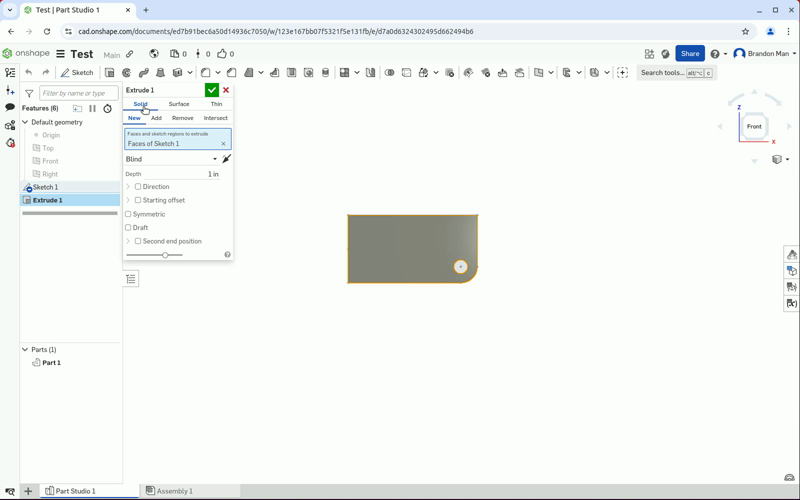
mouse_move(137, 120)
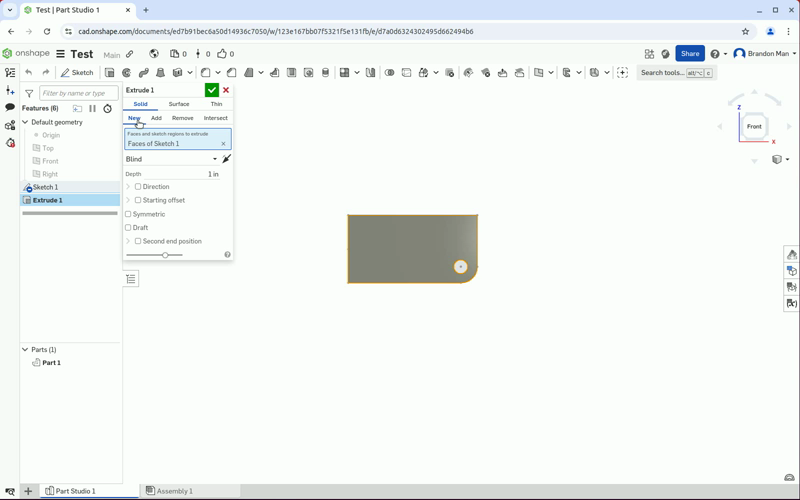
click(137, 120)
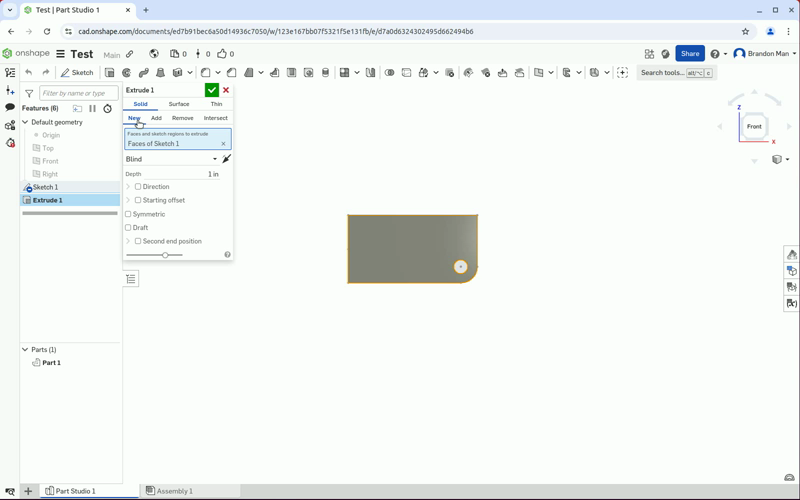
key(tab, 4)
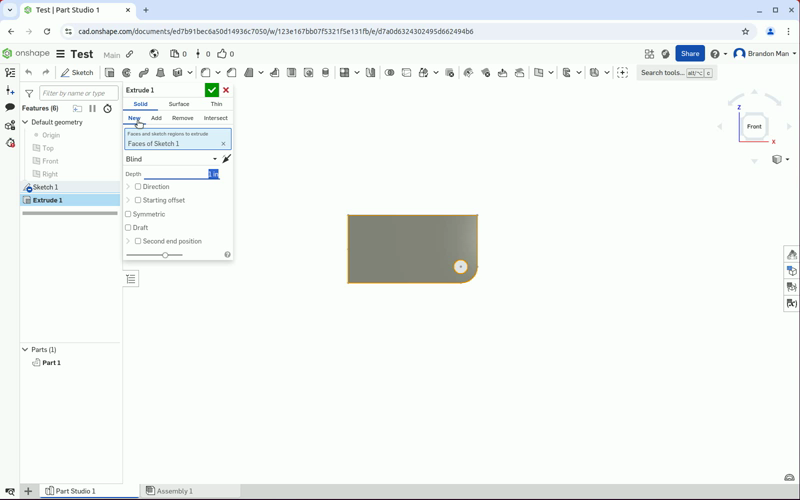
text(11.554)
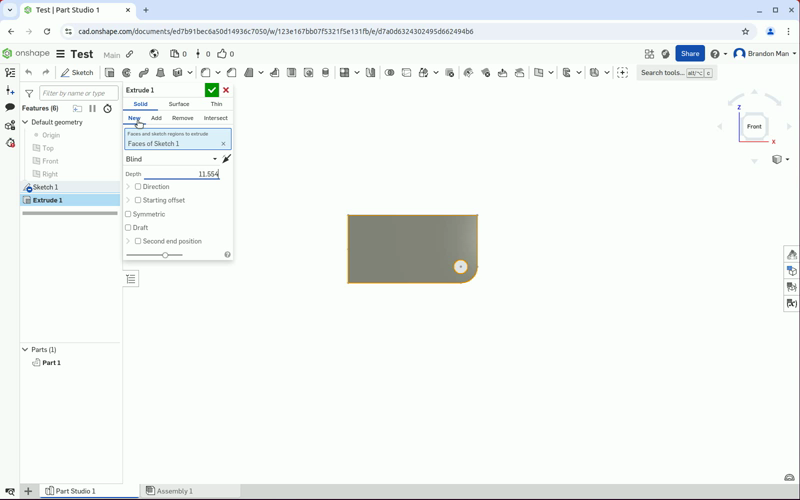
key(enter)
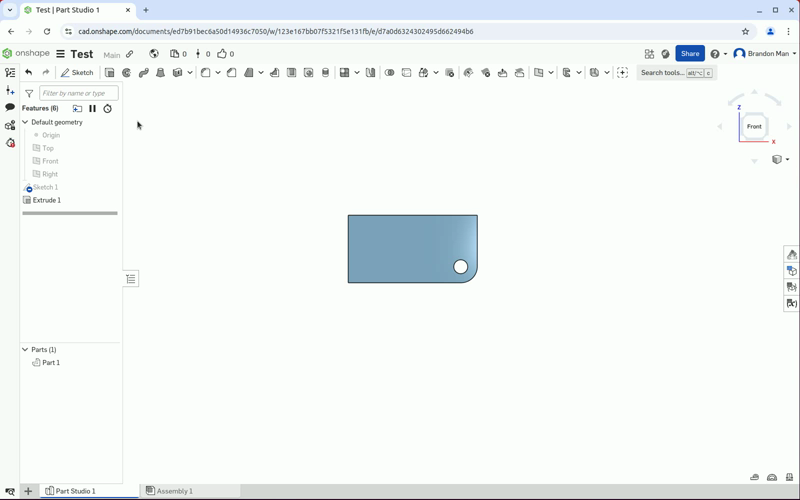
key(shift+h)
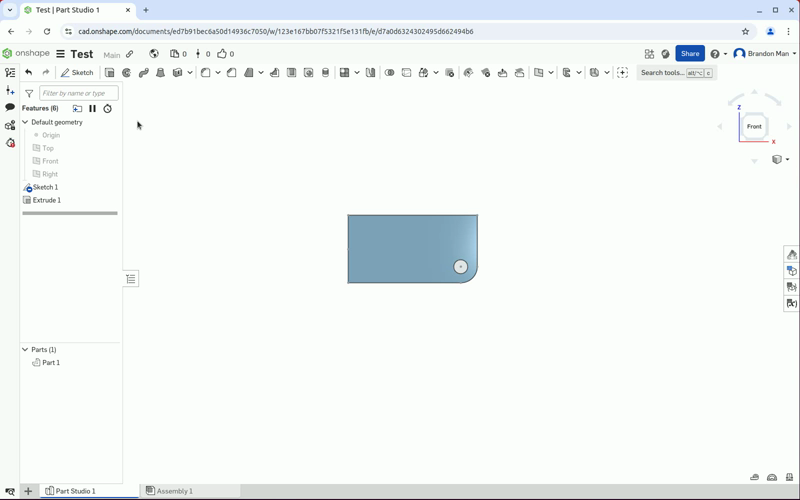
key(shift+h)
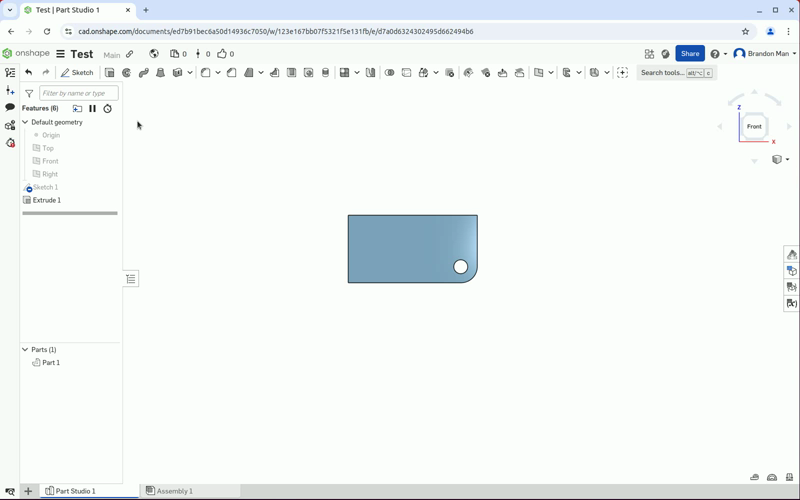
mouse_move(73, 189)
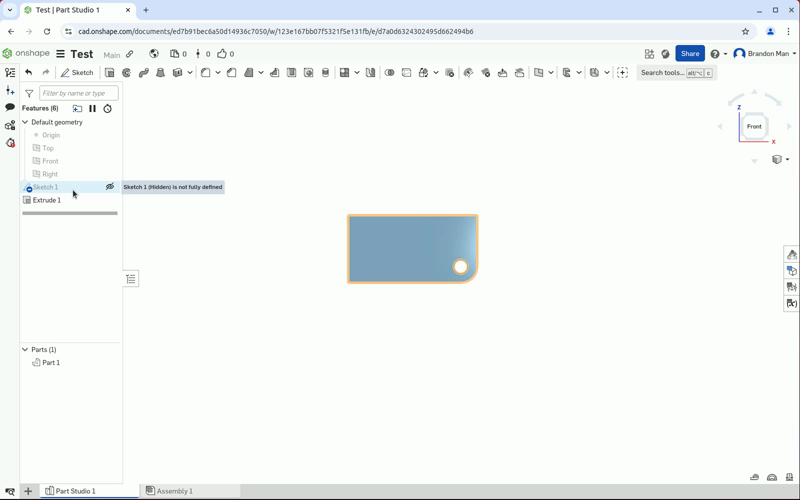
click(73, 189)
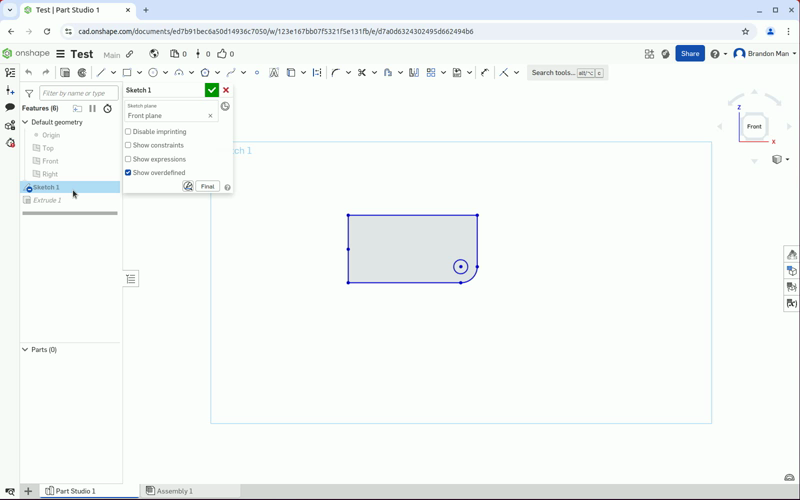
mouse_move(229, 92)
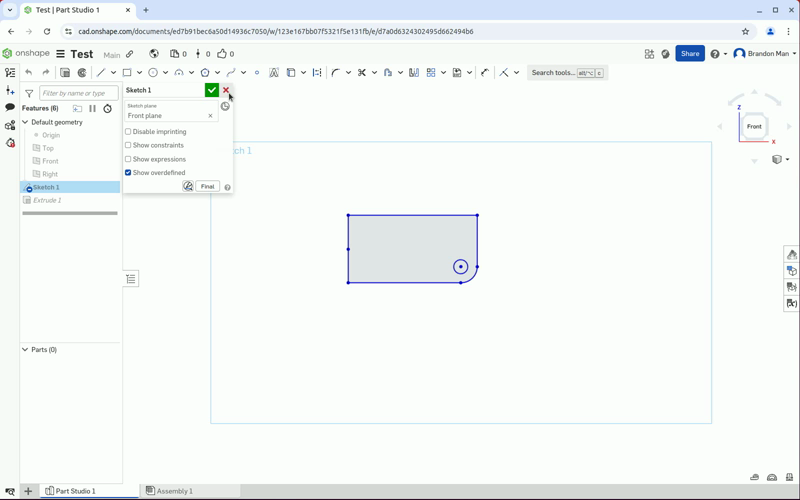
click(229, 92)
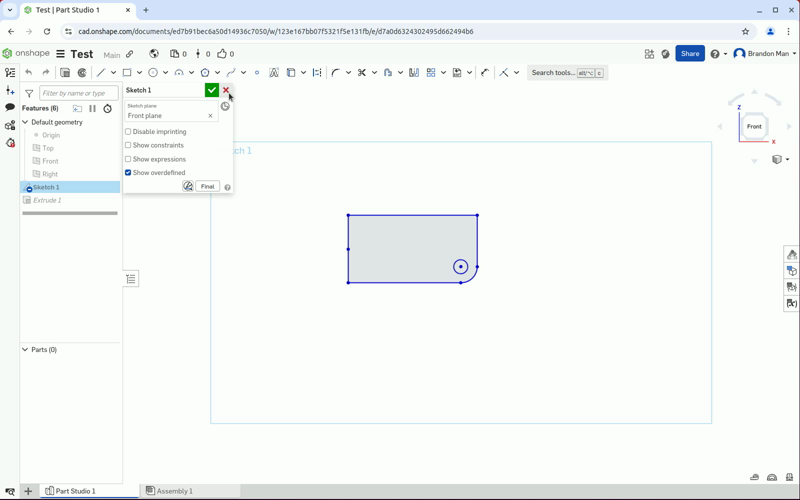
key(shift+s)
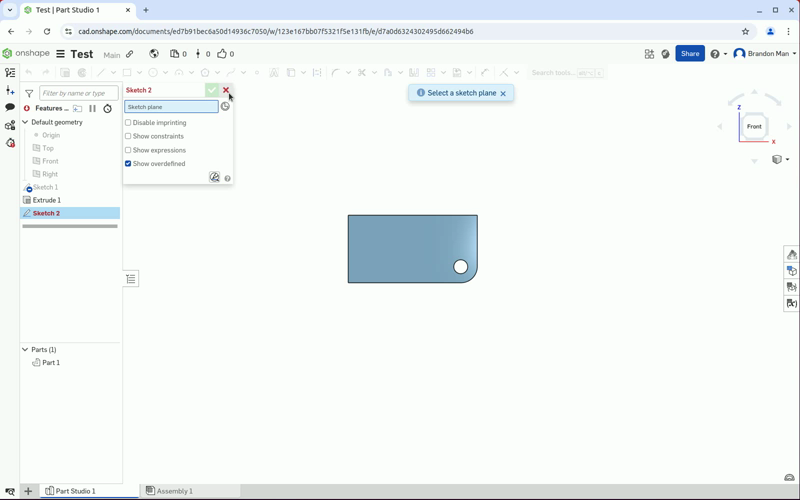
mouse_move(73, 163)
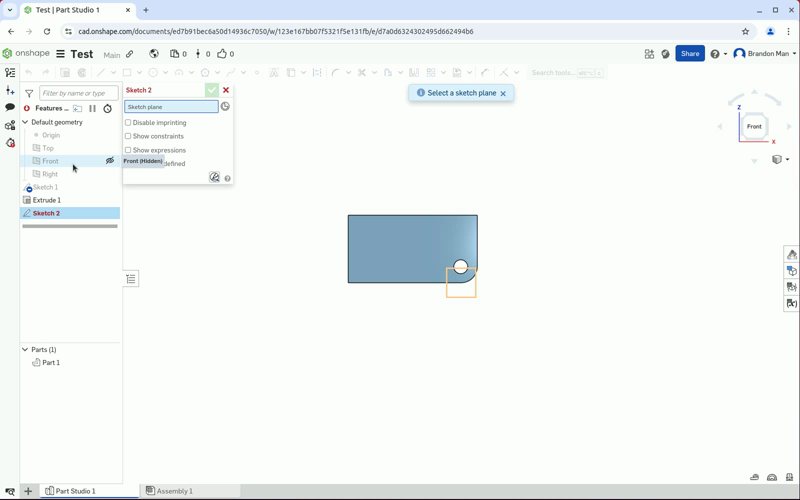
click(73, 163)
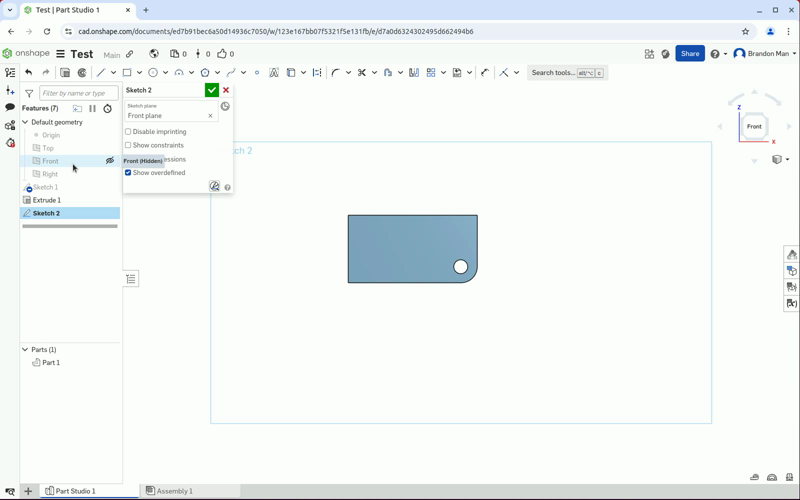
mouse_move(73, 352)
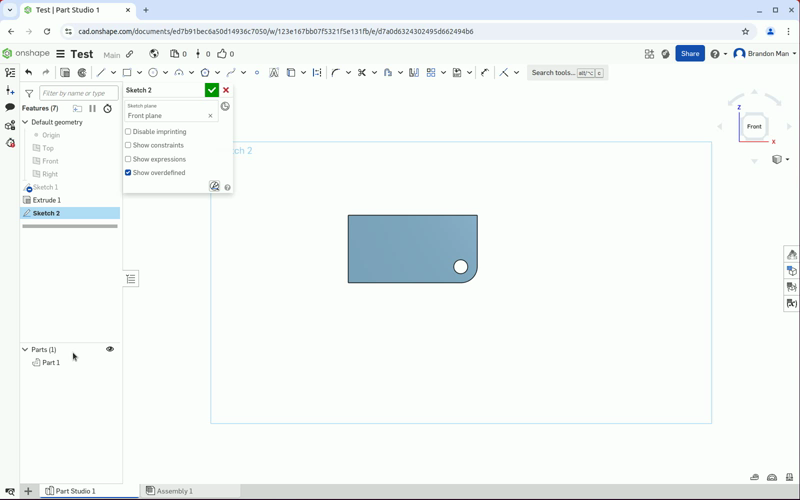
key(y)
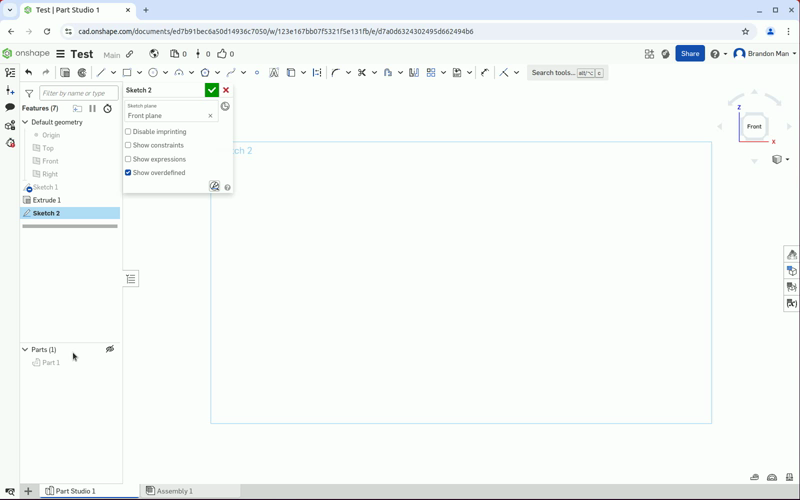
key(l)
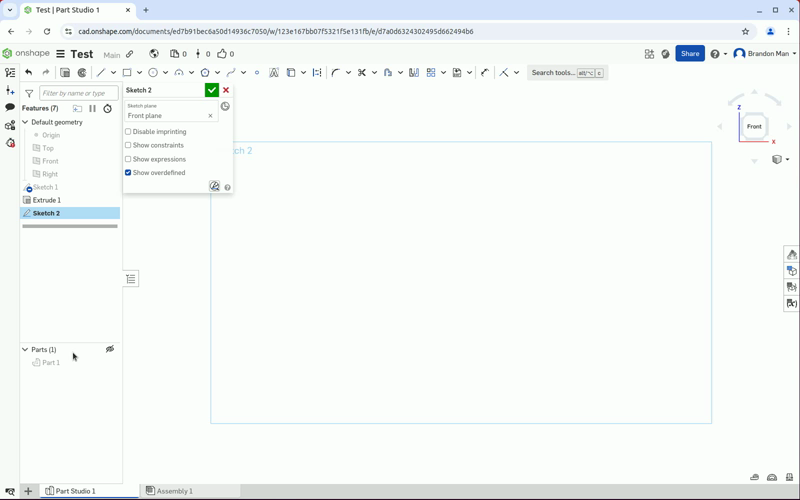
key_down(shift)
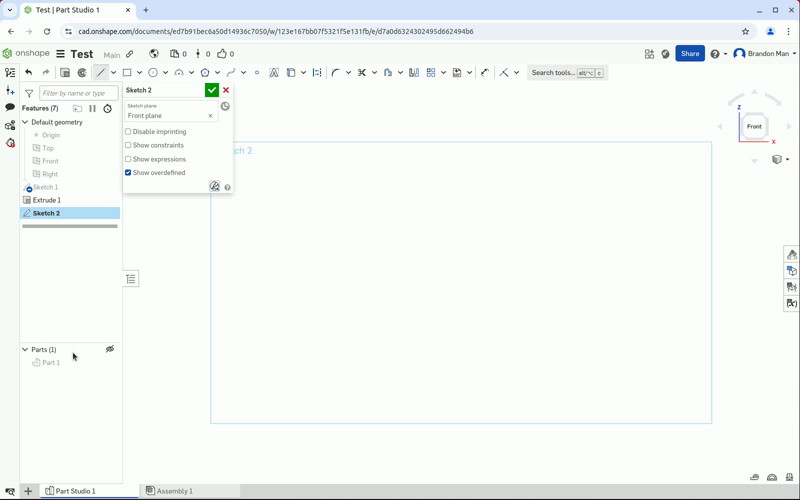
mouse_move(348, 316)
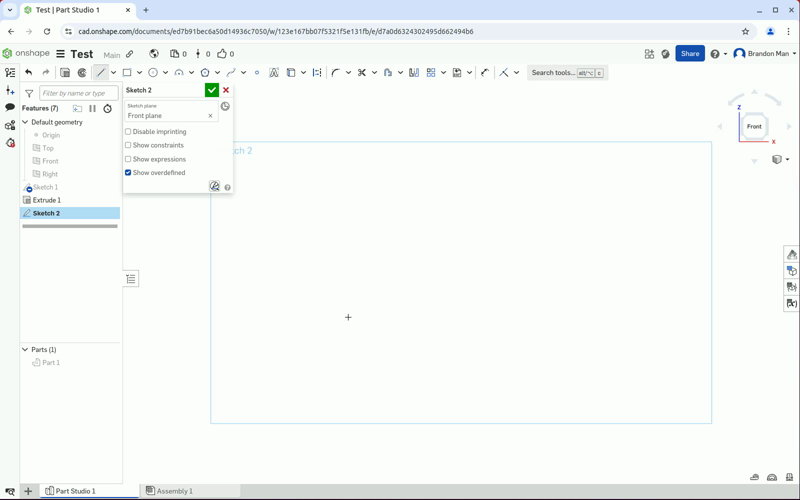
click(348, 316)
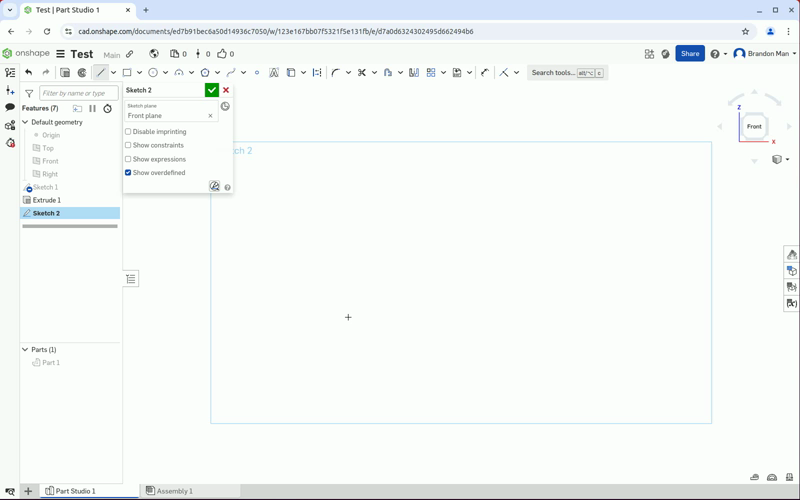
key_up(shift)
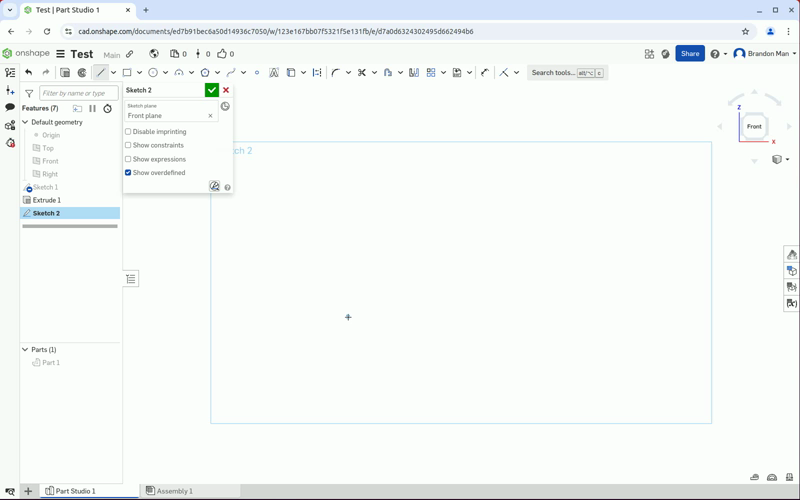
key_down(shift)
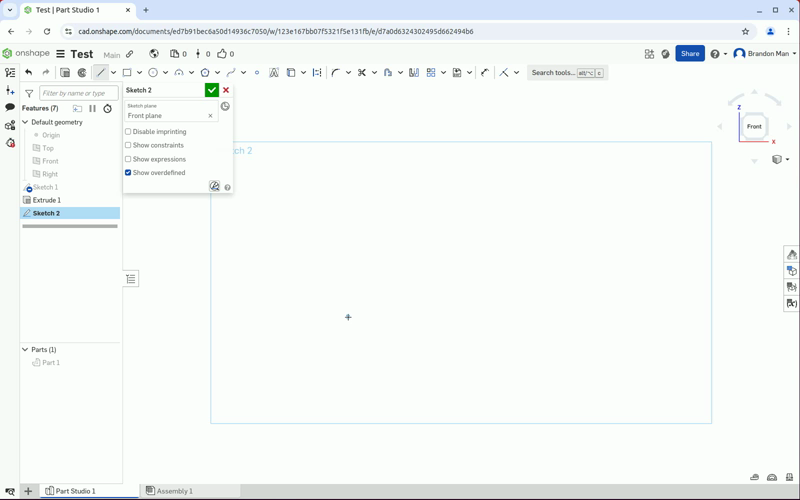
mouse_move(460, 317)
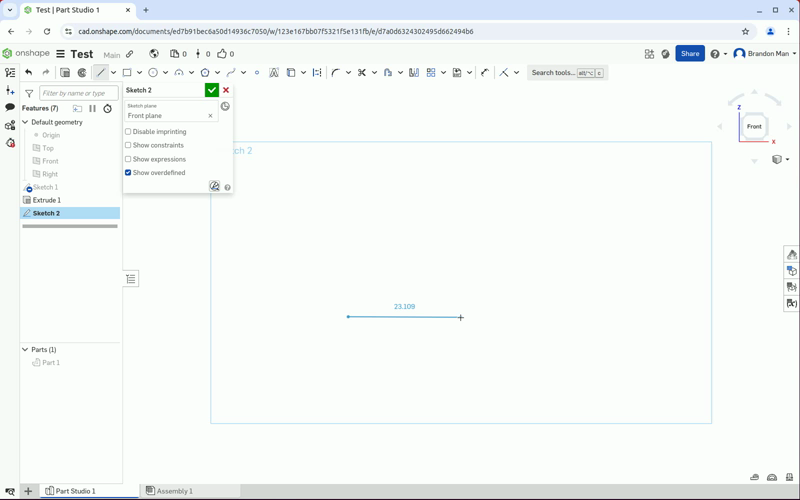
click(460, 317)
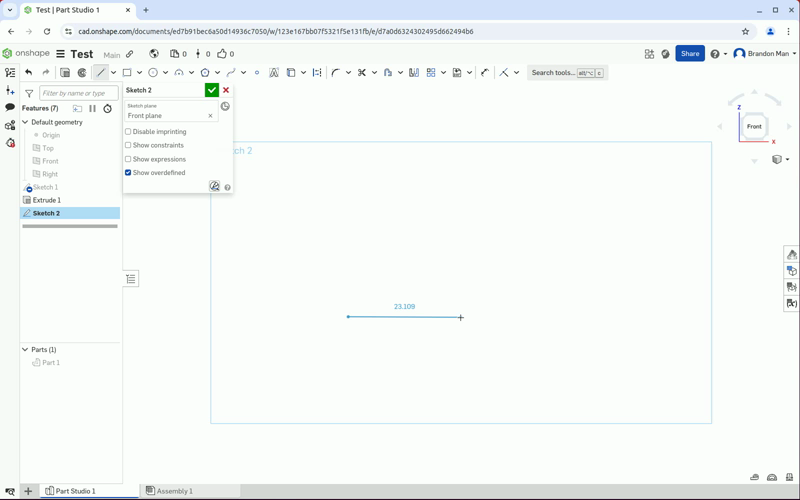
key_up(shift)
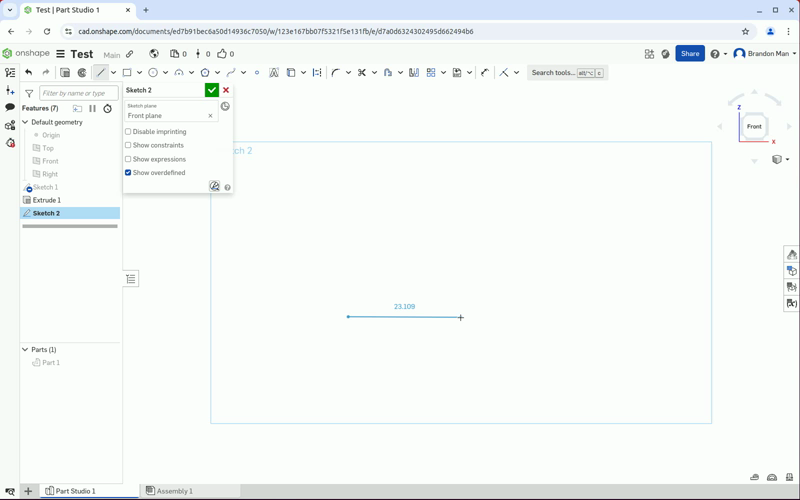
key(esc)
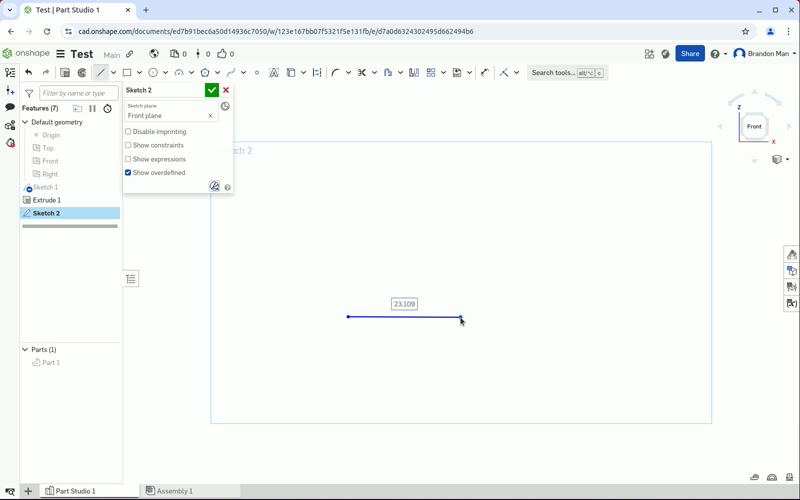
key(a)
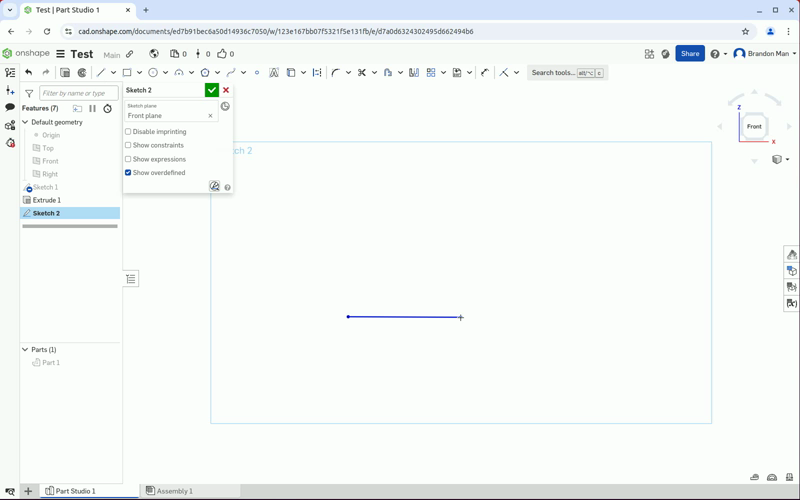
mouse_move(460, 317)
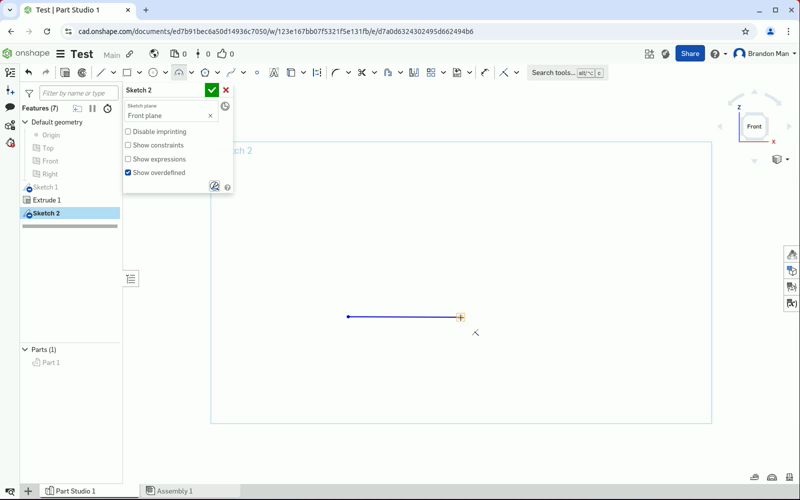
click(460, 317)
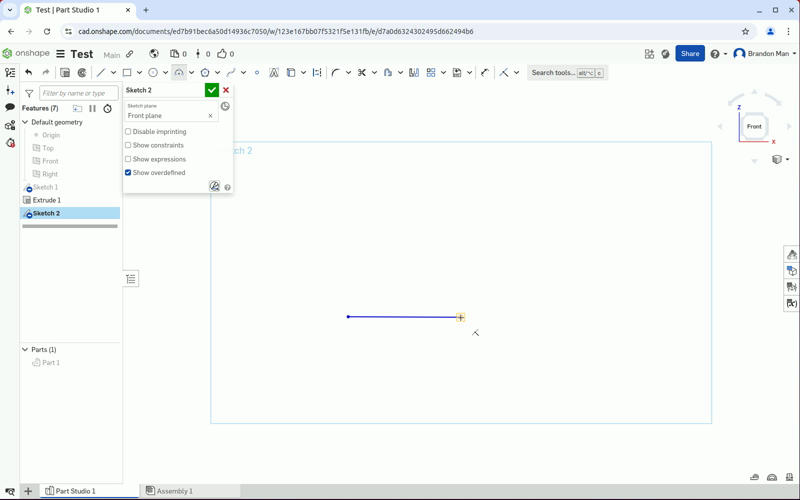
key_down(shift)
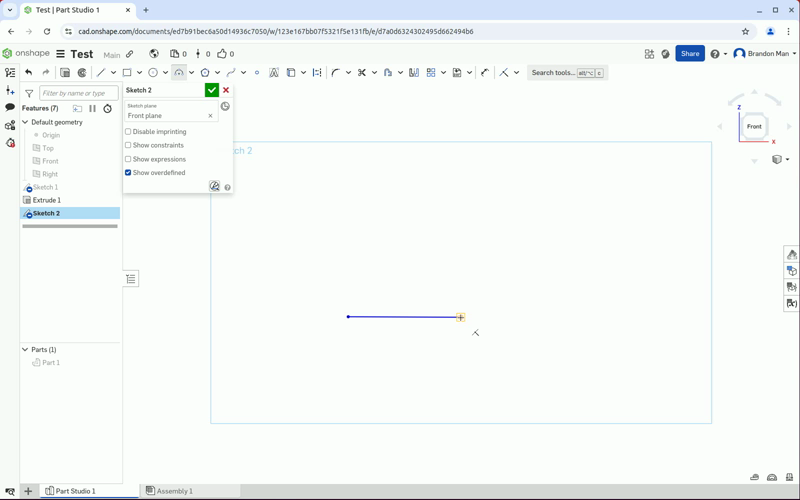
mouse_move(460, 283)
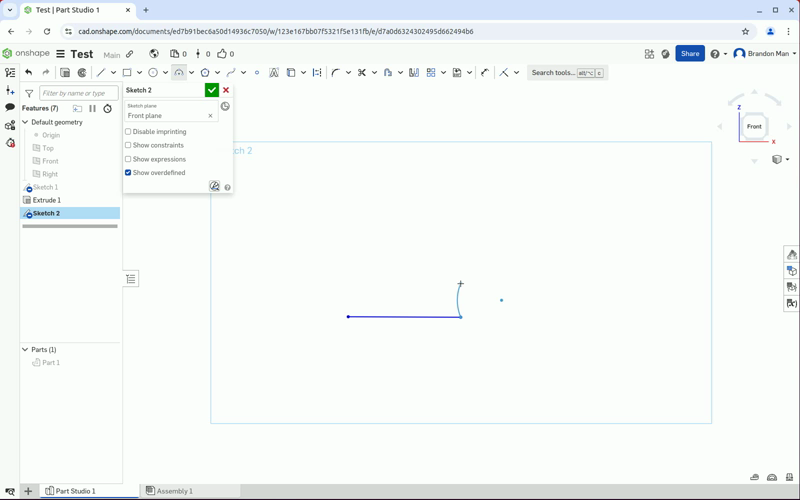
click(460, 283)
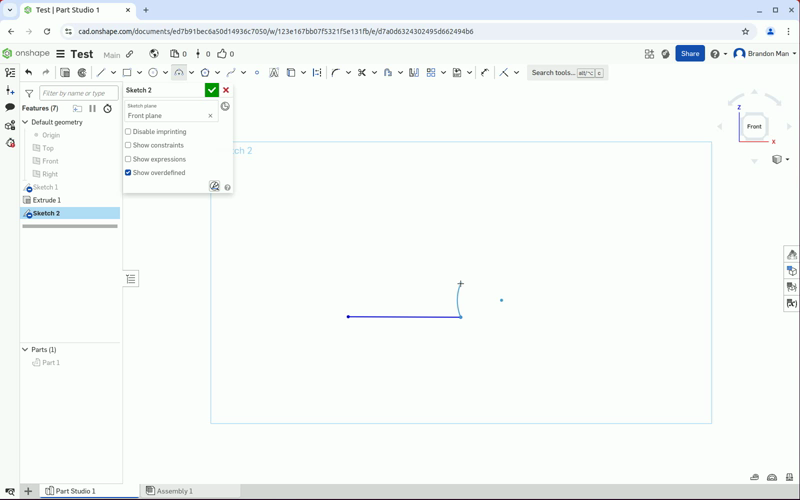
mouse_move(477, 300)
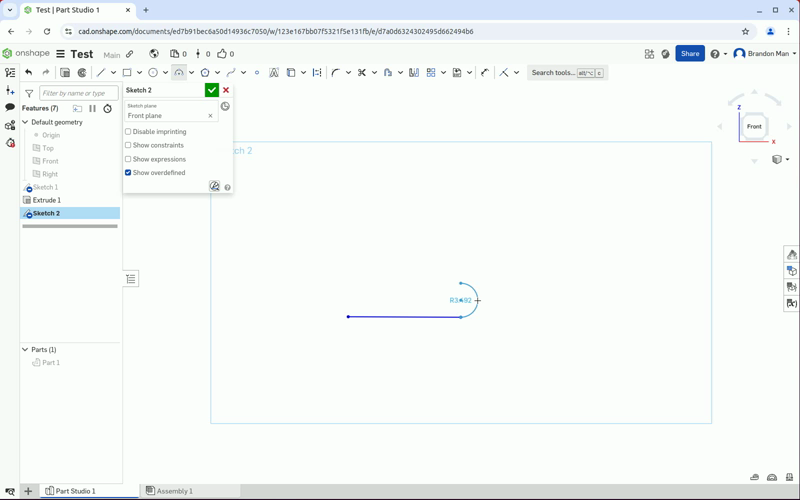
click(477, 300)
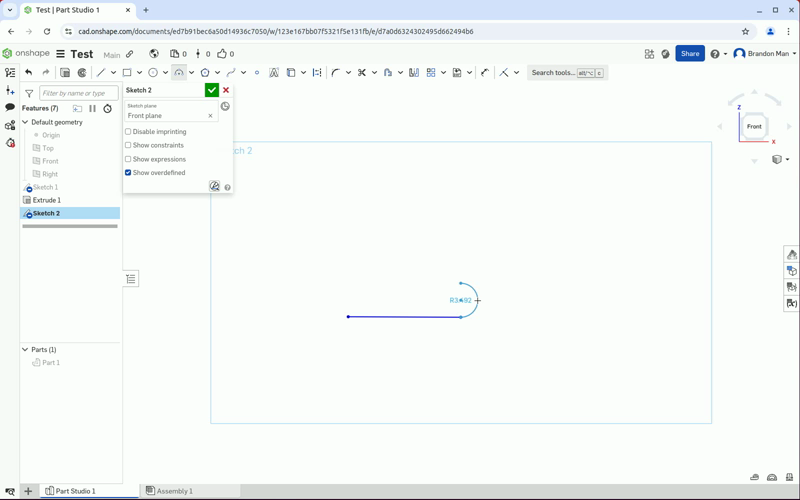
key_up(shift)
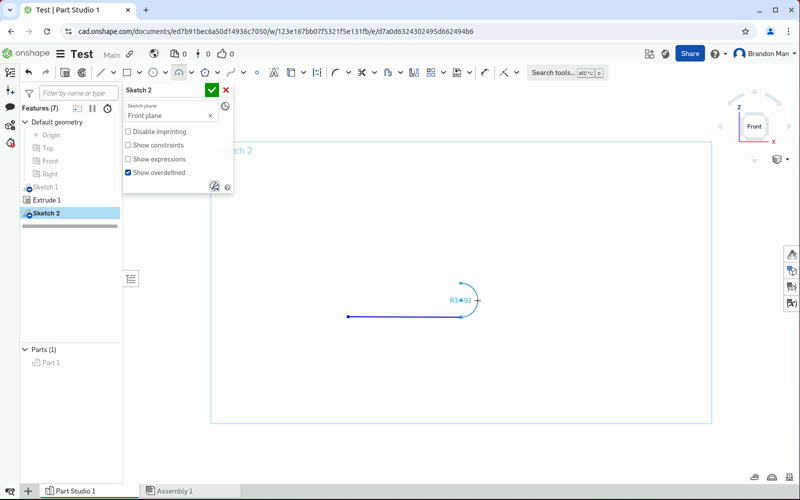
key(esc)
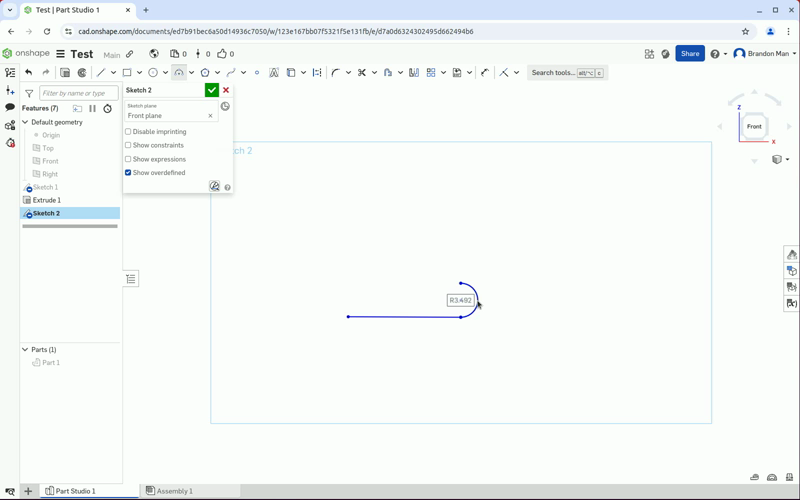
key(l)
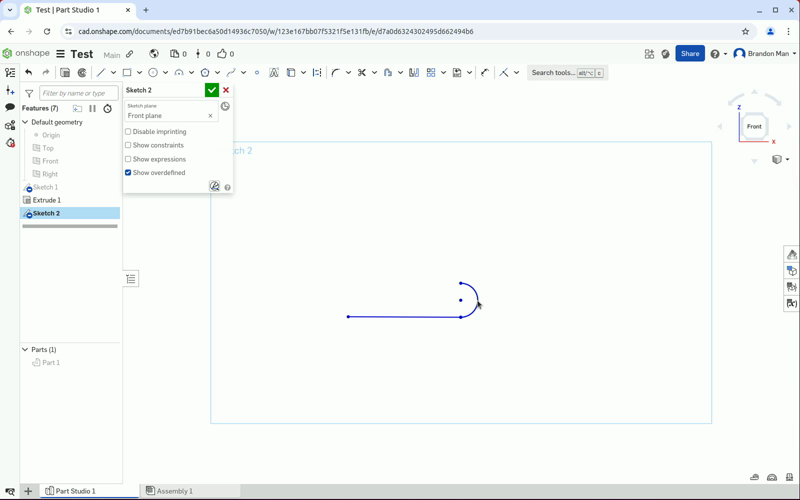
mouse_move(460, 283)
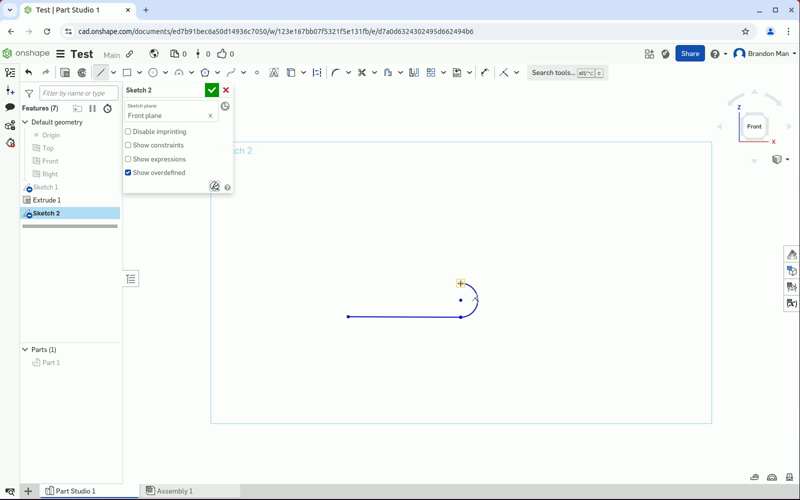
click(460, 283)
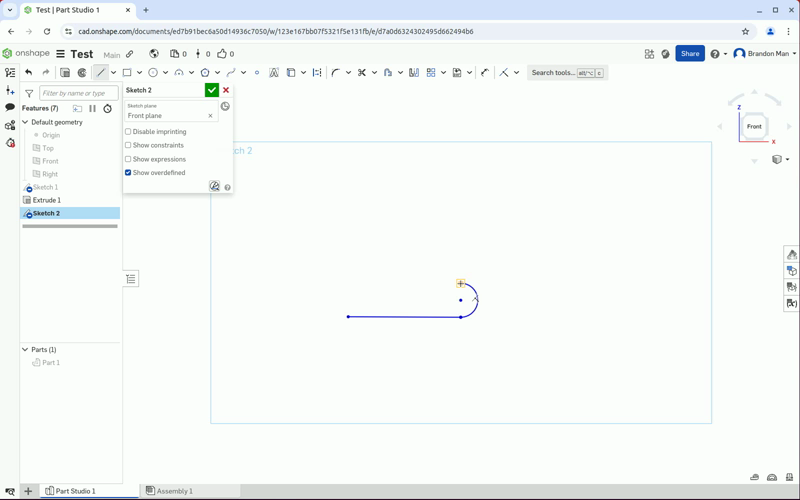
key_down(shift)
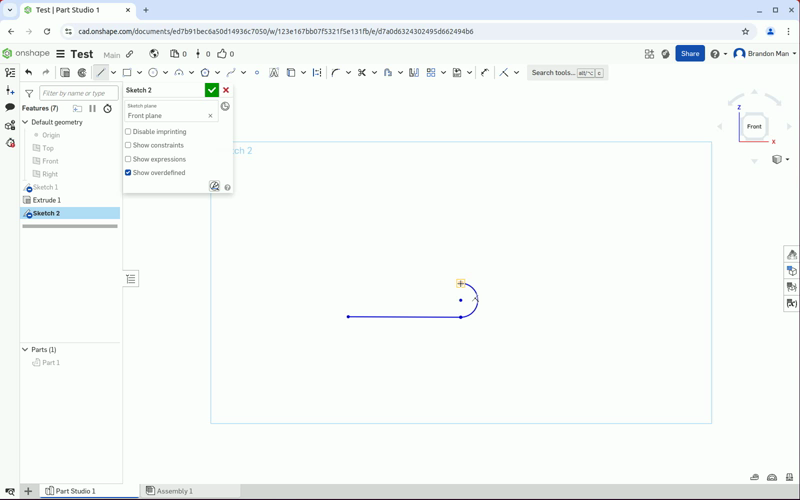
mouse_move(348, 283)
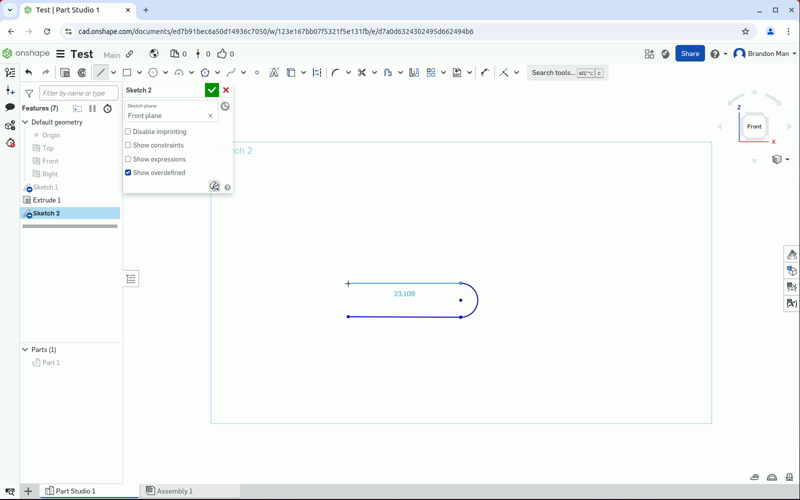
click(348, 283)
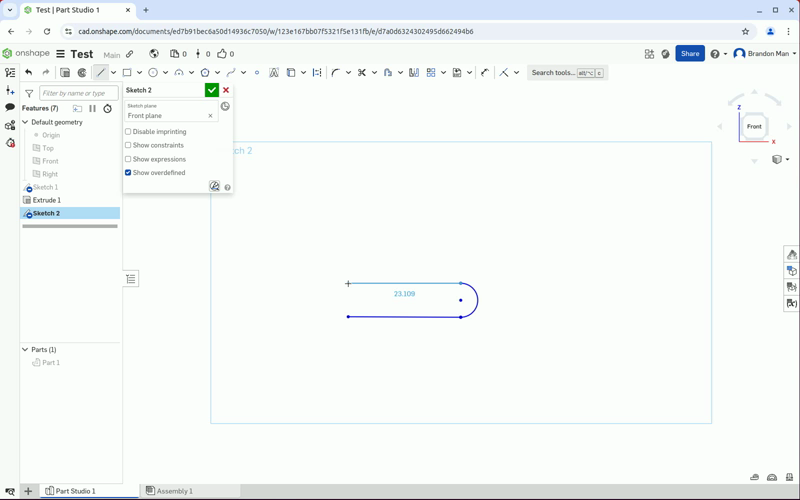
key_up(shift)
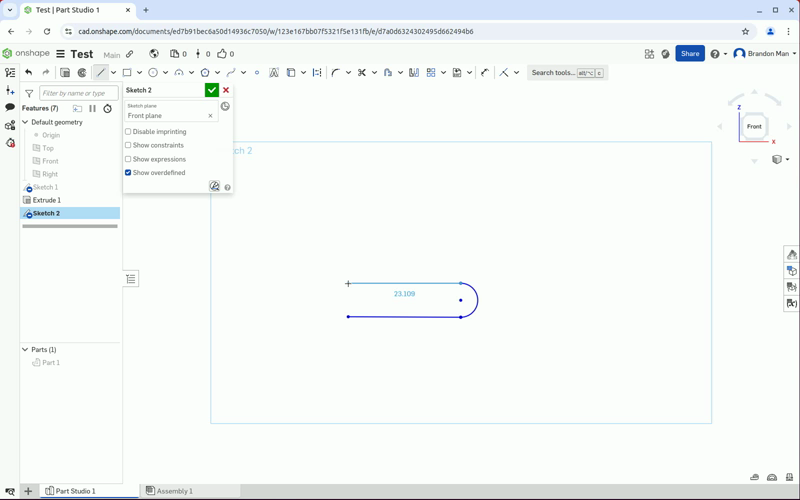
mouse_move(378, 283)
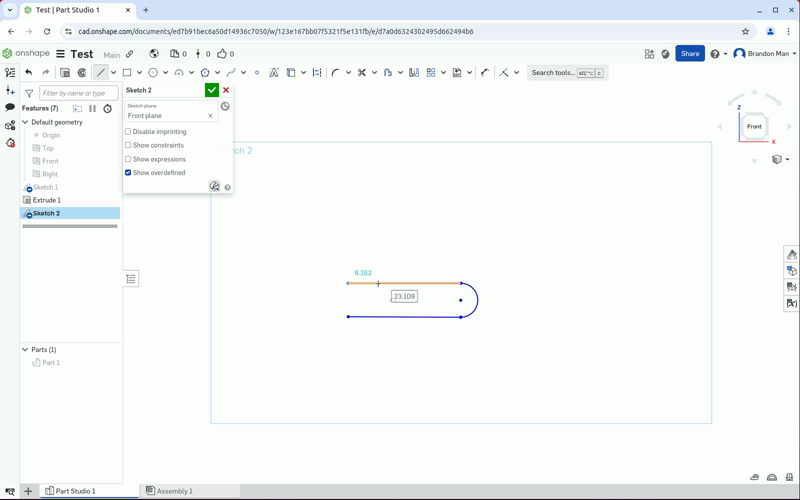
key_down(shift)
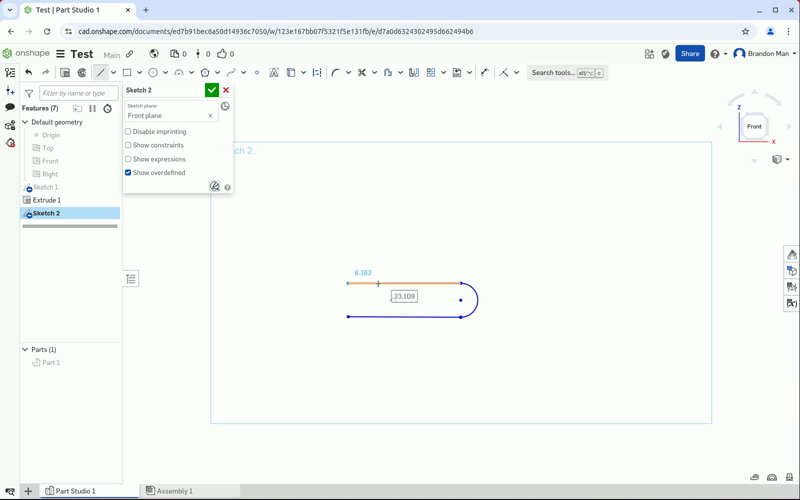
mouse_move(348, 316)
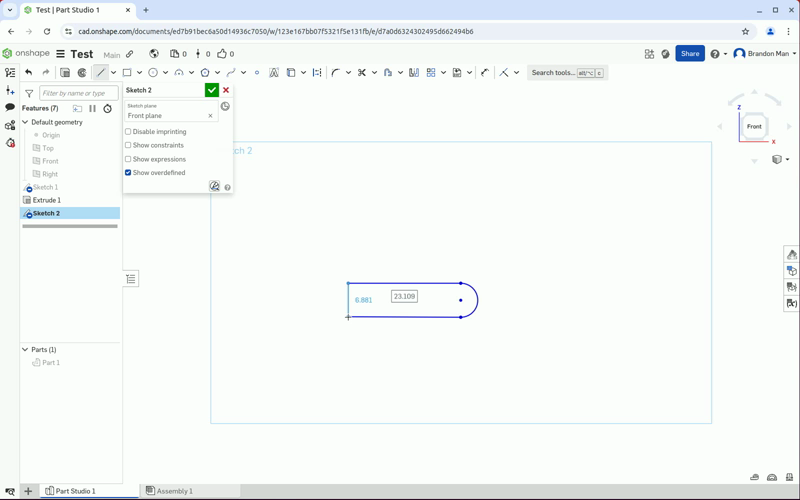
key_up(shift)
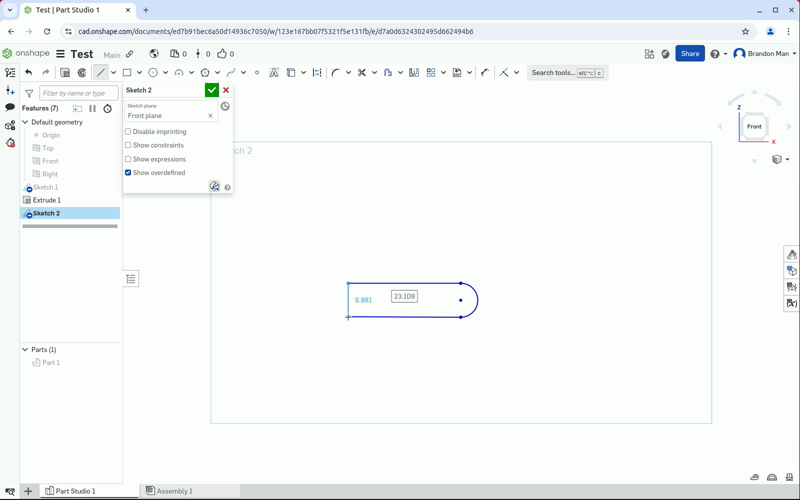
click(348, 316)
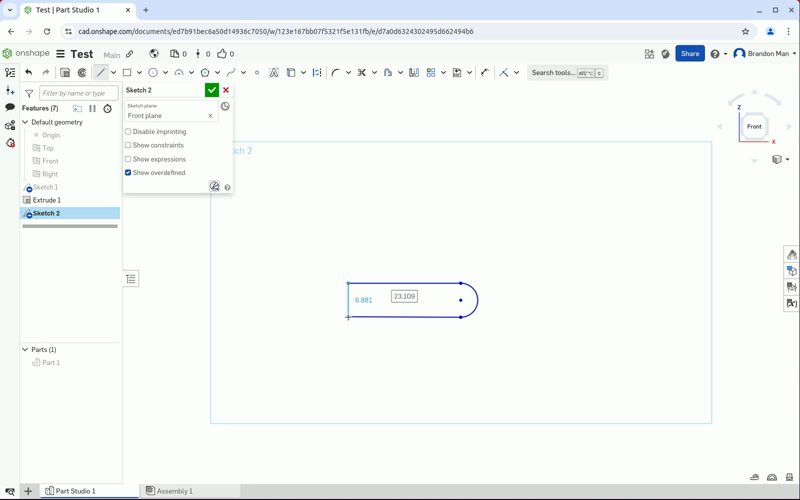
key(esc)
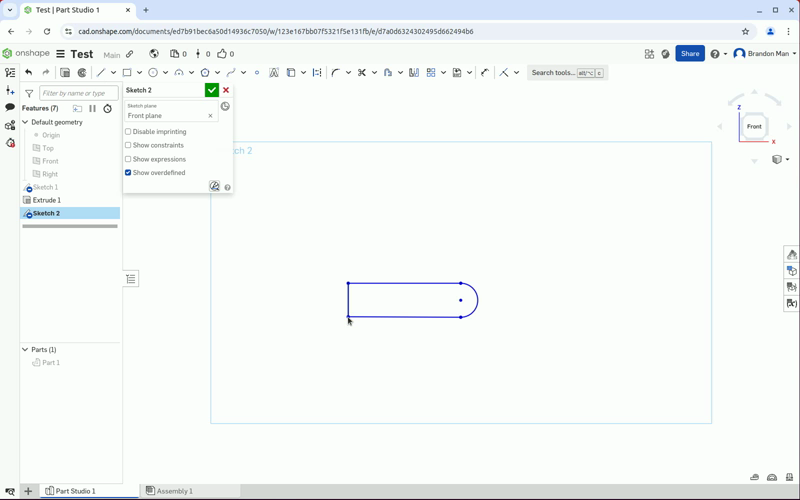
key(c)
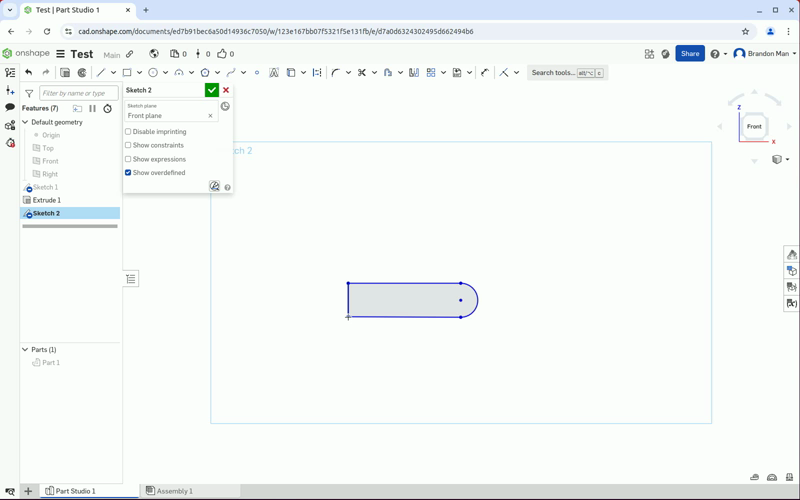
key_down(shift)
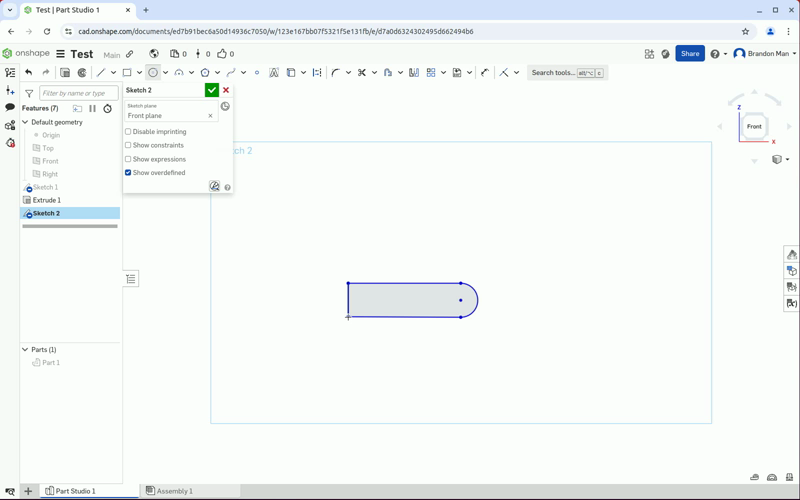
mouse_move(460, 300)
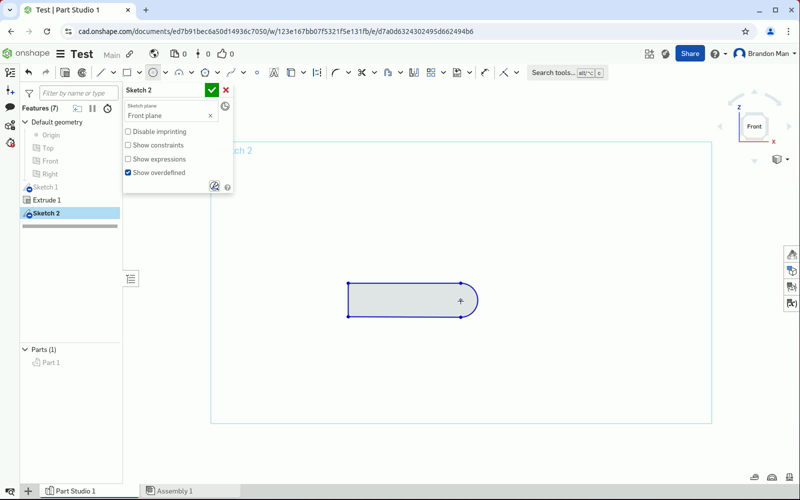
scroll(6)
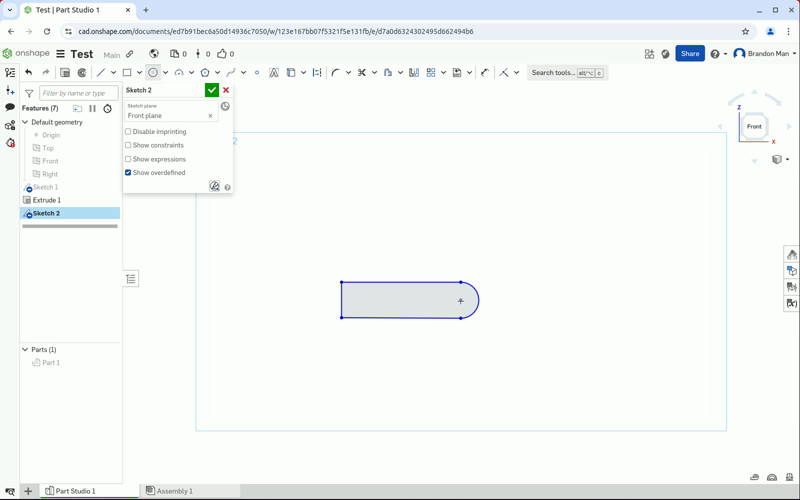
scroll(6)
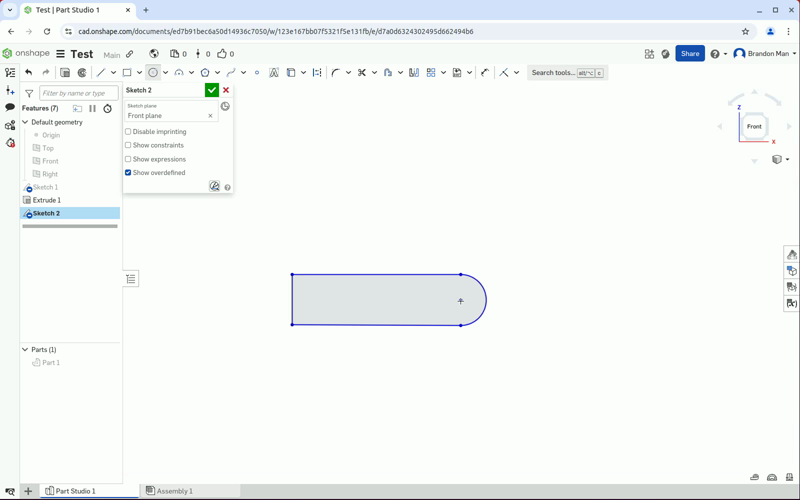
scroll(6)
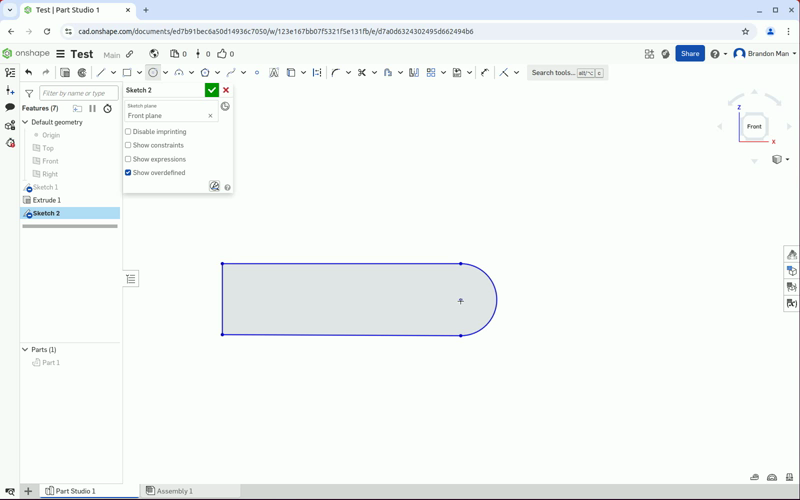
scroll(6)
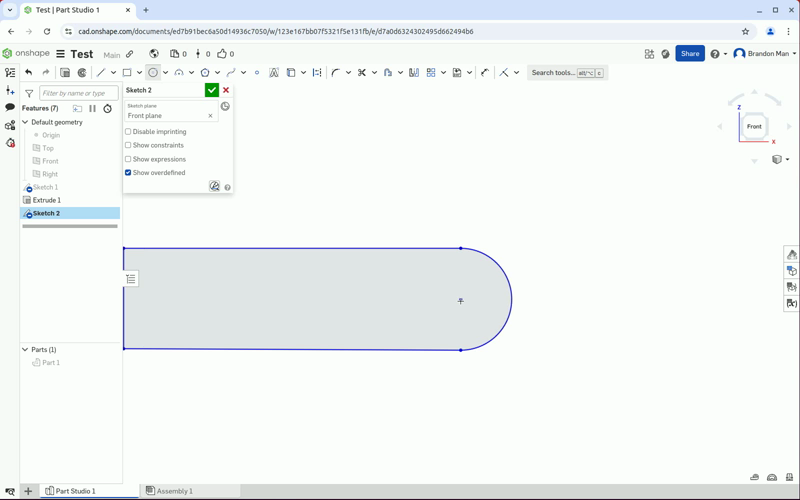
scroll(6)
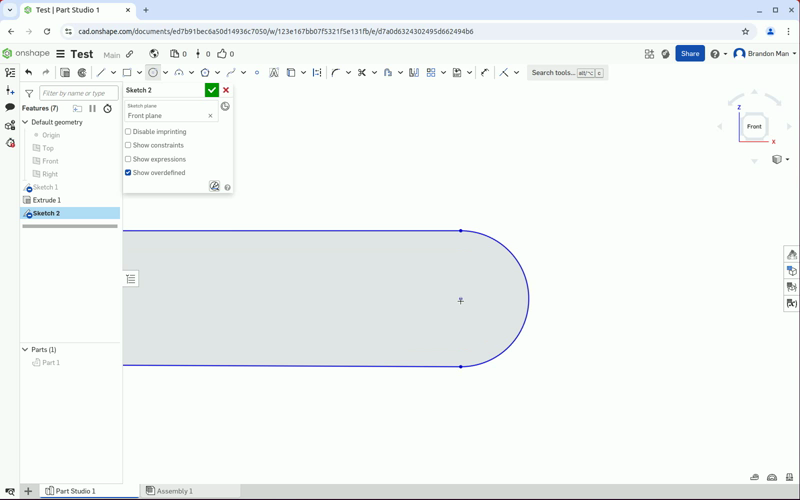
scroll(6)
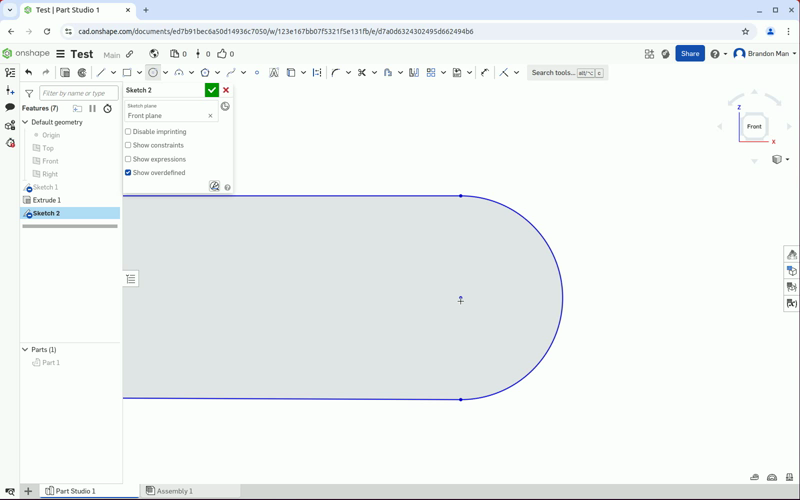
scroll(6)
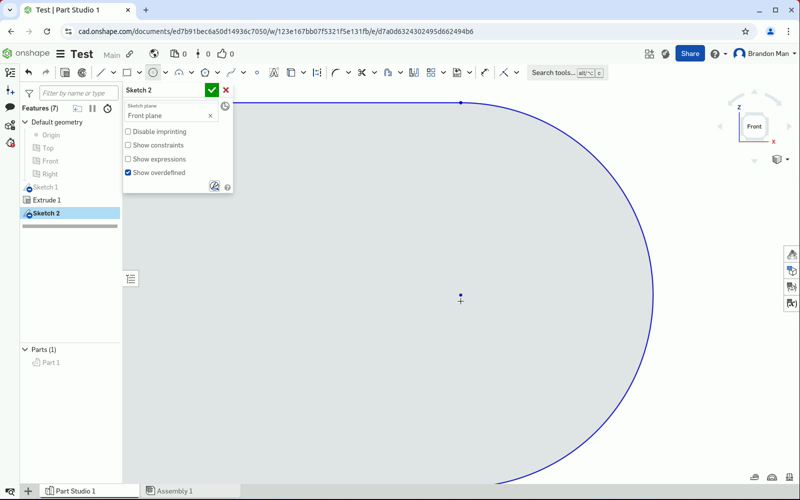
click(460, 300)
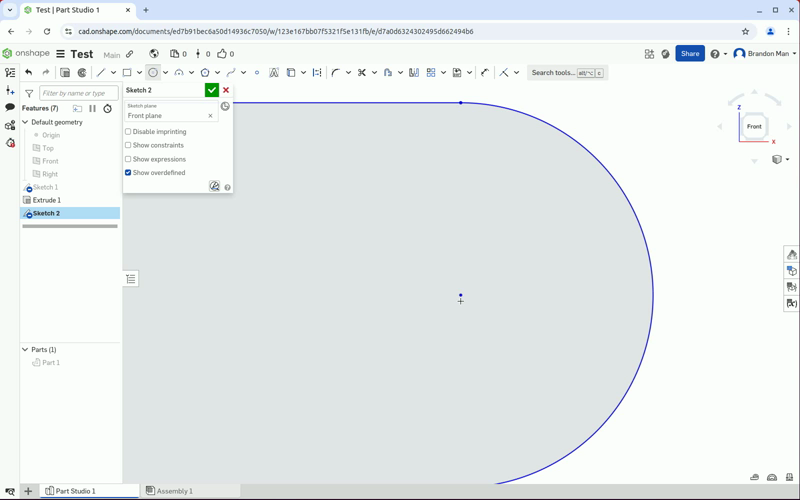
scroll(-6)
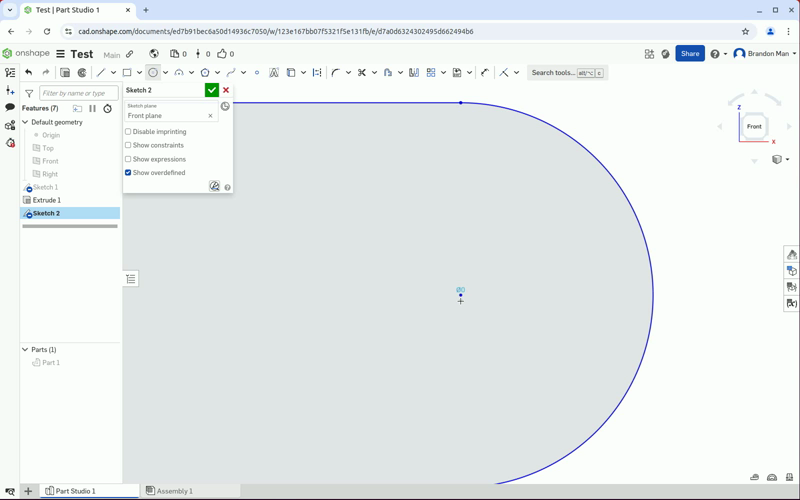
scroll(-6)
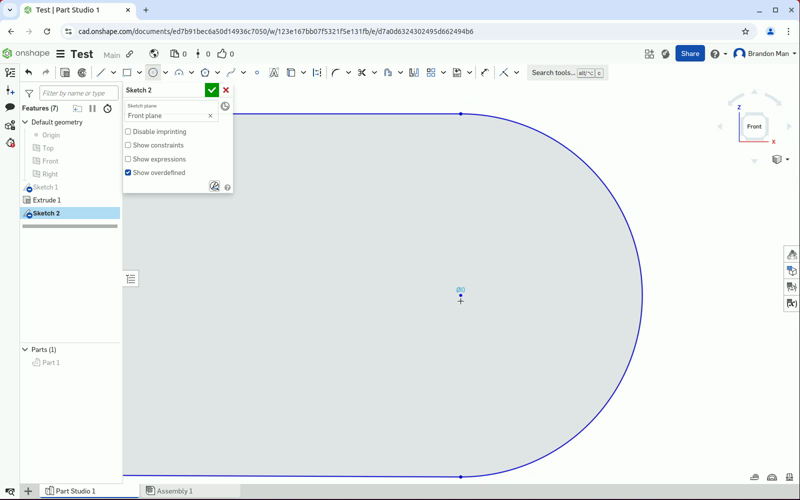
scroll(-6)
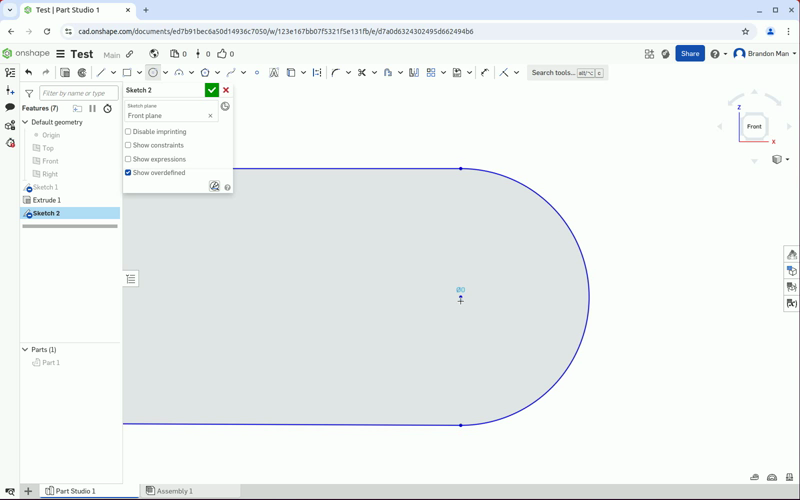
scroll(-6)
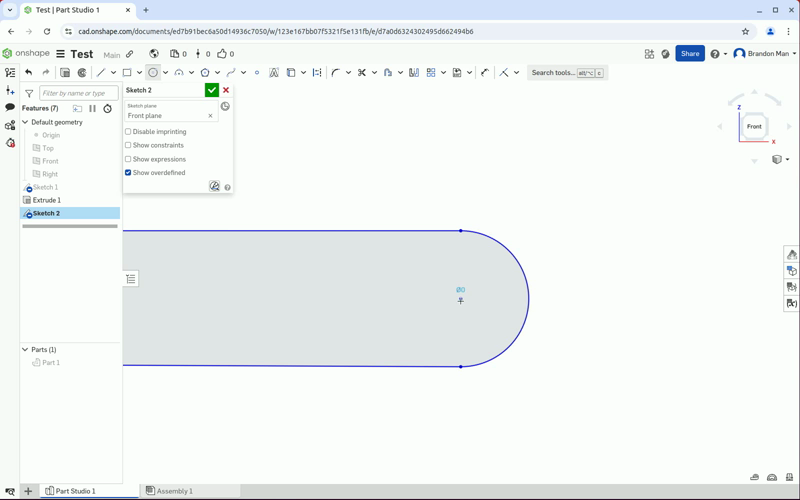
scroll(-6)
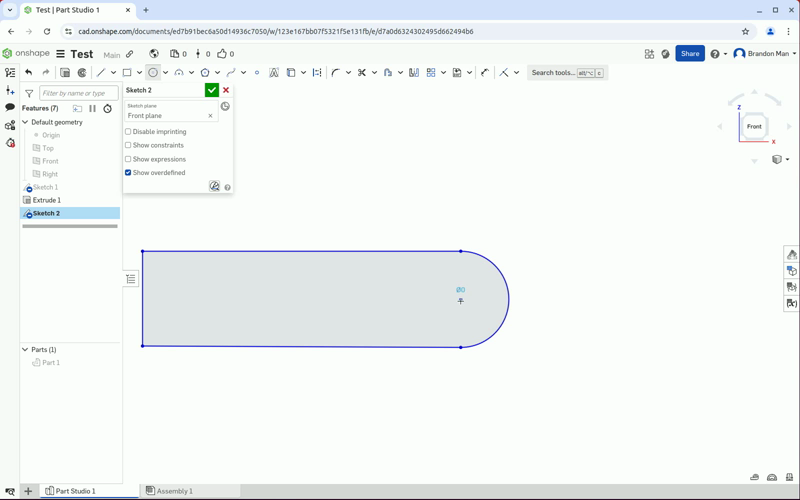
scroll(-6)
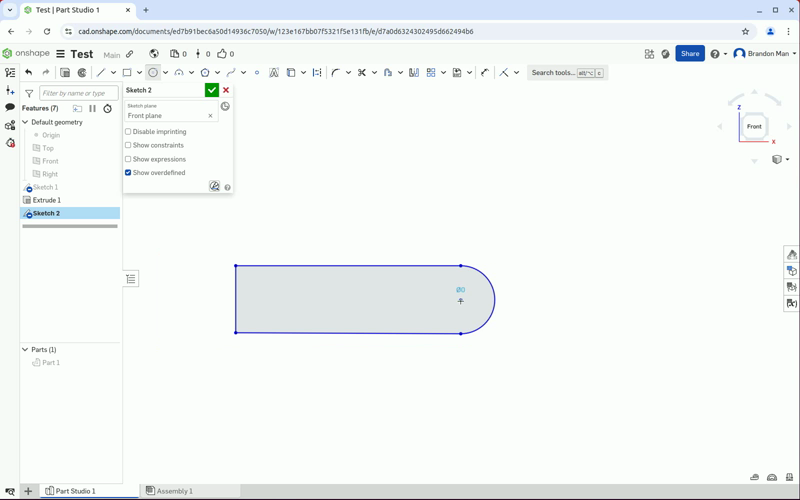
scroll(-6)
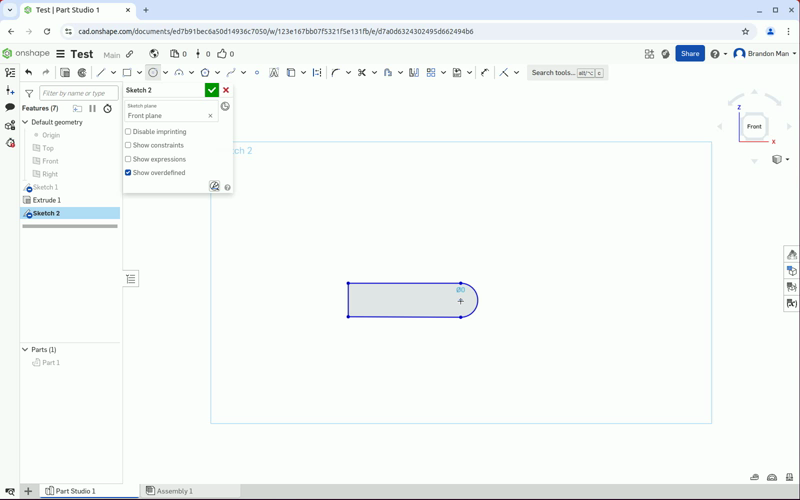
key_up(shift)
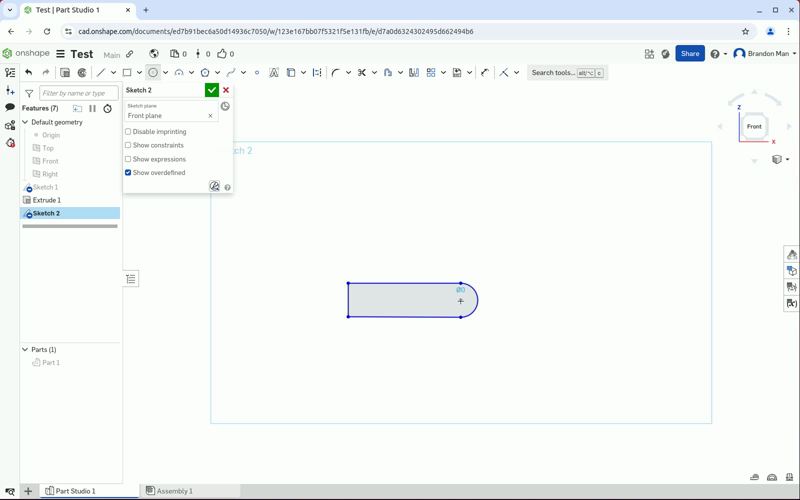
mouse_move(467, 300)
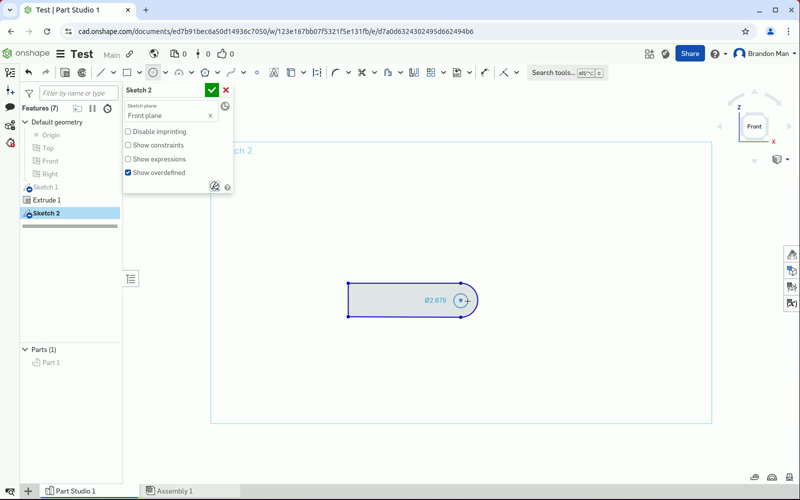
click(467, 300)
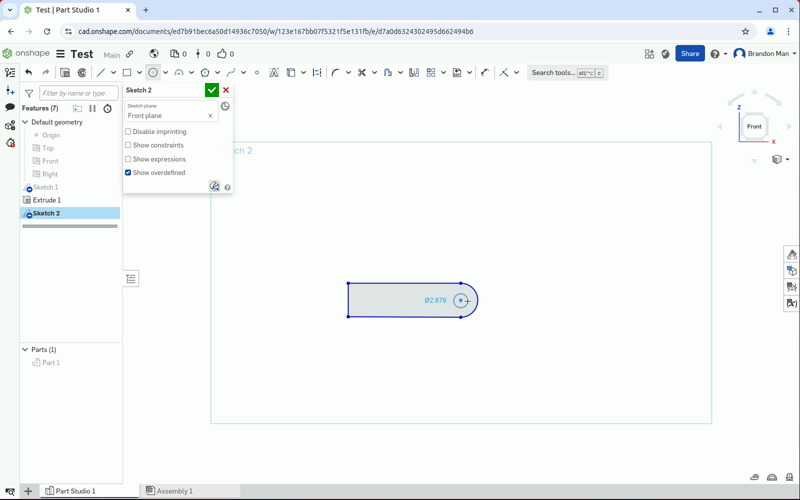
key(esc)
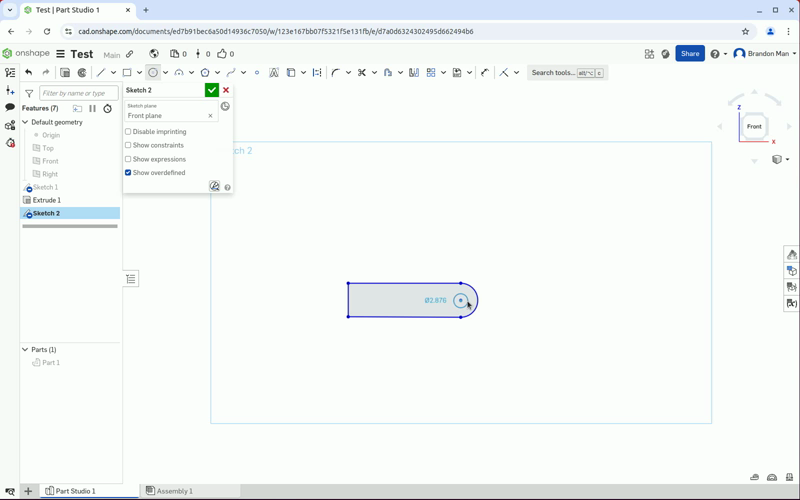
mouse_move(358, 307)
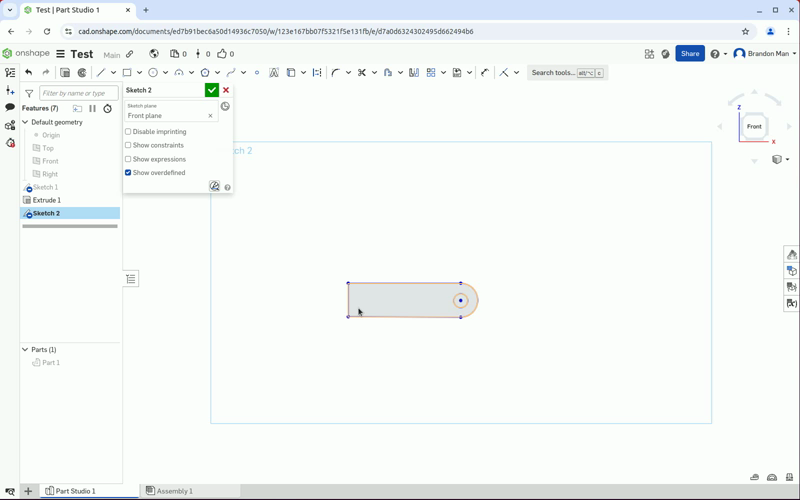
click(358, 307)
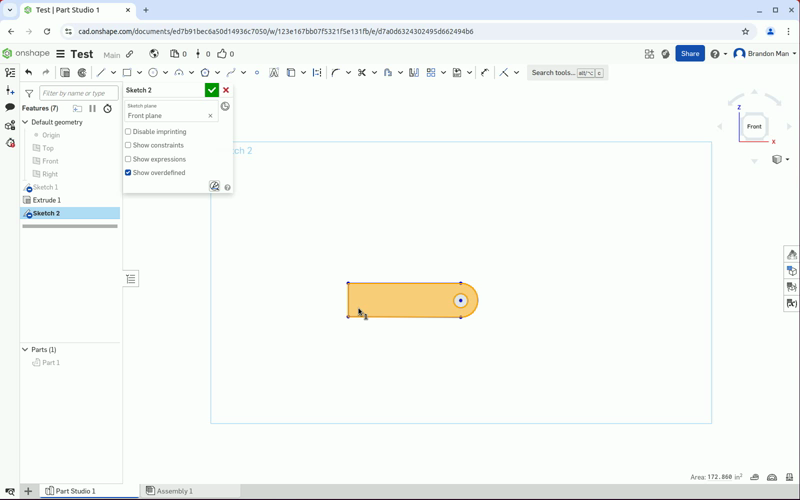
mouse_move(73, 352)
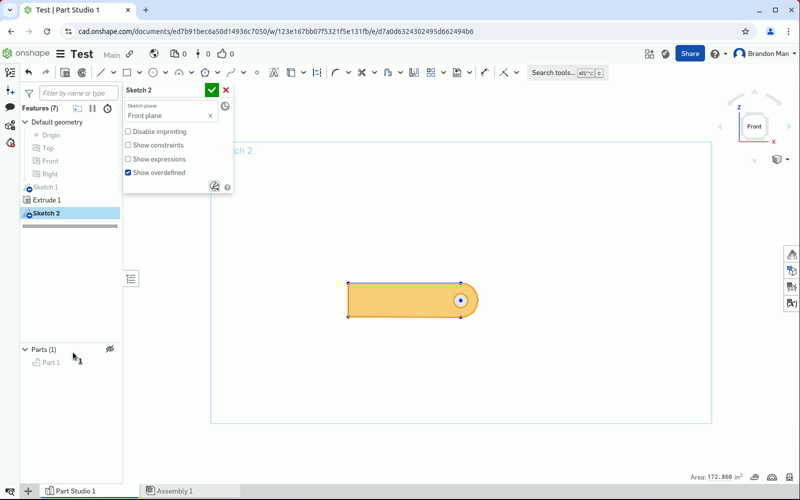
key(shift+y)
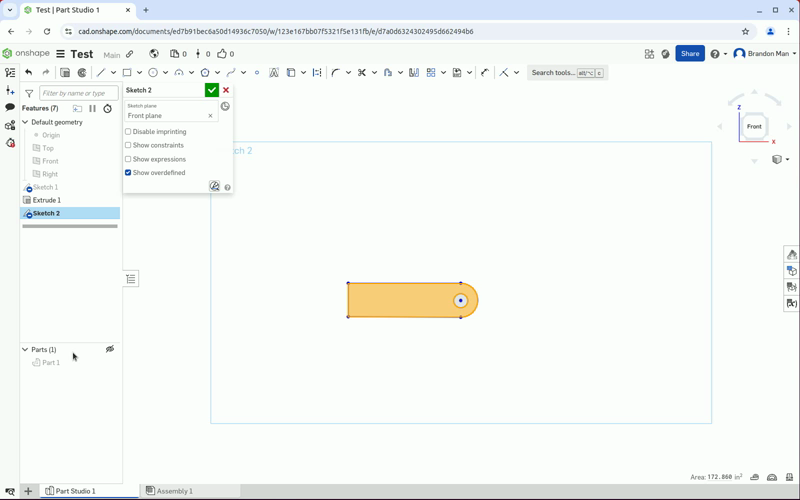
key(shift+e)
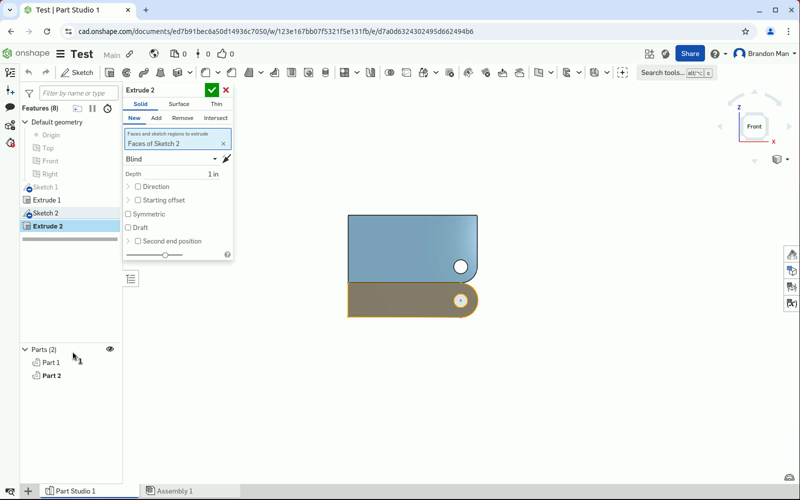
mouse_move(143, 106)
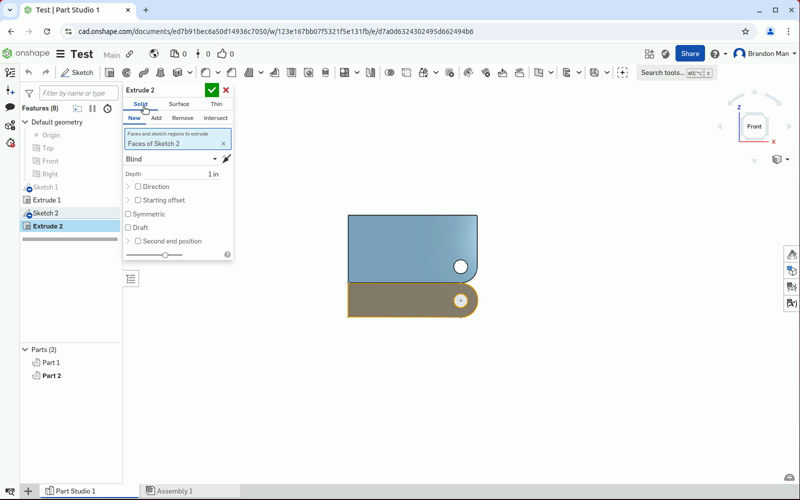
click(143, 106)
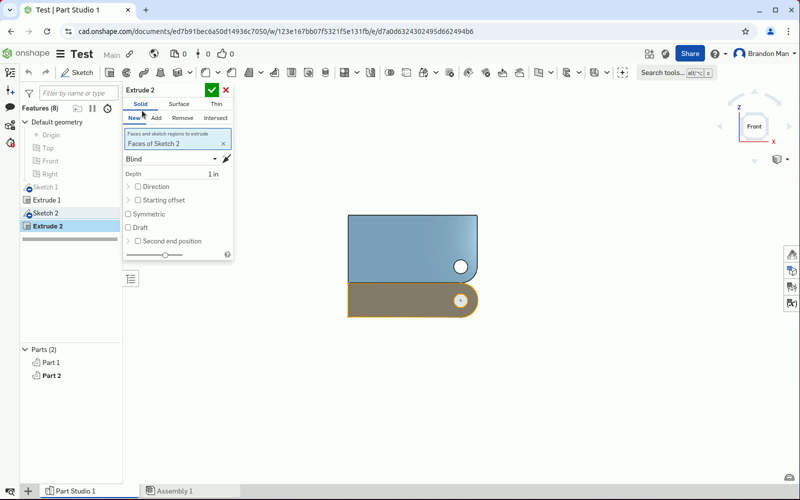
mouse_move(137, 120)
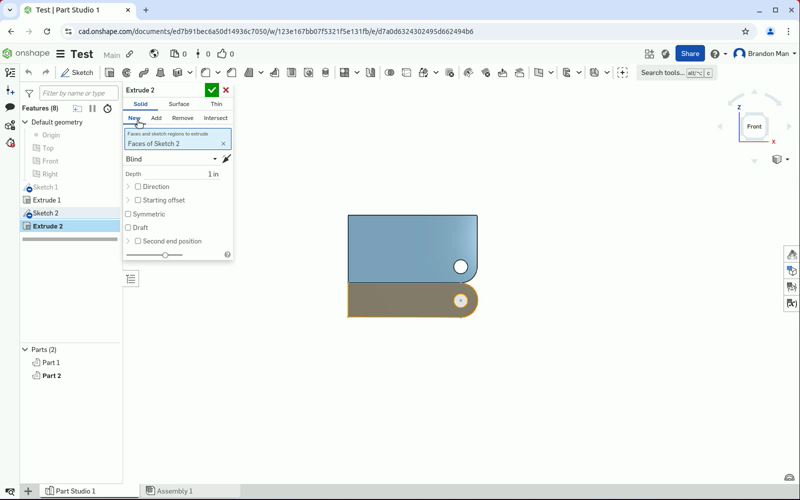
click(137, 120)
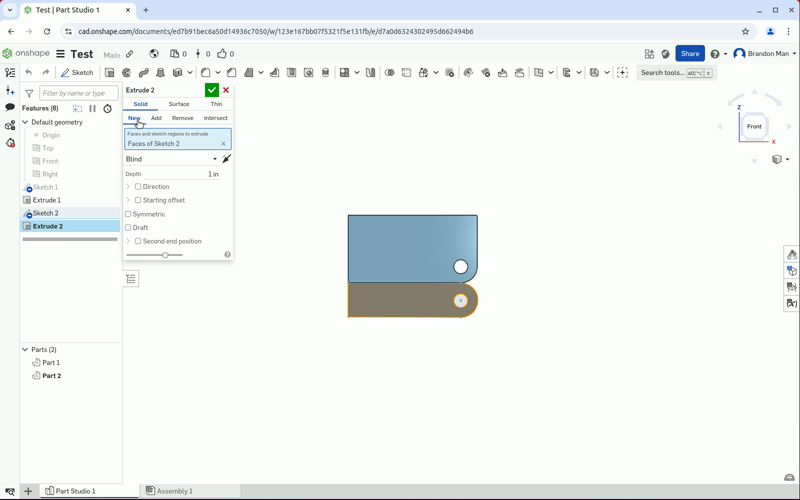
key(tab, 4)
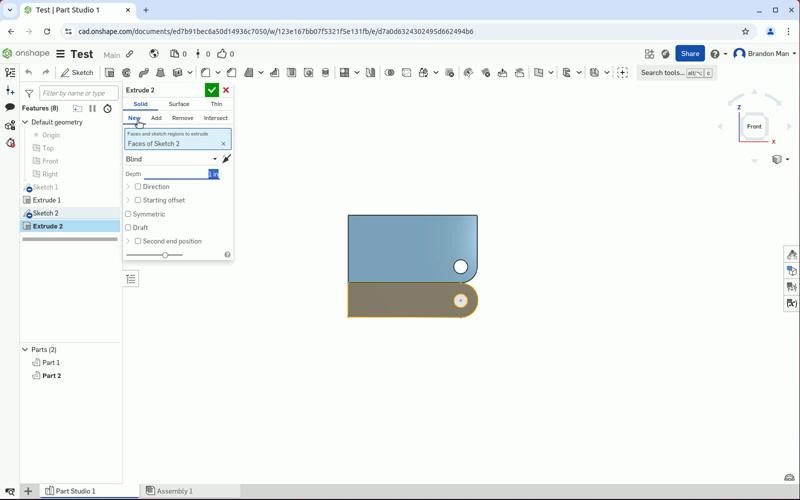
text(11.554)
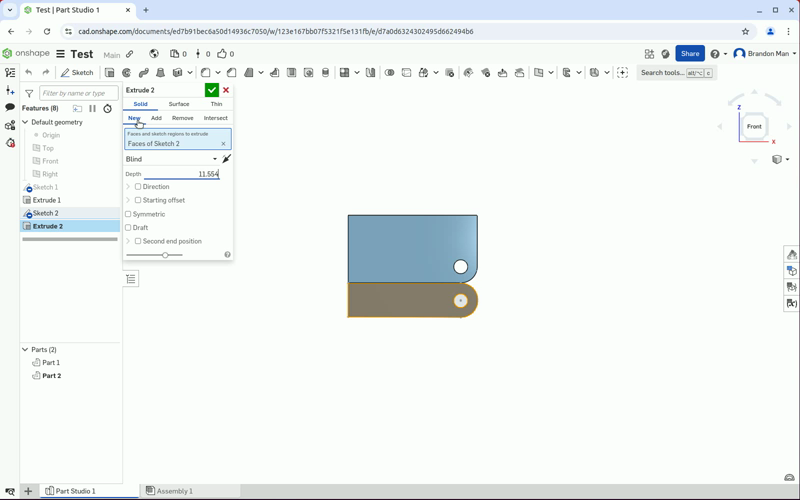
key(enter)
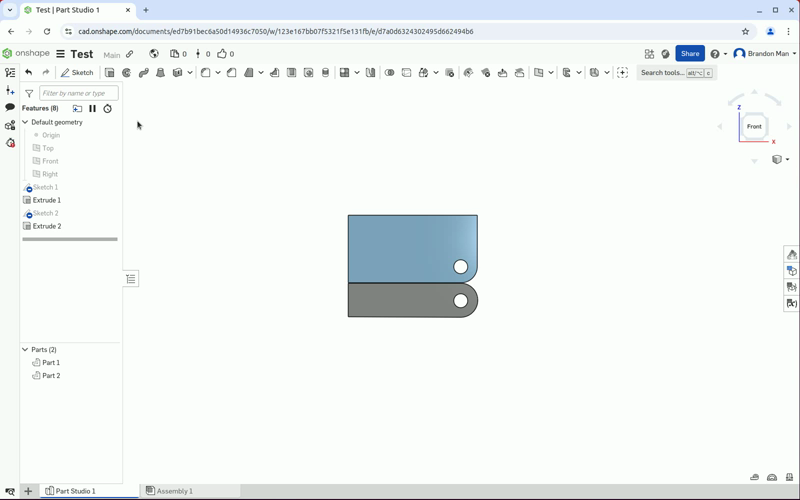
key(shift+h)
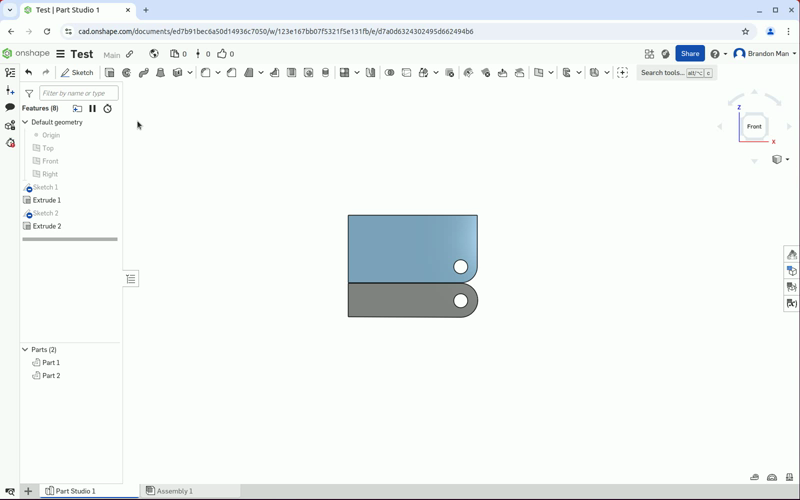
key(shift+h)
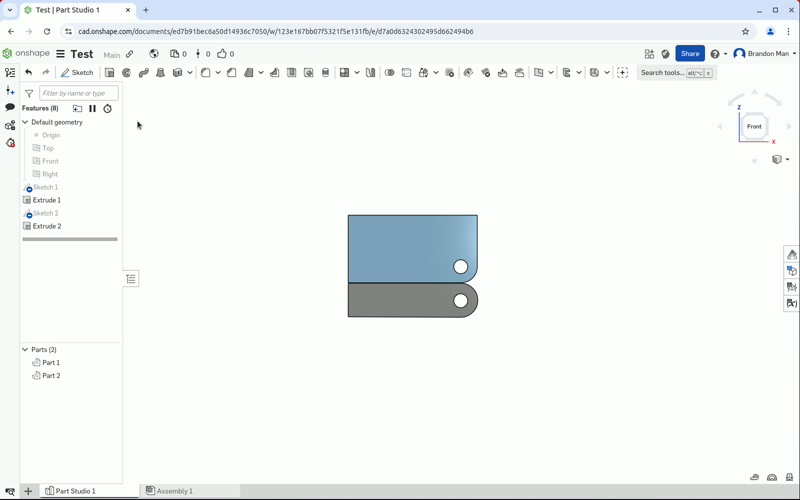
mouse_move(73, 189)
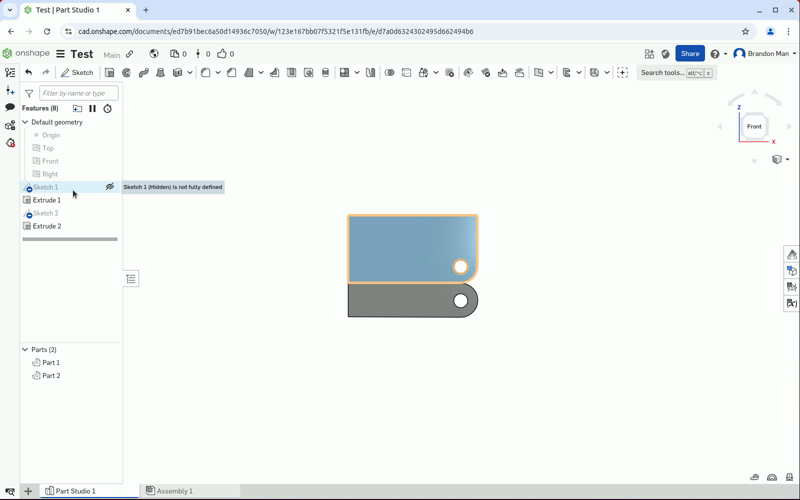
click(73, 189)
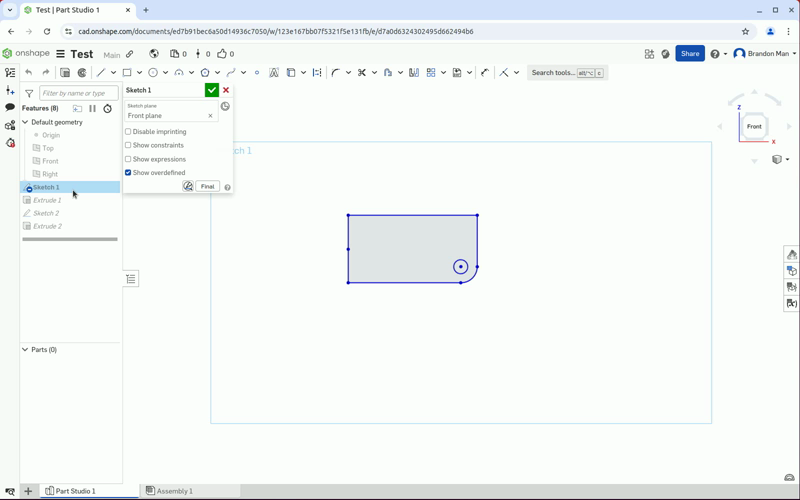
mouse_move(229, 92)
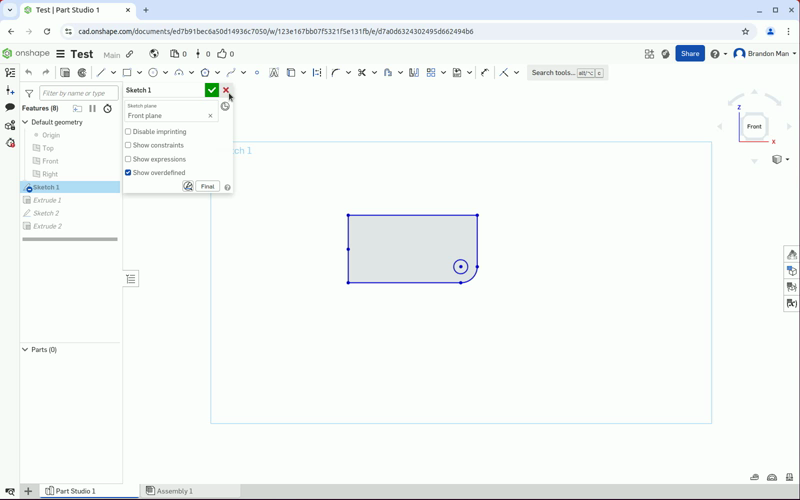
click(229, 92)
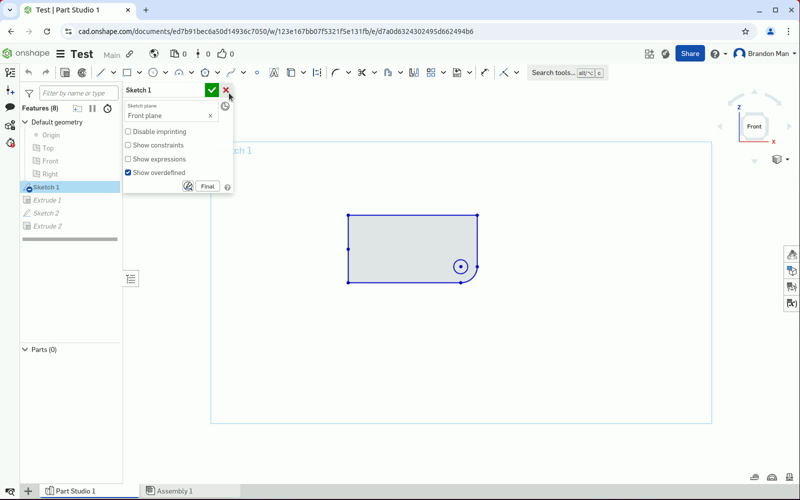
key(shift+s)
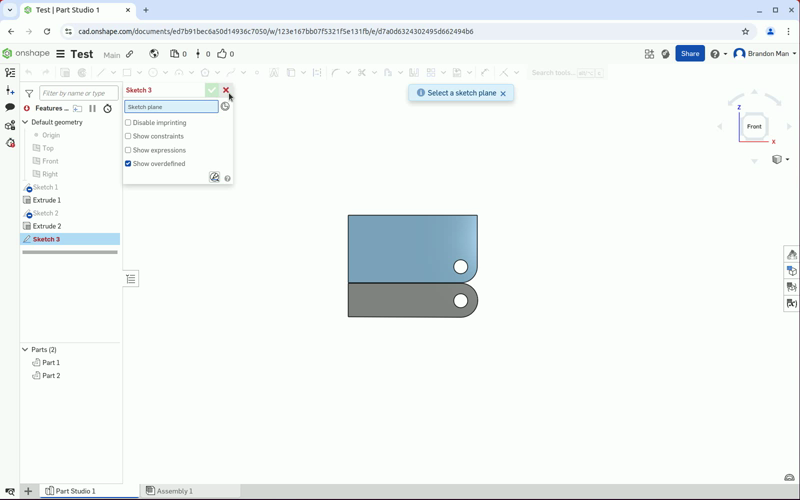
mouse_move(73, 163)
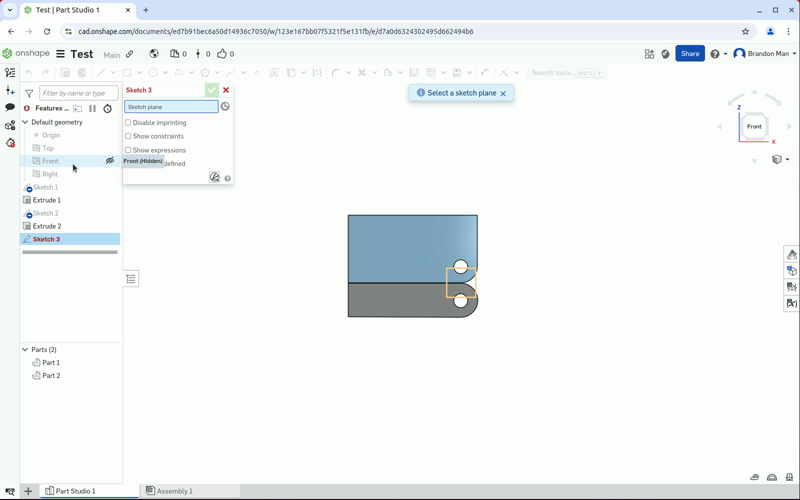
click(73, 163)
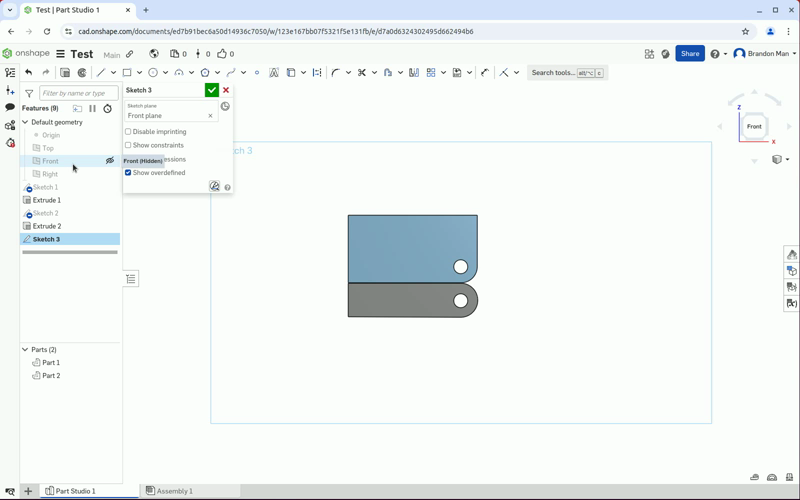
mouse_move(73, 352)
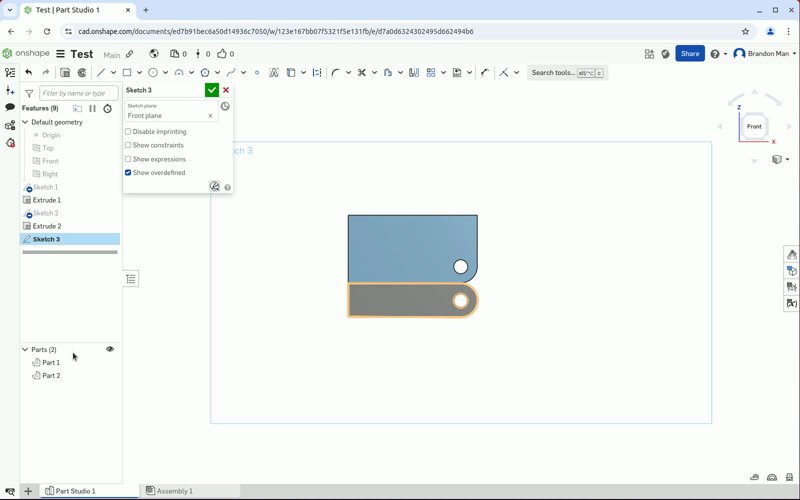
key(y)
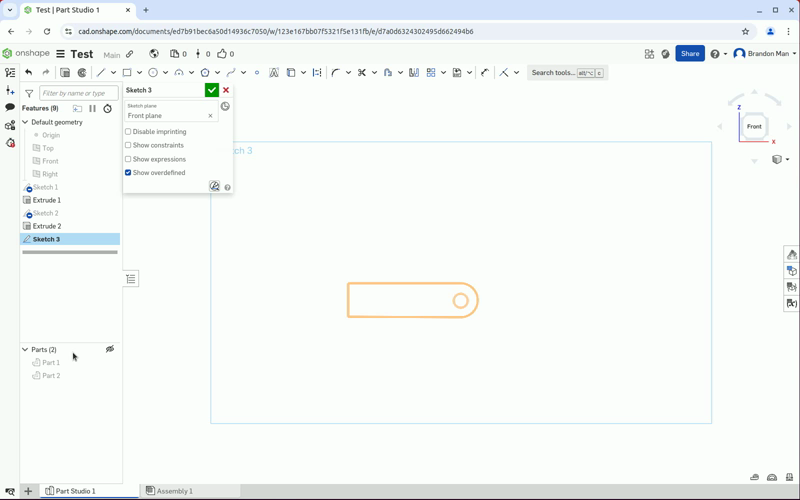
key(c)
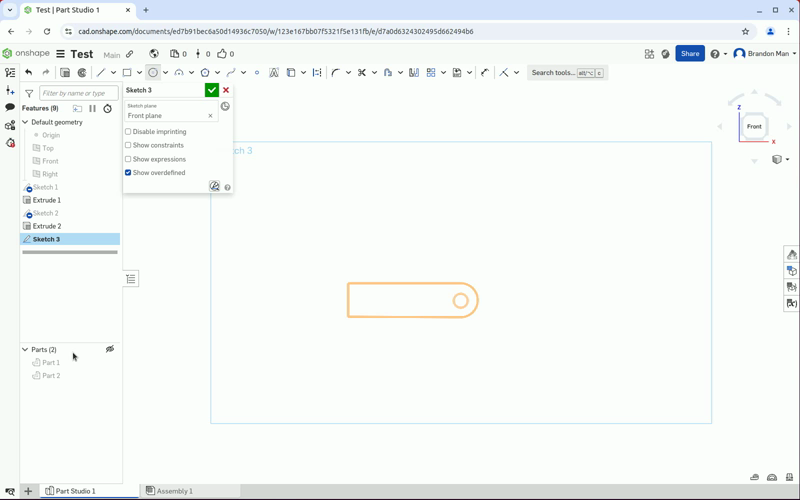
key_down(shift)
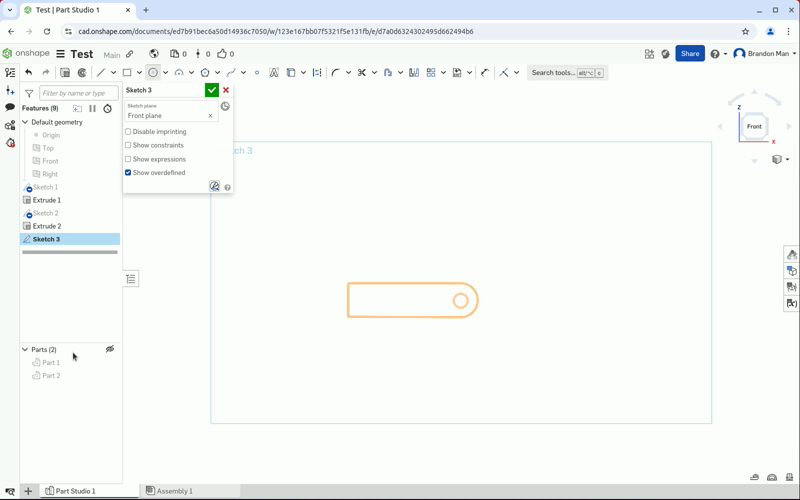
mouse_move(461, 266)
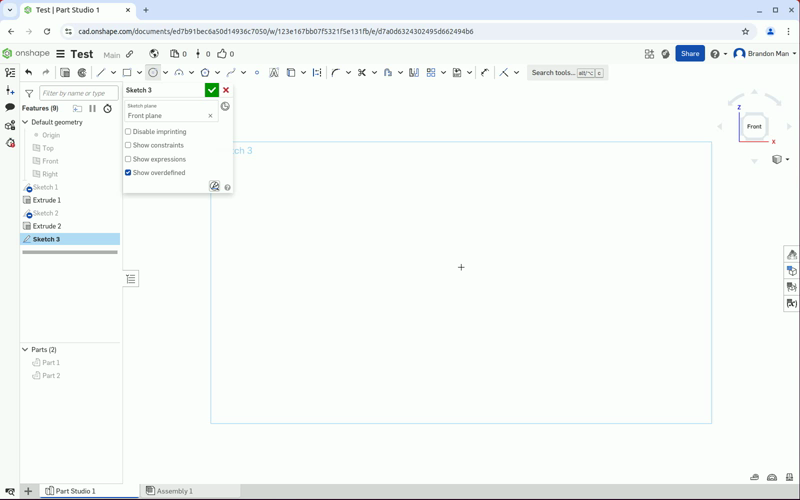
click(461, 266)
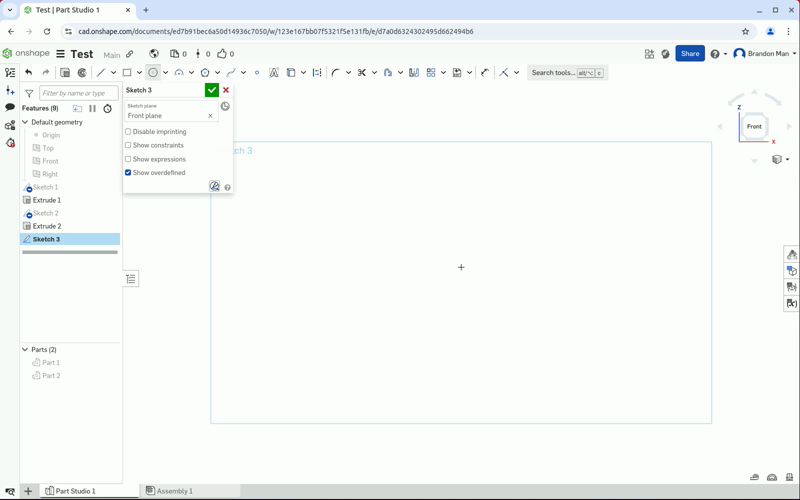
key_up(shift)
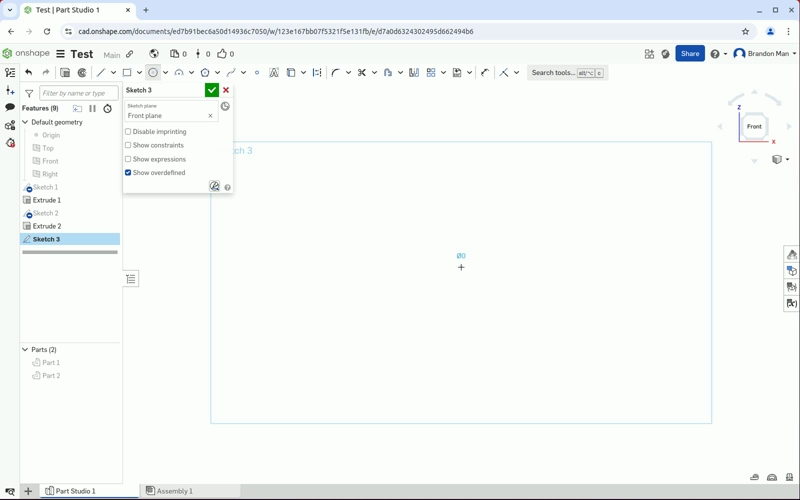
mouse_move(468, 266)
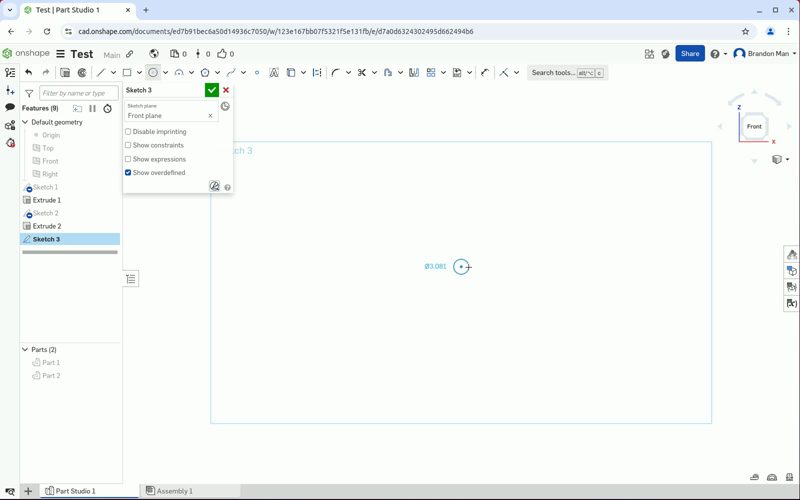
click(468, 266)
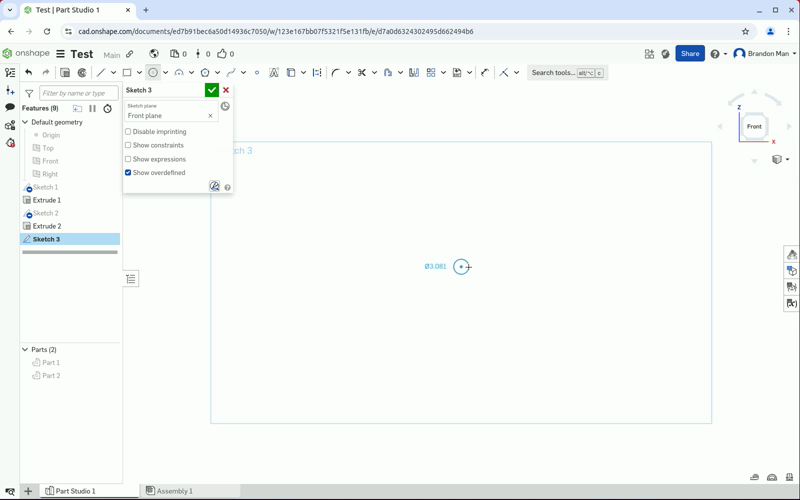
key(esc)
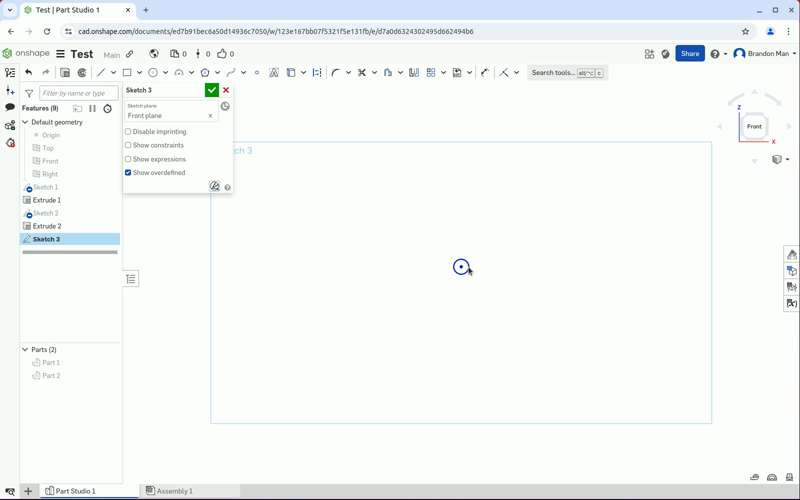
mouse_move(456, 270)
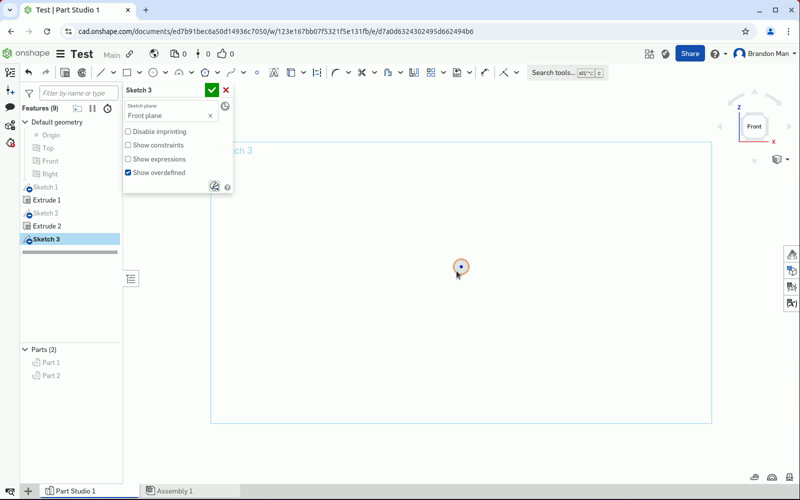
scroll(6)
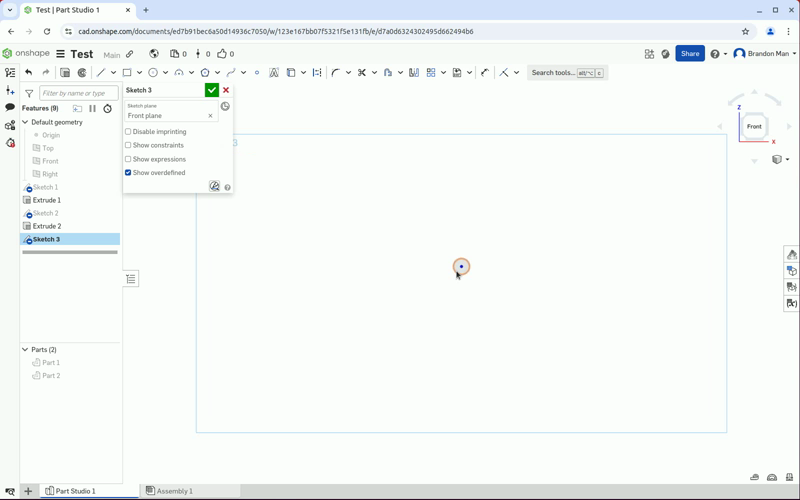
scroll(6)
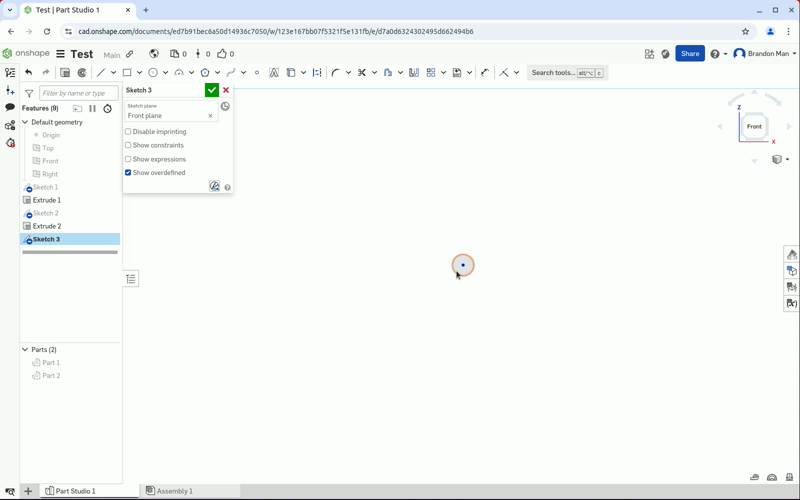
scroll(6)
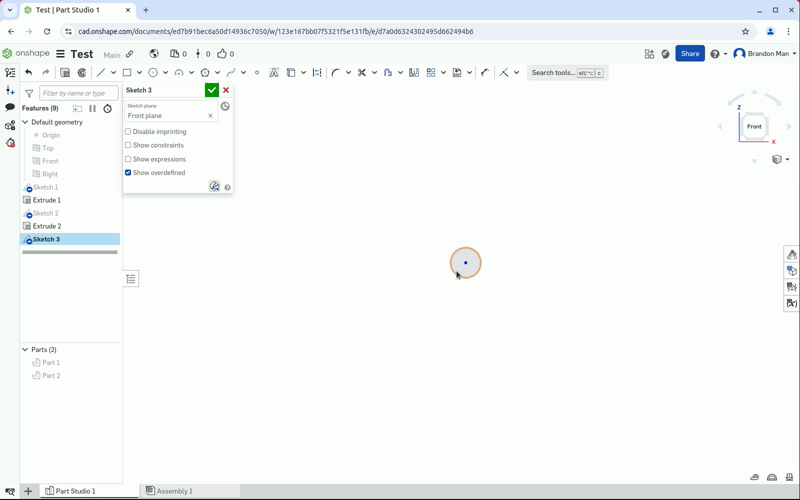
scroll(6)
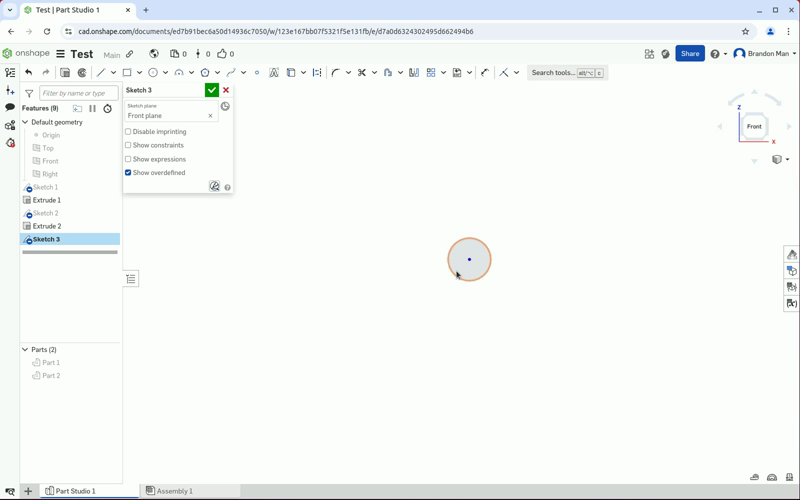
scroll(6)
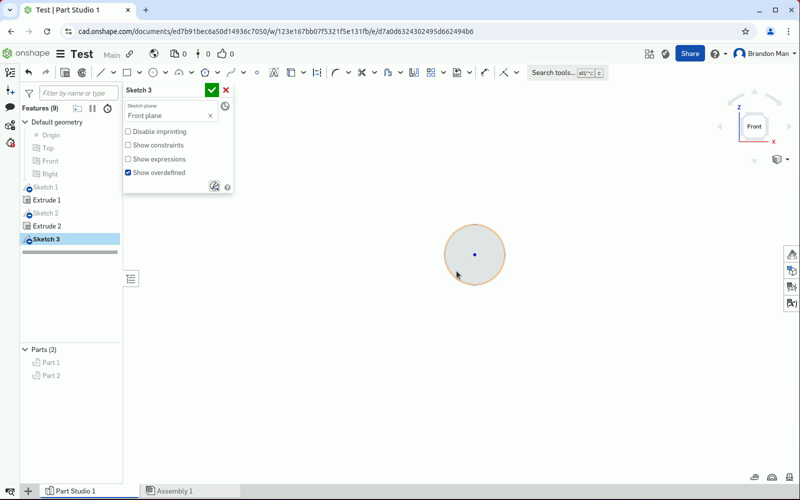
scroll(6)
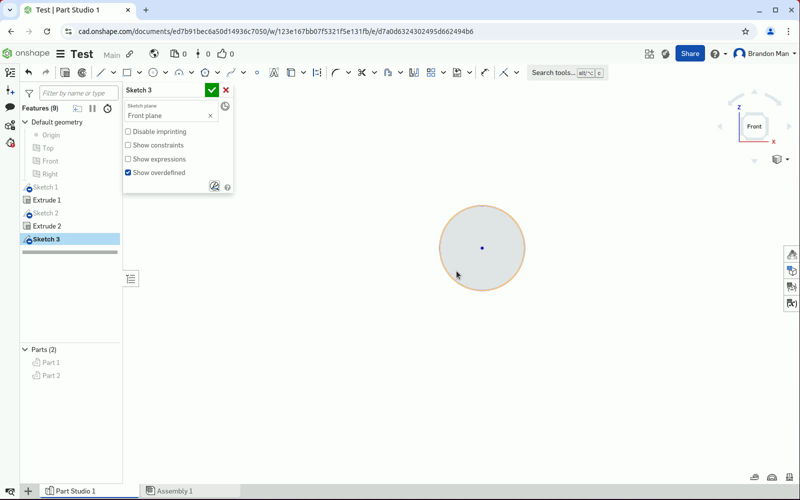
scroll(6)
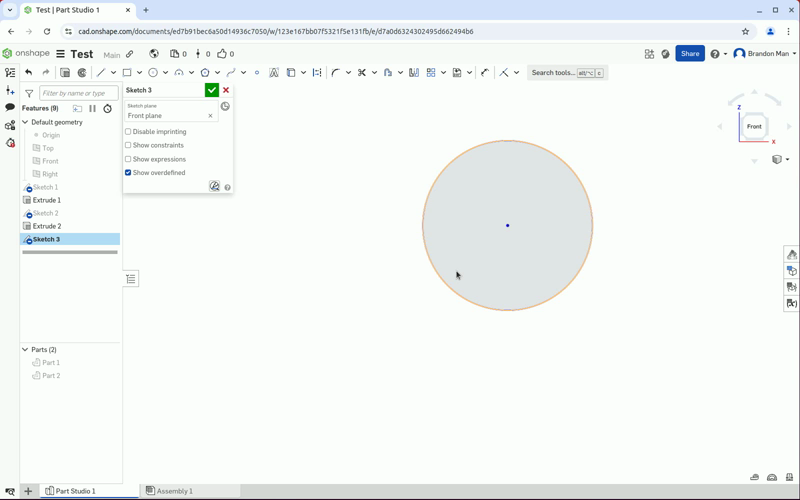
click(456, 270)
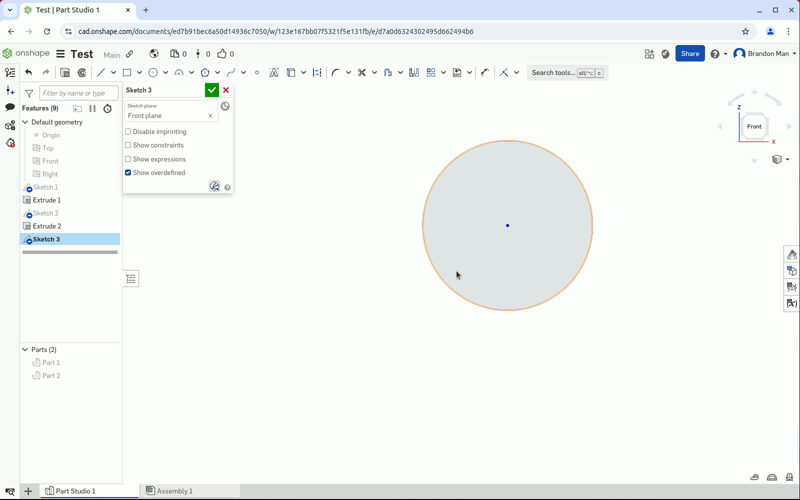
scroll(-6)
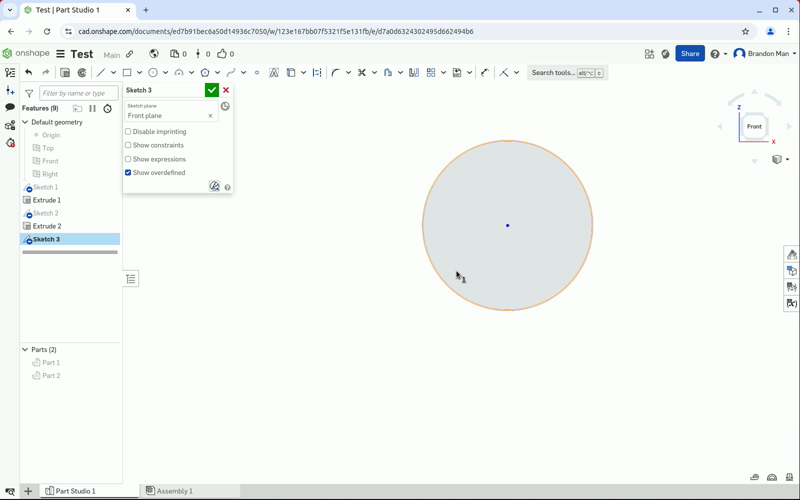
scroll(-6)
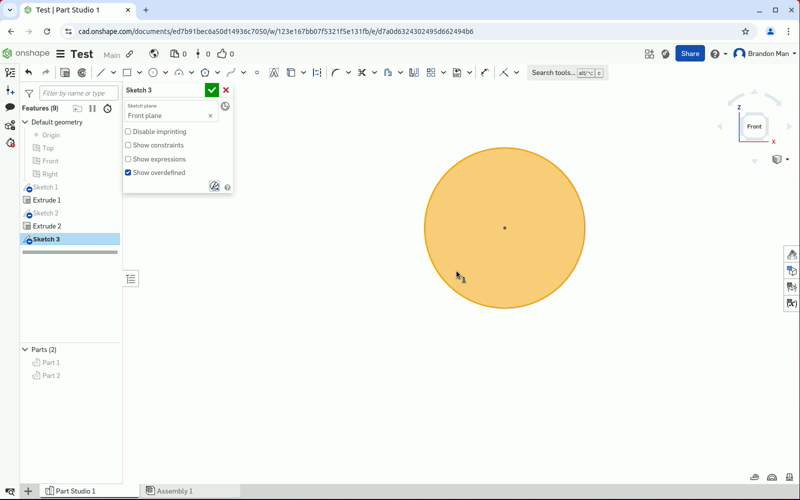
scroll(-6)
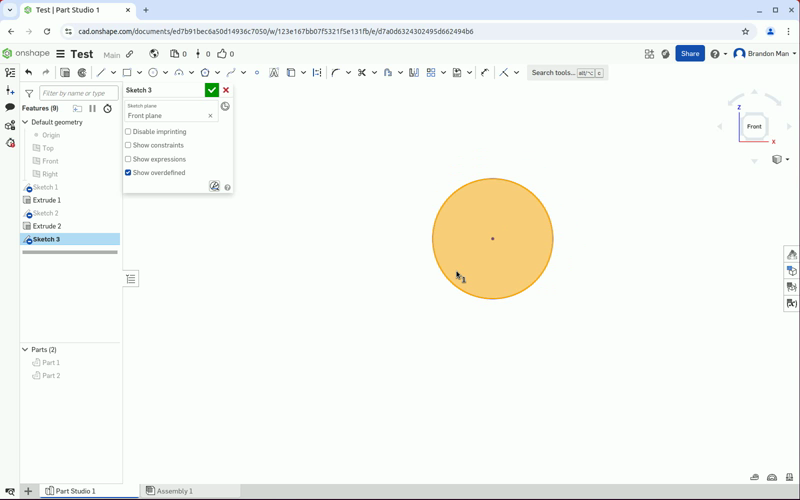
scroll(-6)
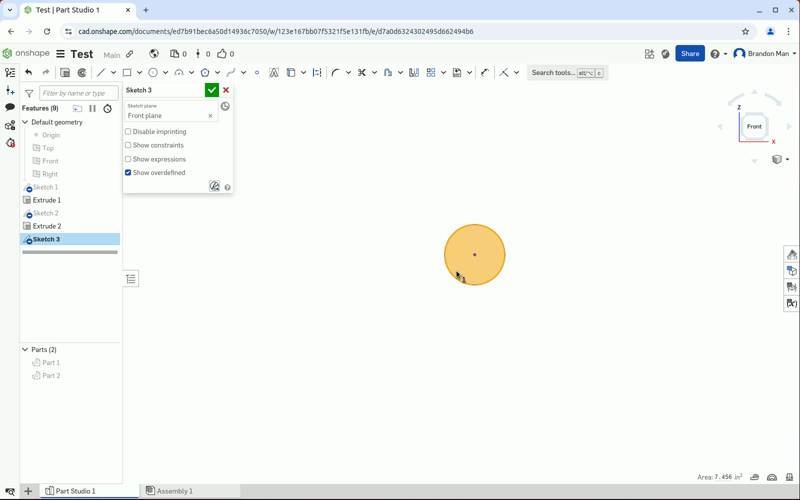
scroll(-6)
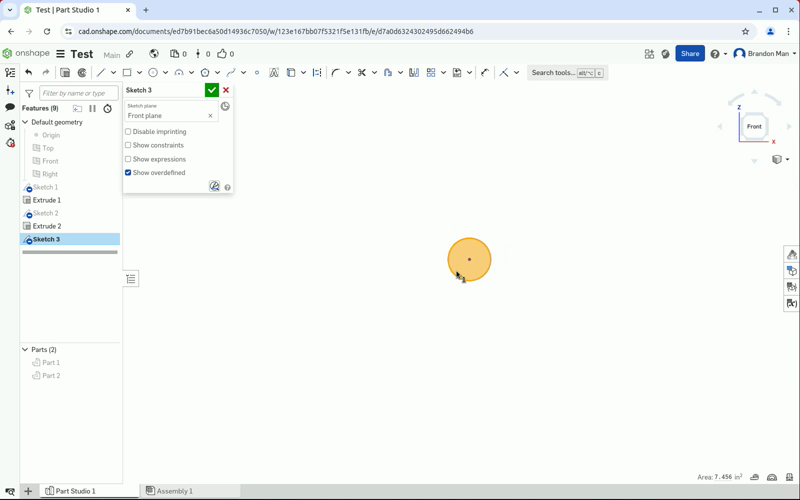
scroll(-6)
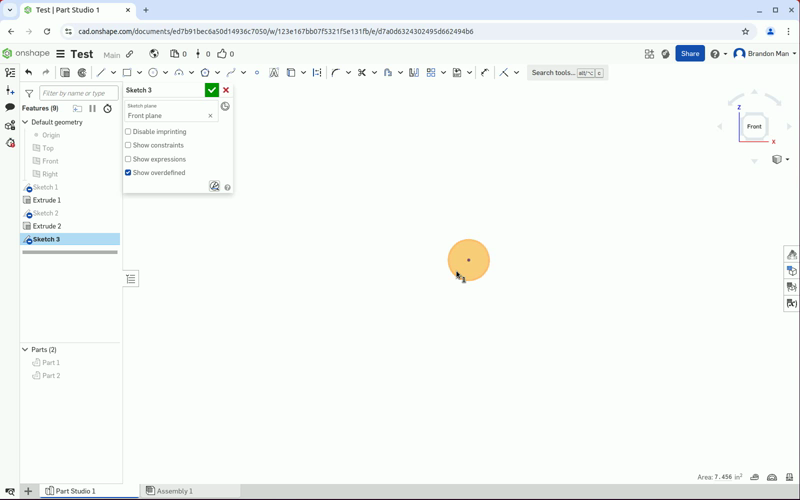
scroll(-6)
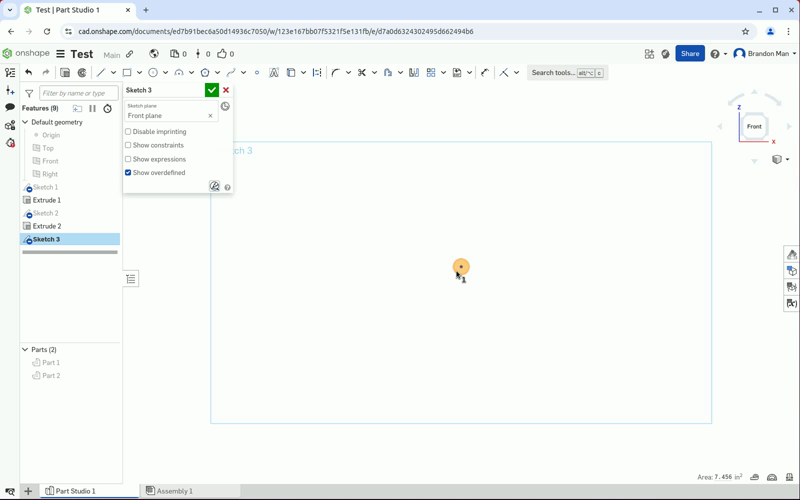
mouse_move(73, 352)
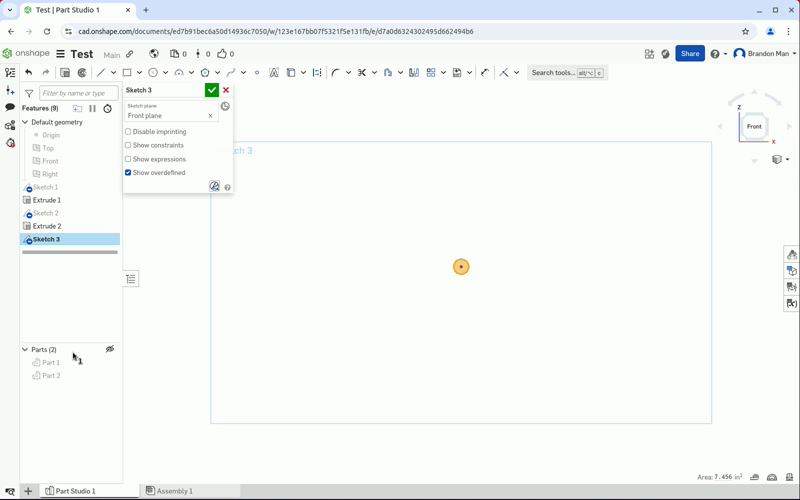
key(shift+y)
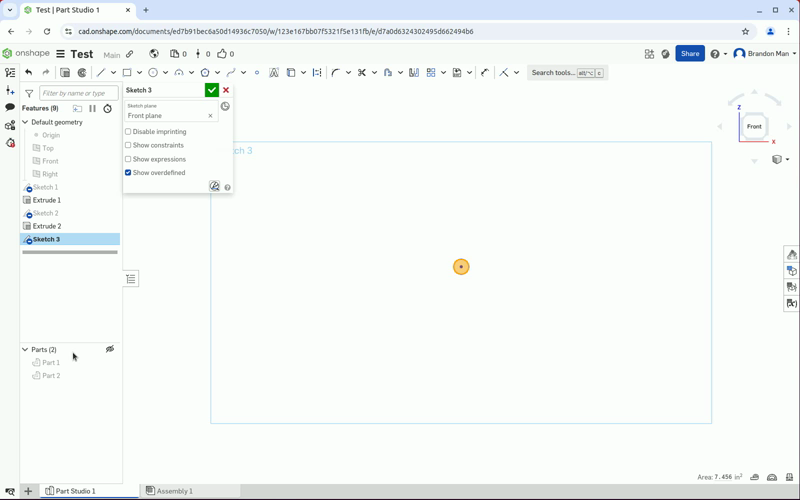
key(shift+e)
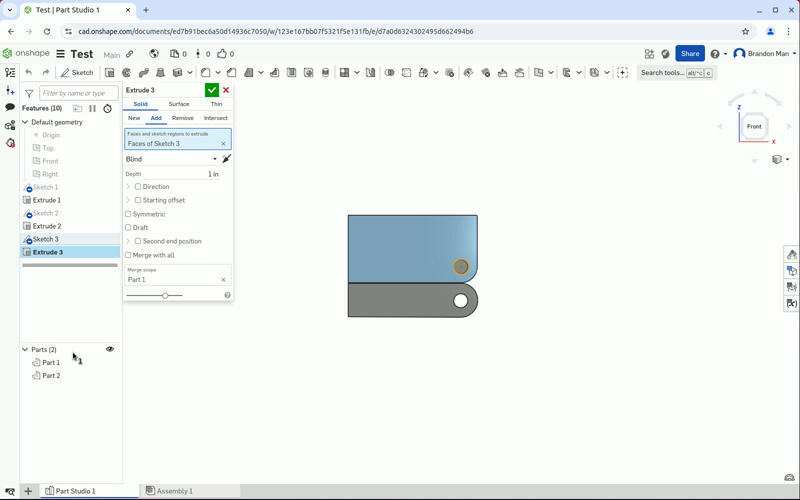
mouse_move(143, 106)
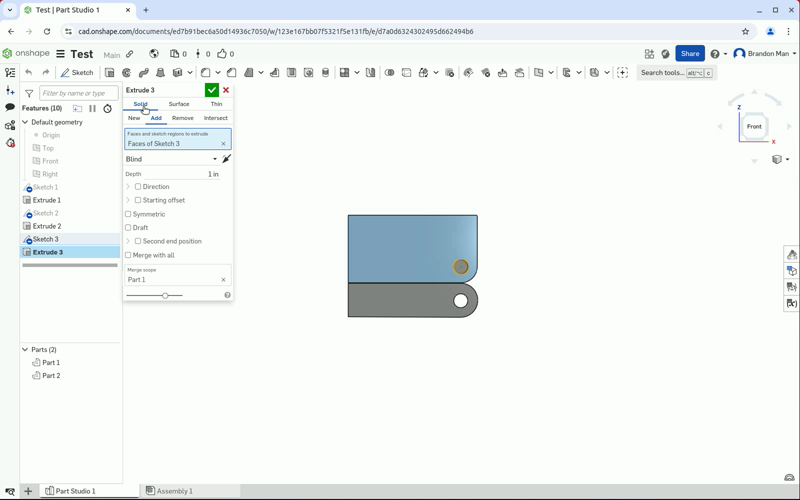
click(143, 106)
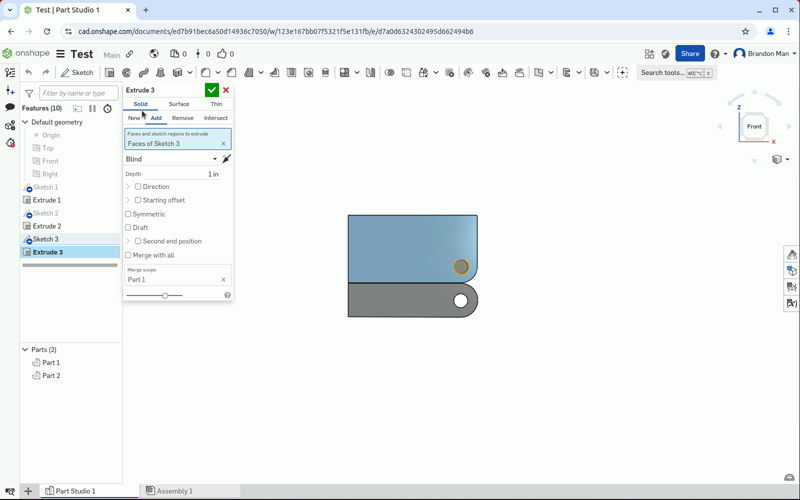
mouse_move(137, 120)
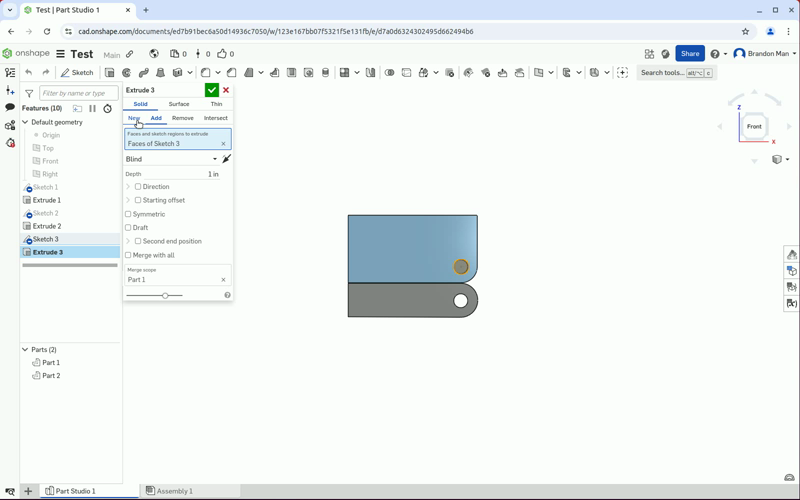
click(137, 120)
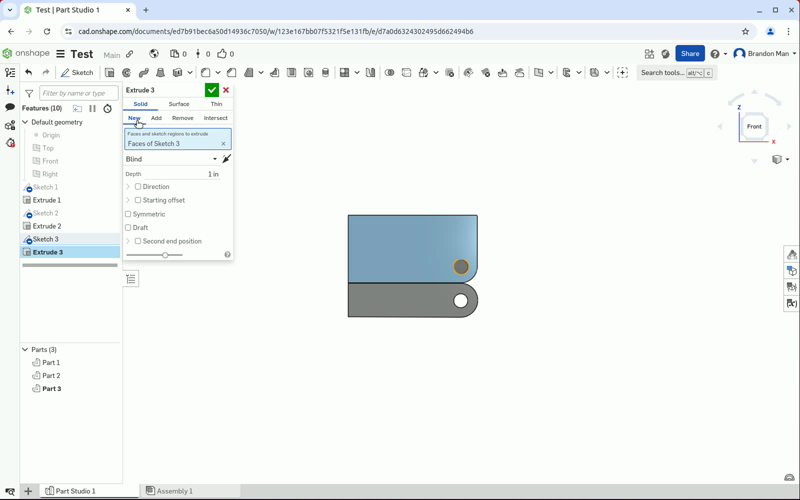
key(tab, 4)
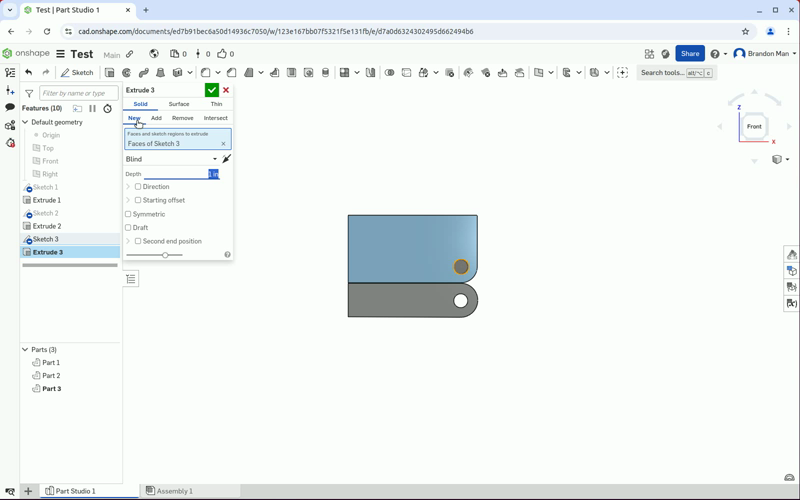
text(11.554)
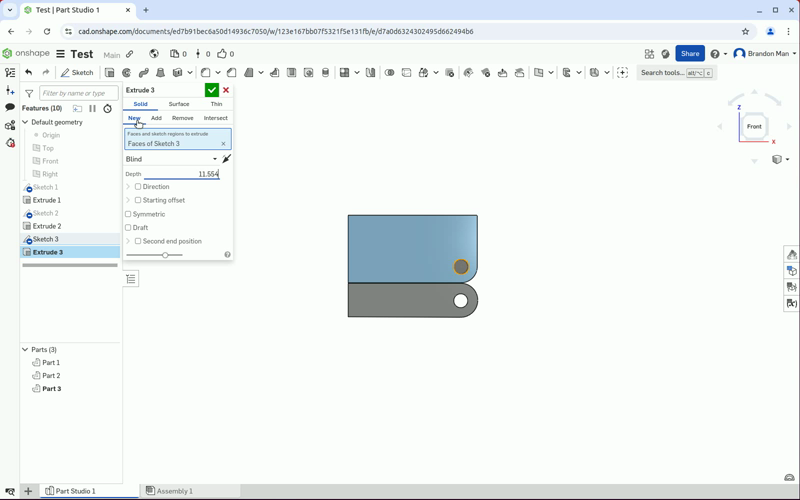
key(enter)
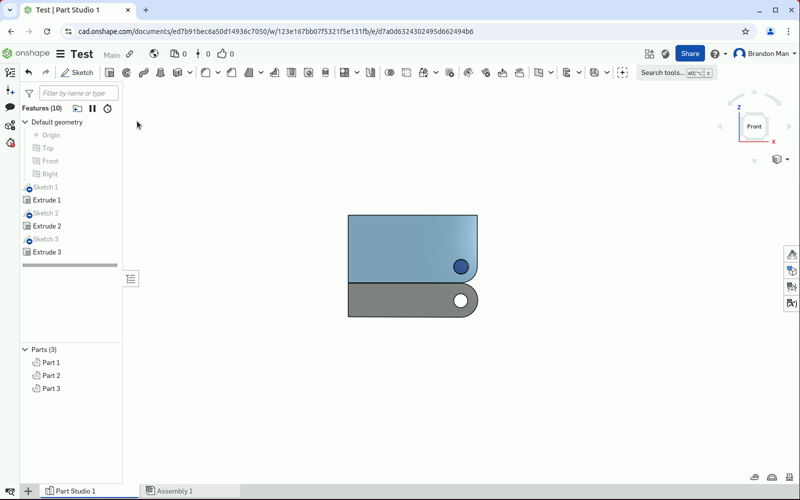
key(shift+h)
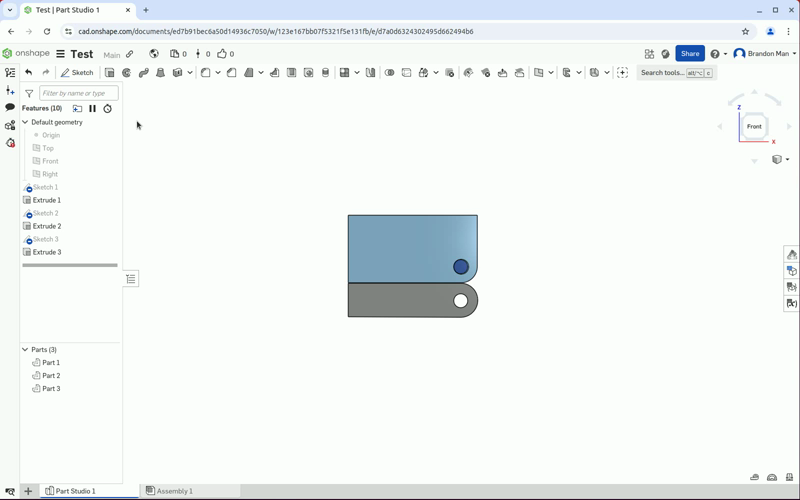
key(shift+h)
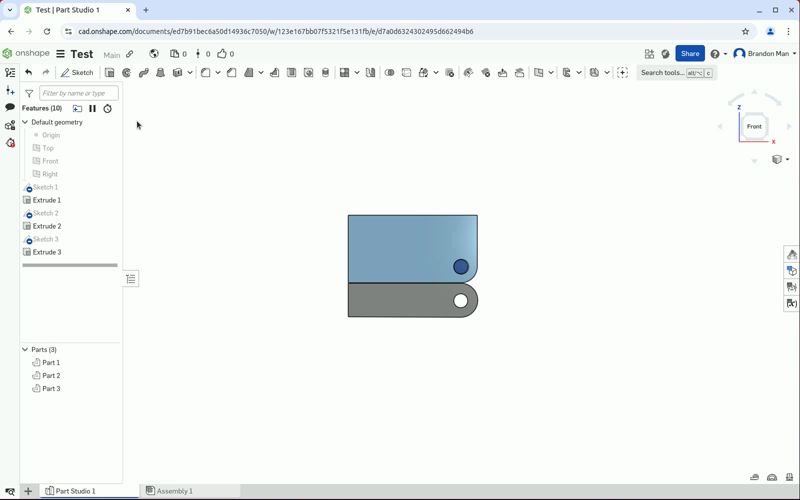
mouse_move(73, 189)
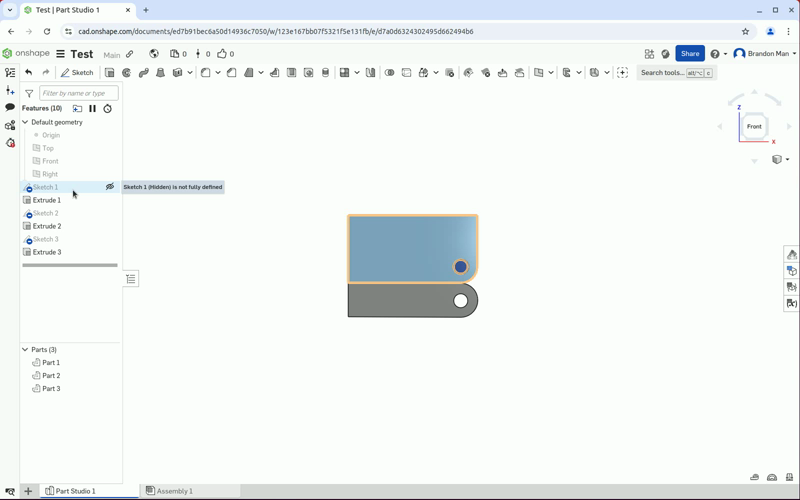
click(73, 189)
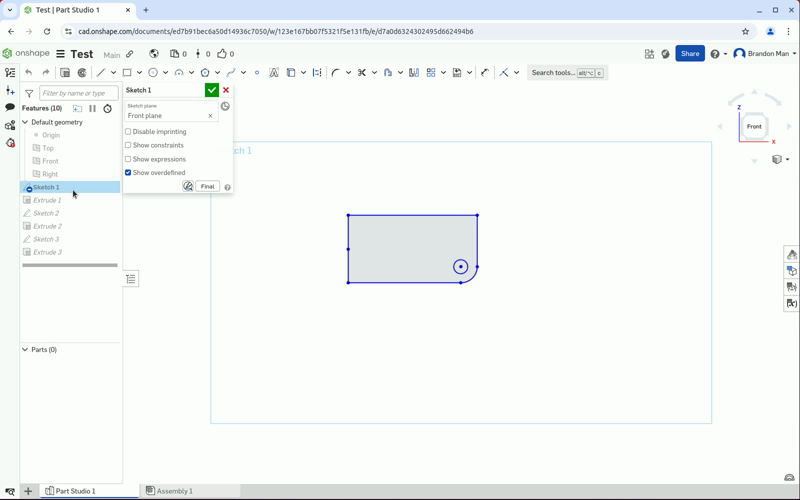
mouse_move(229, 92)
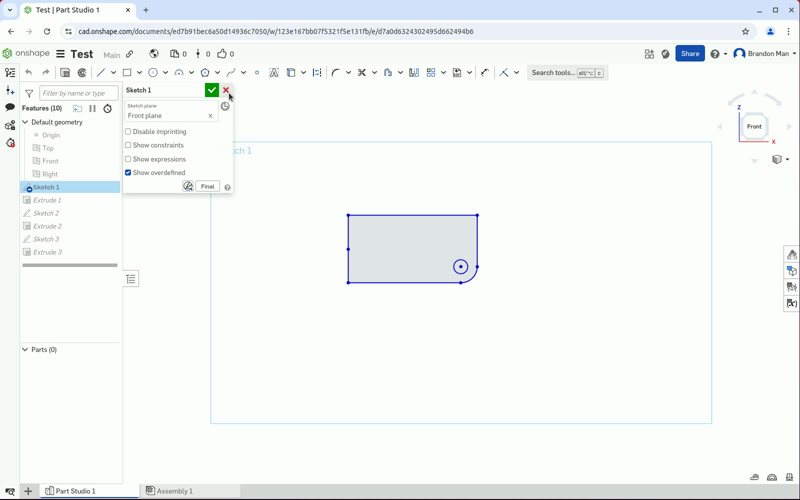
click(229, 92)
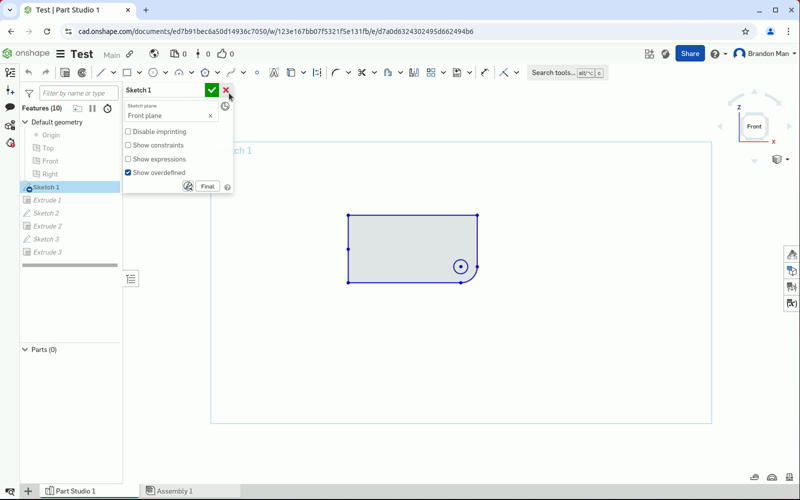
key(shift+s)
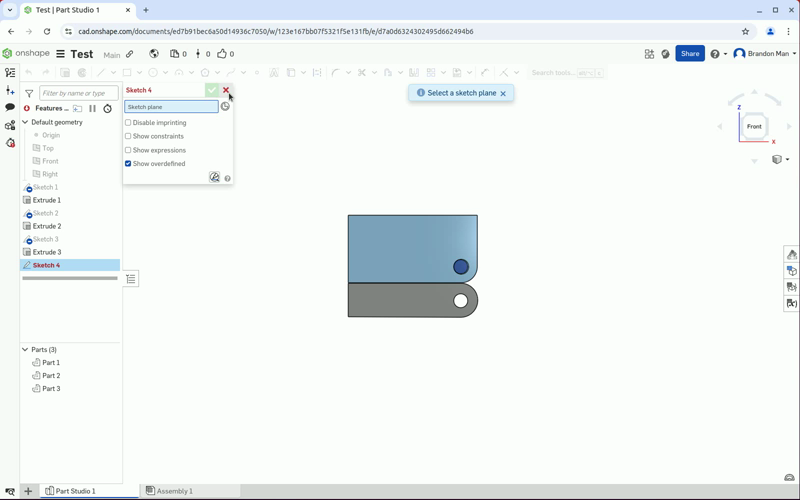
mouse_move(73, 163)
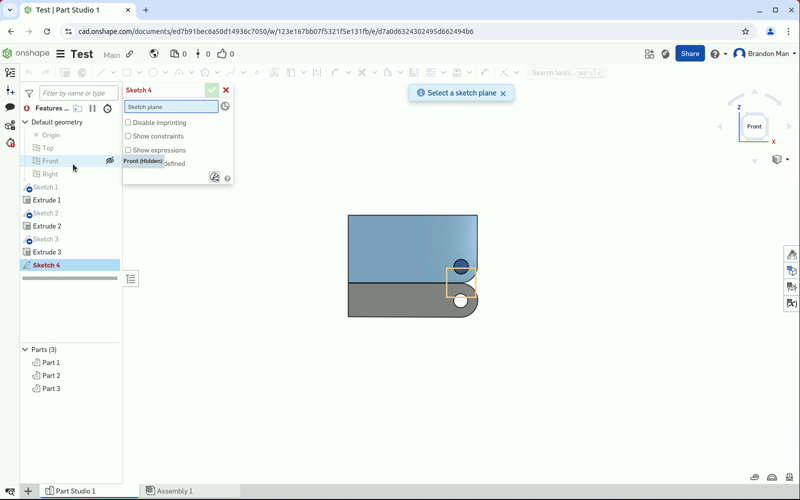
click(73, 163)
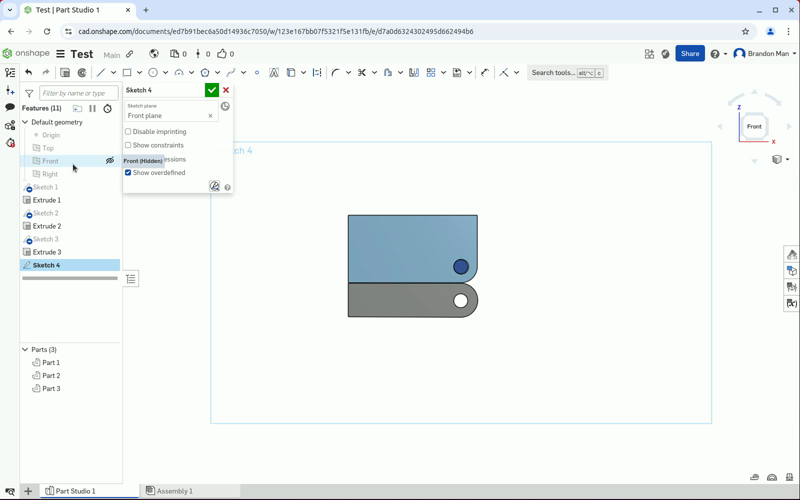
mouse_move(73, 352)
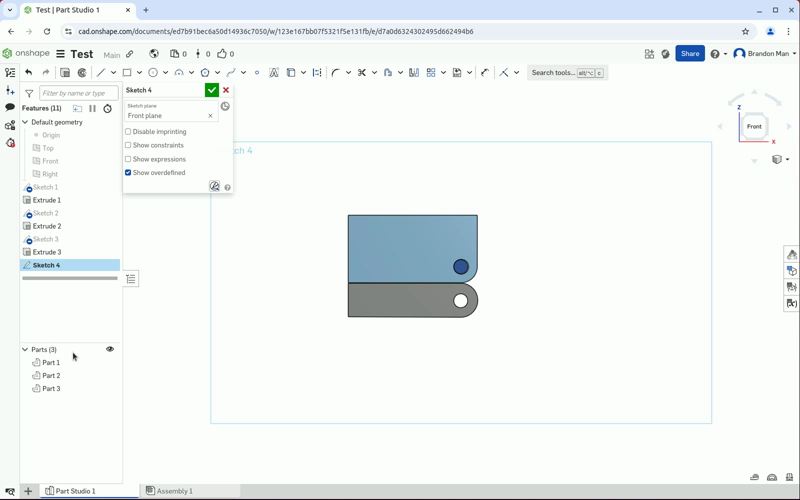
key(y)
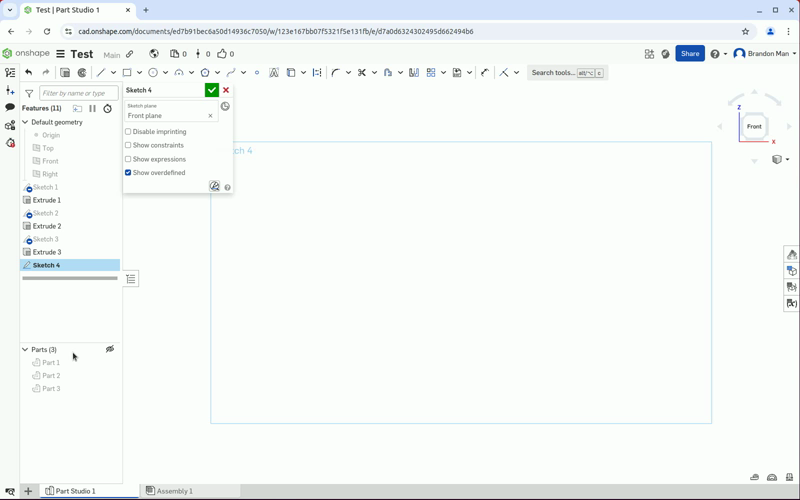
key(c)
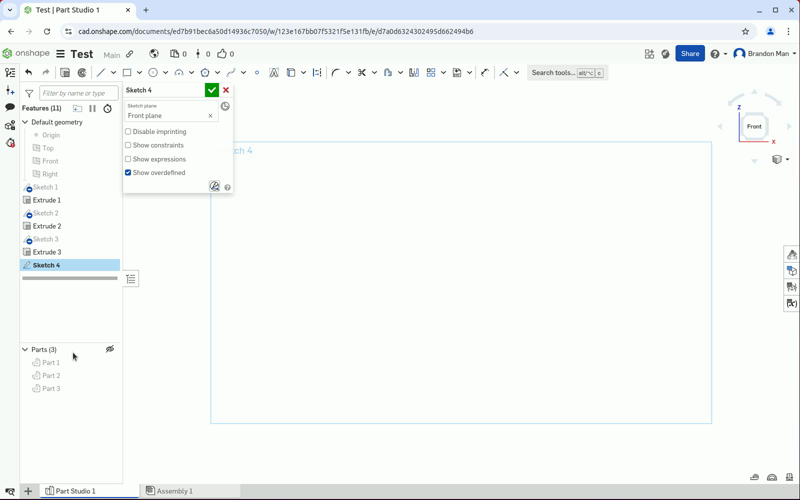
key_down(shift)
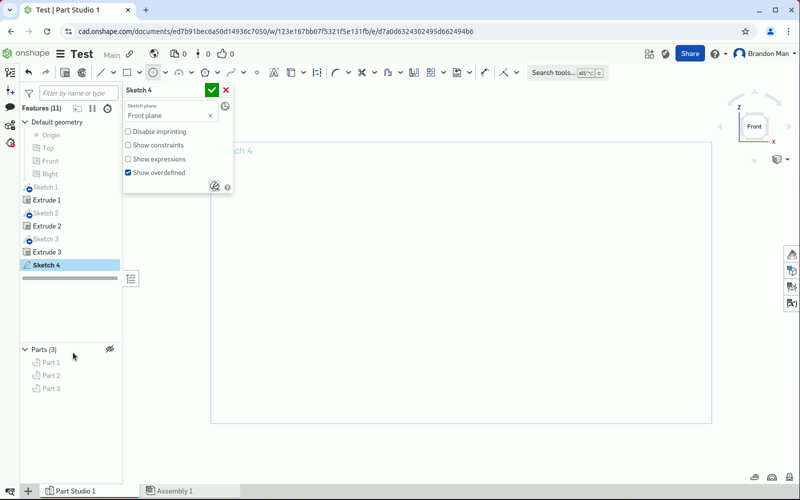
mouse_move(461, 299)
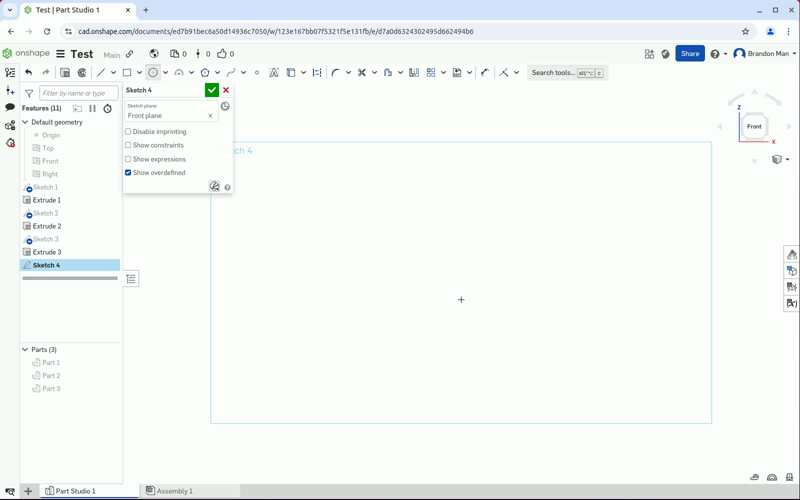
click(461, 299)
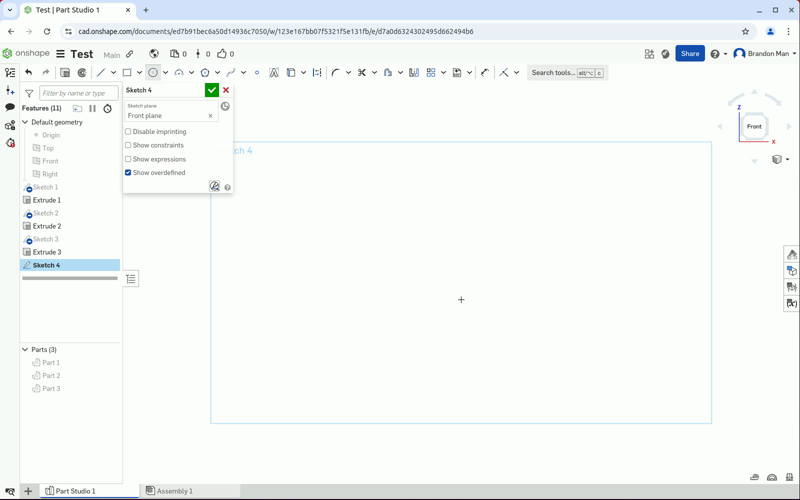
key_up(shift)
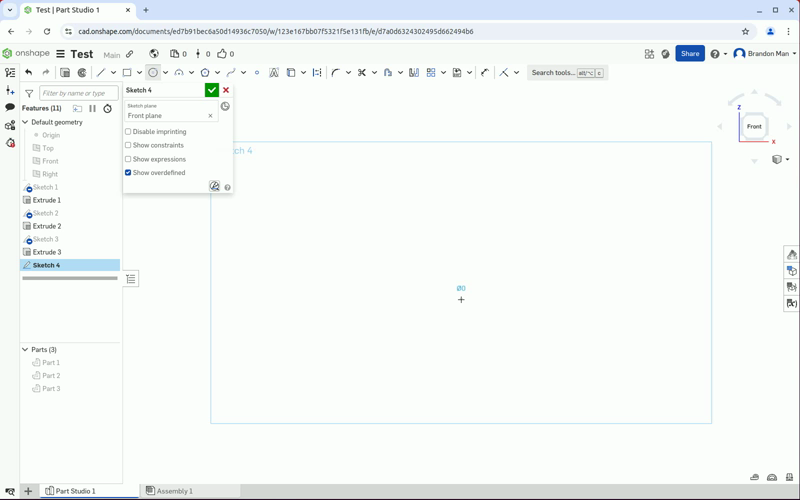
mouse_move(468, 299)
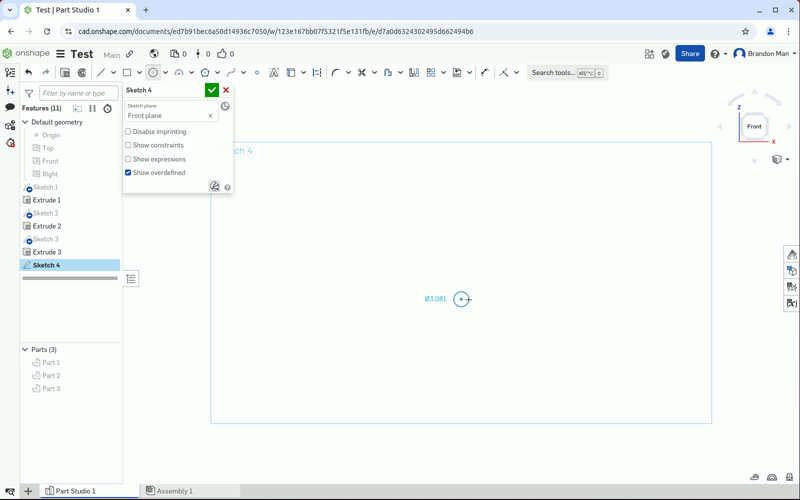
click(468, 299)
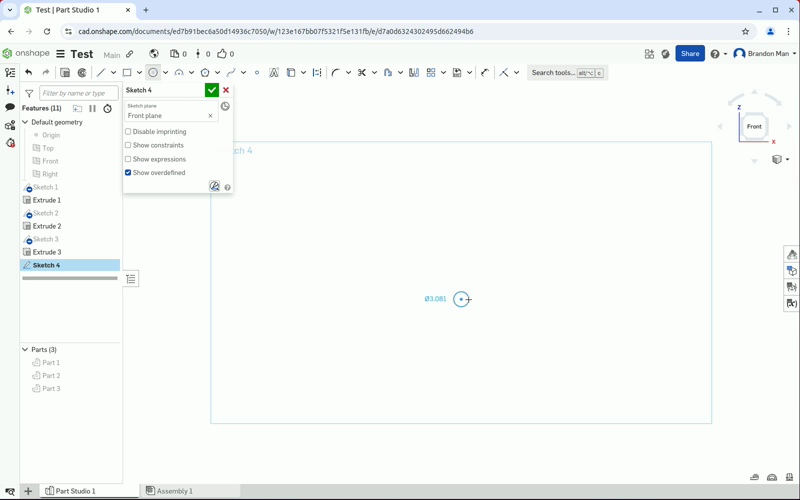
key(esc)
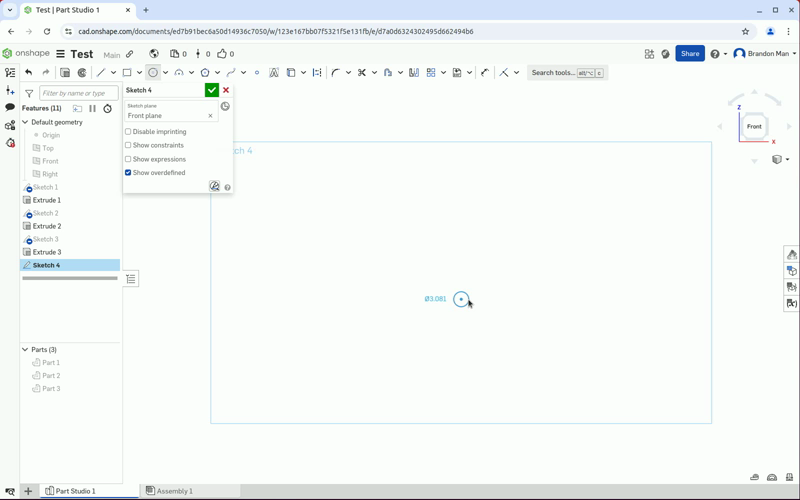
mouse_move(462, 298)
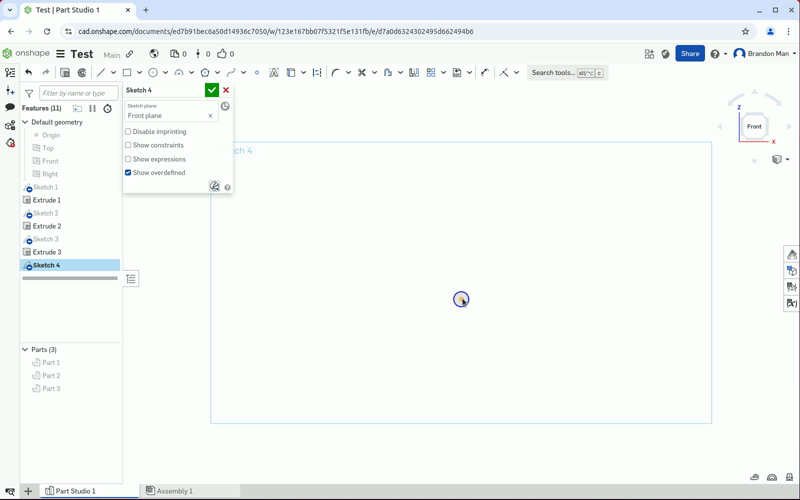
scroll(6)
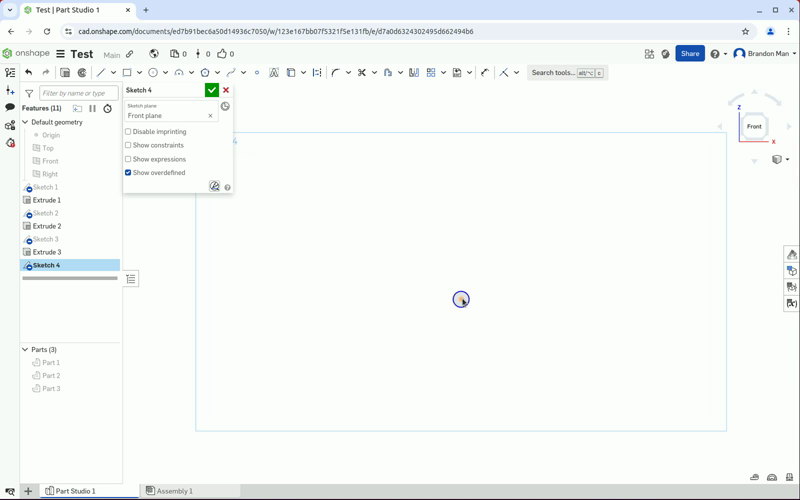
scroll(6)
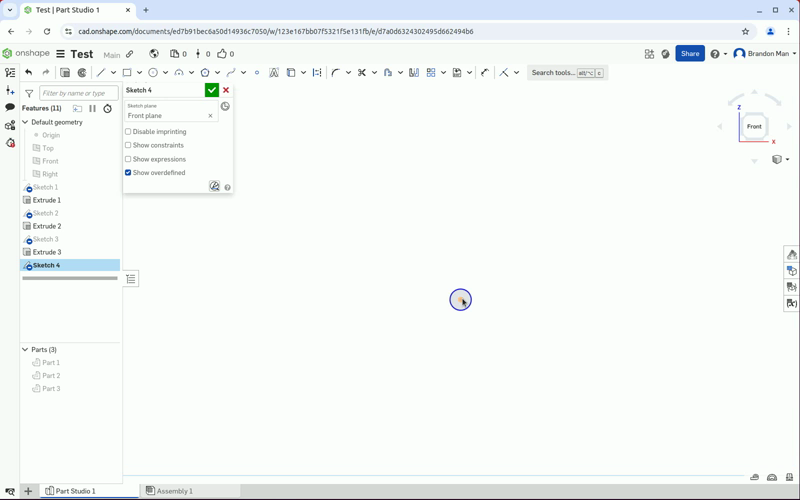
scroll(6)
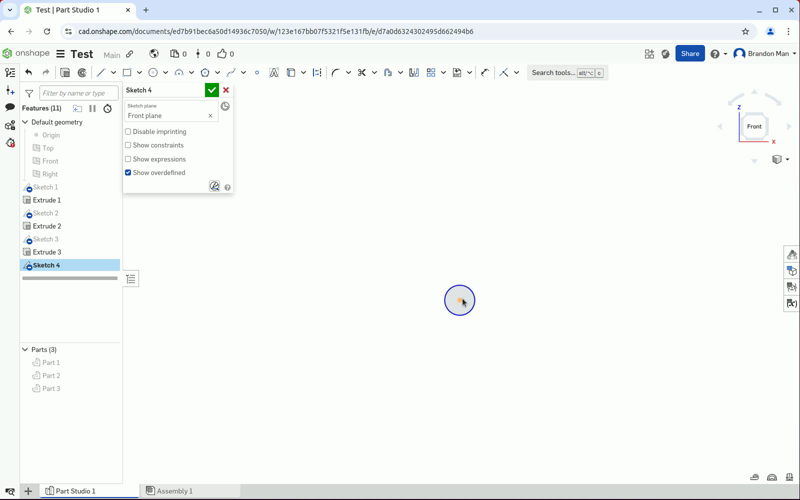
scroll(6)
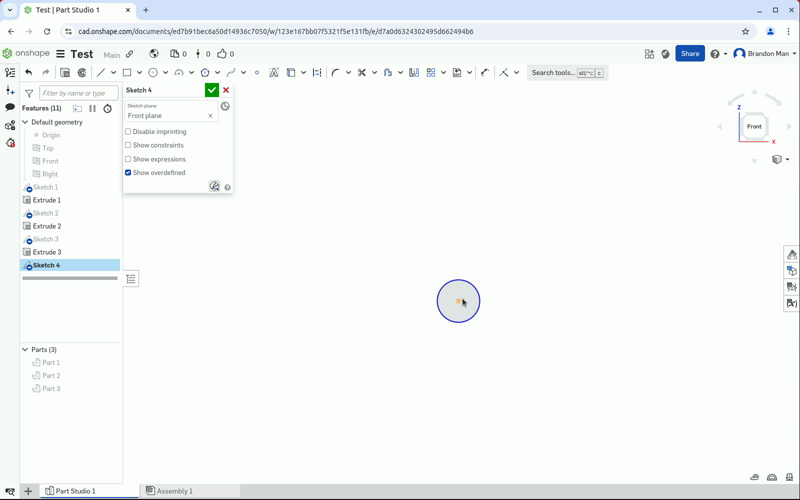
scroll(6)
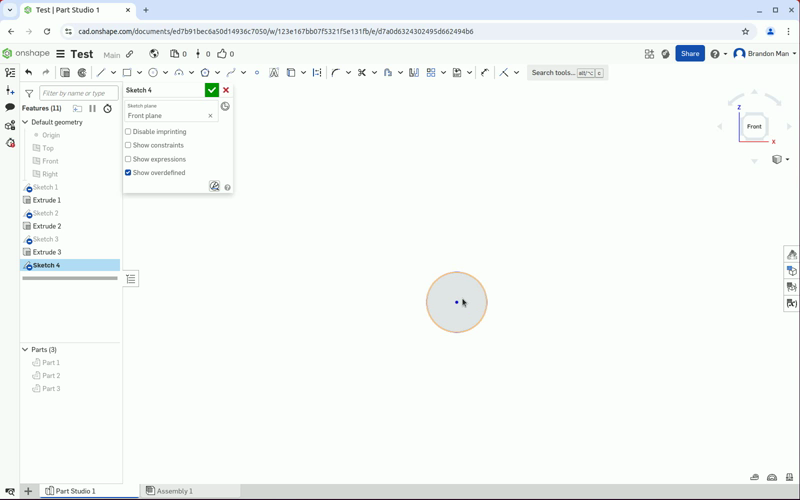
scroll(6)
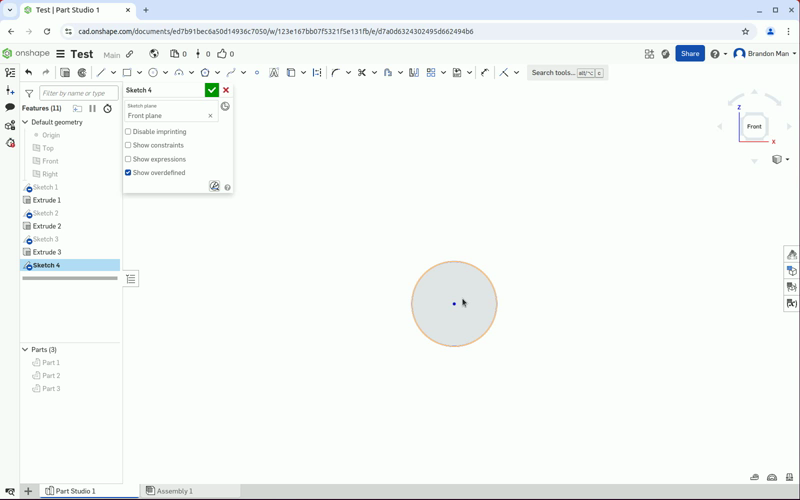
scroll(6)
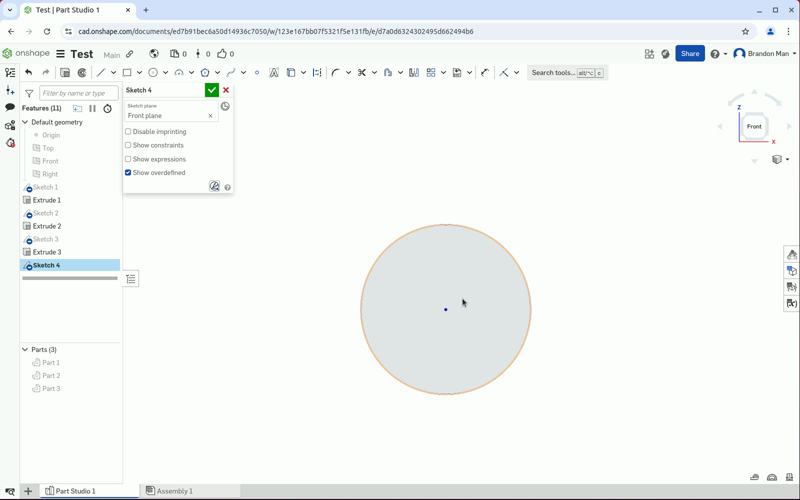
click(462, 298)
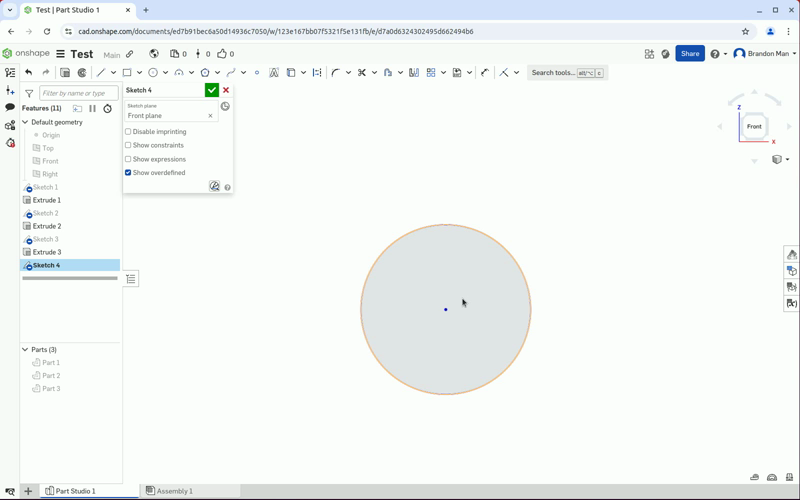
scroll(-6)
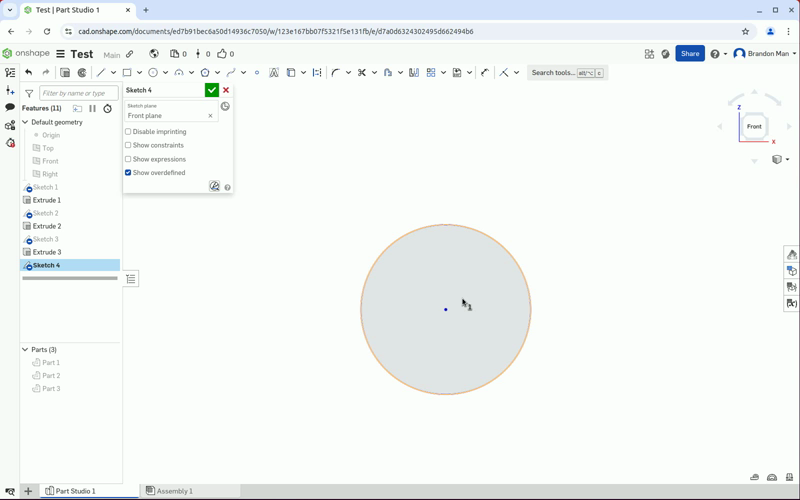
scroll(-6)
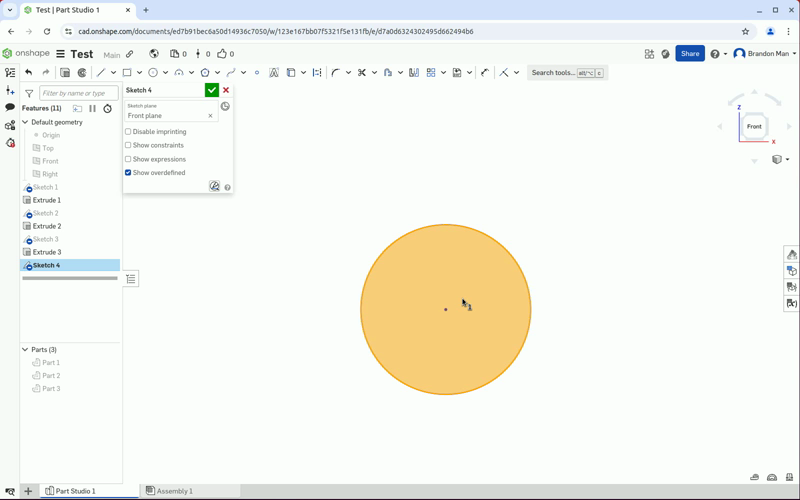
scroll(-6)
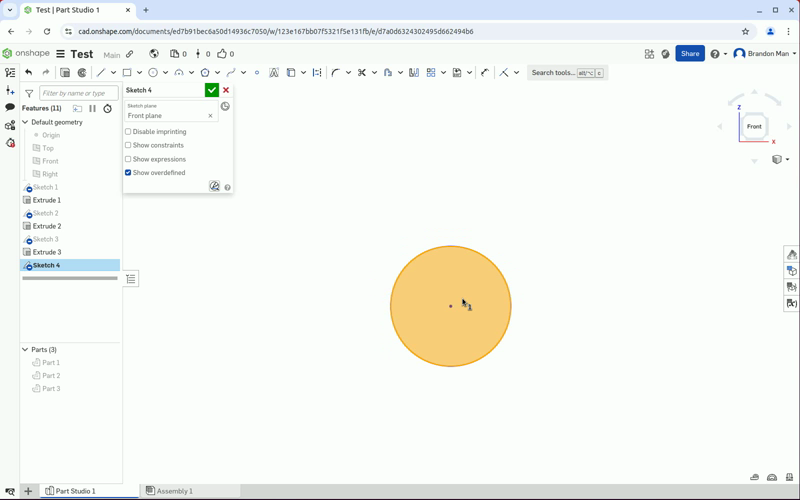
scroll(-6)
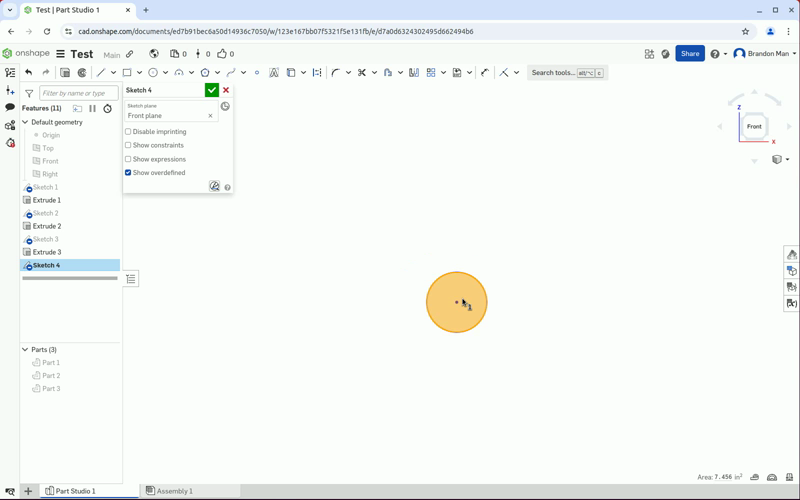
scroll(-6)
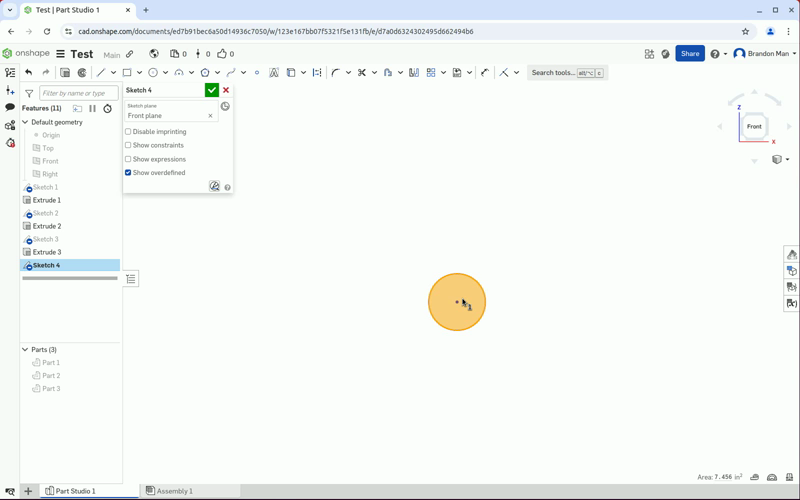
scroll(-6)
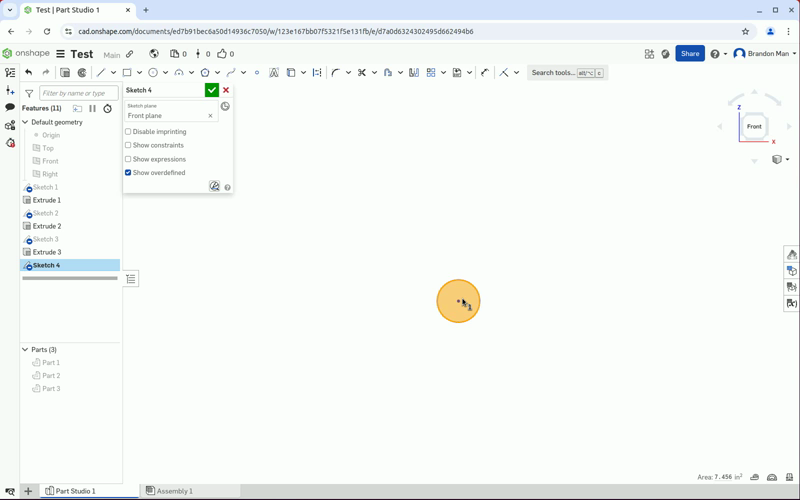
scroll(-6)
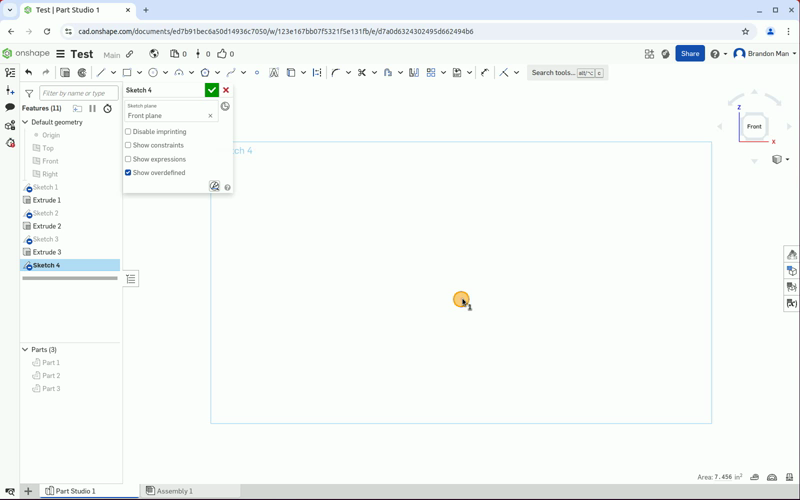
mouse_move(73, 352)
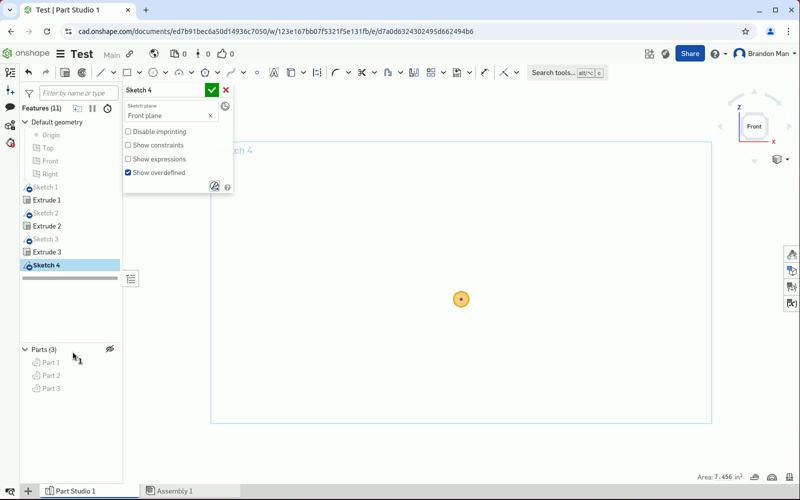
key(shift+y)
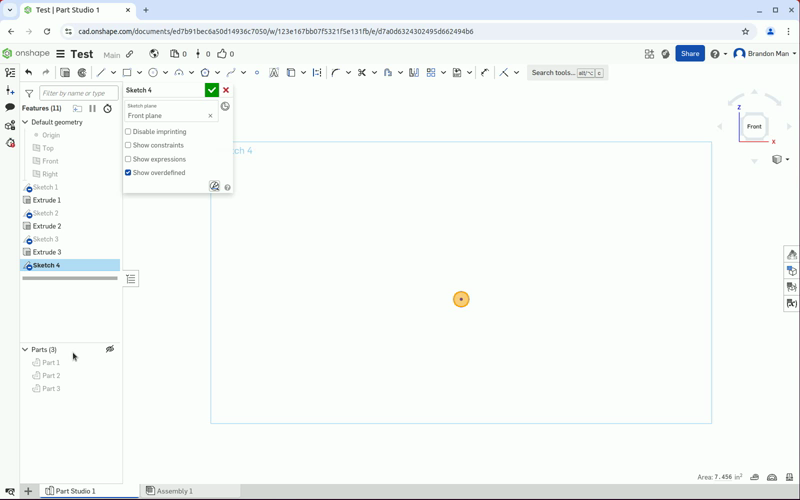
key(shift+e)
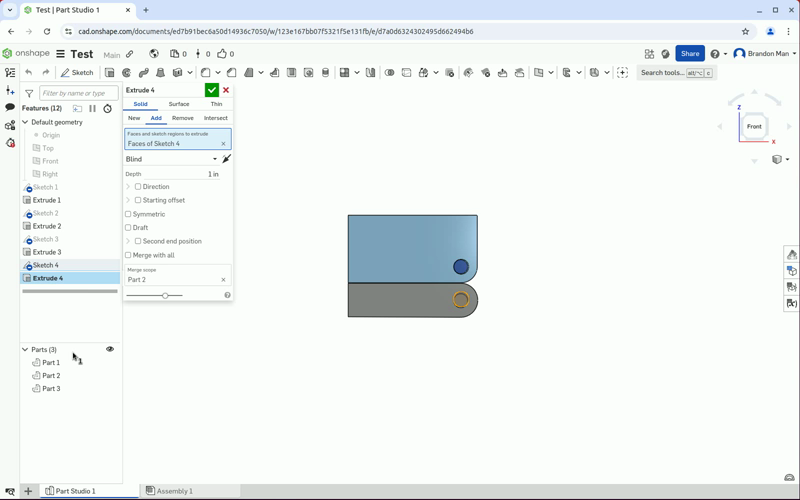
mouse_move(143, 106)
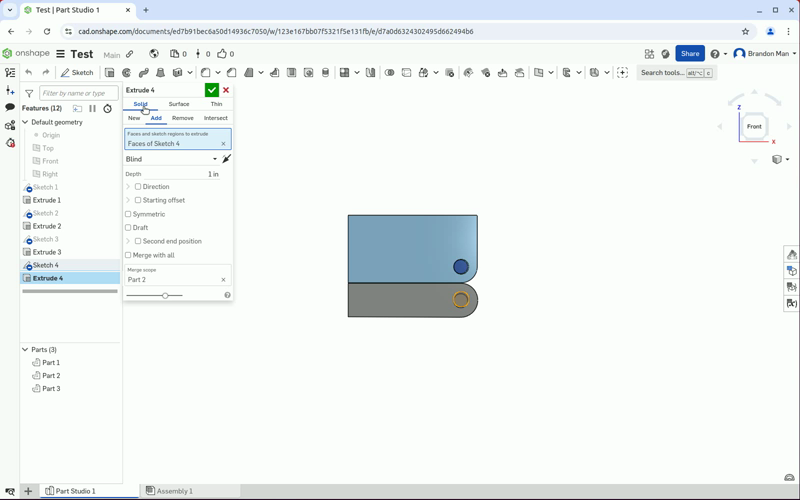
click(143, 106)
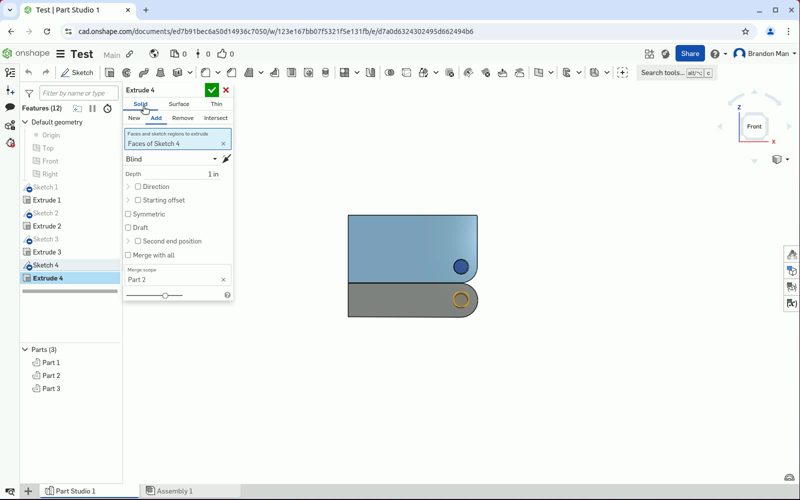
mouse_move(137, 120)
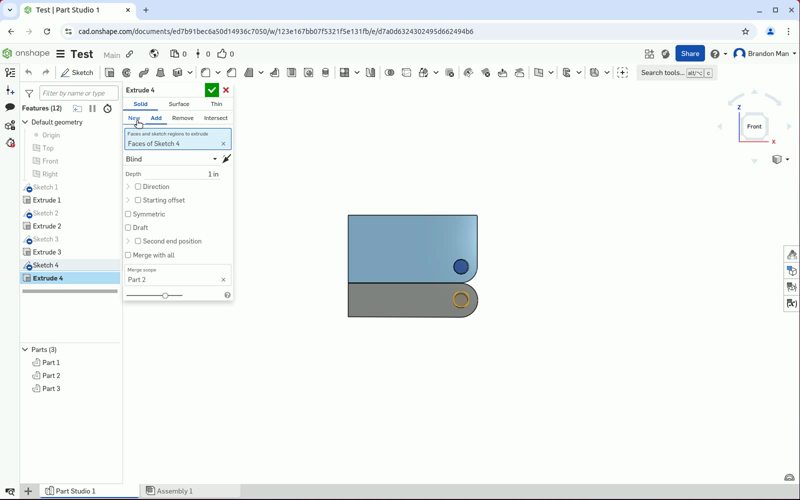
click(137, 120)
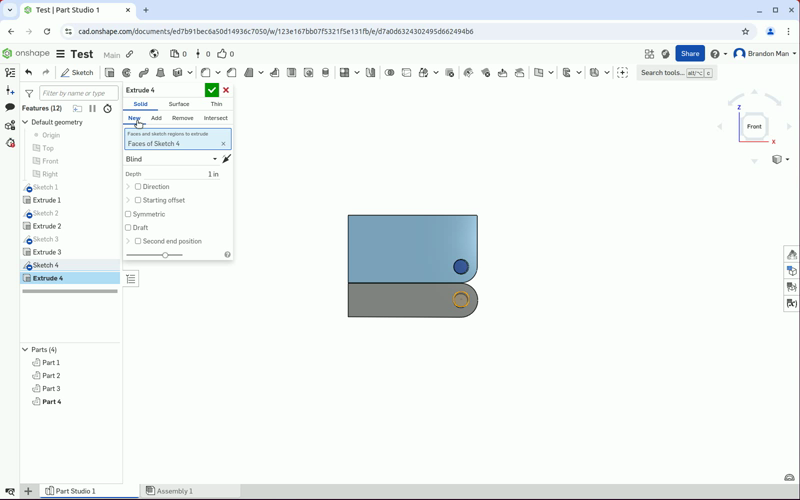
key(tab, 4)
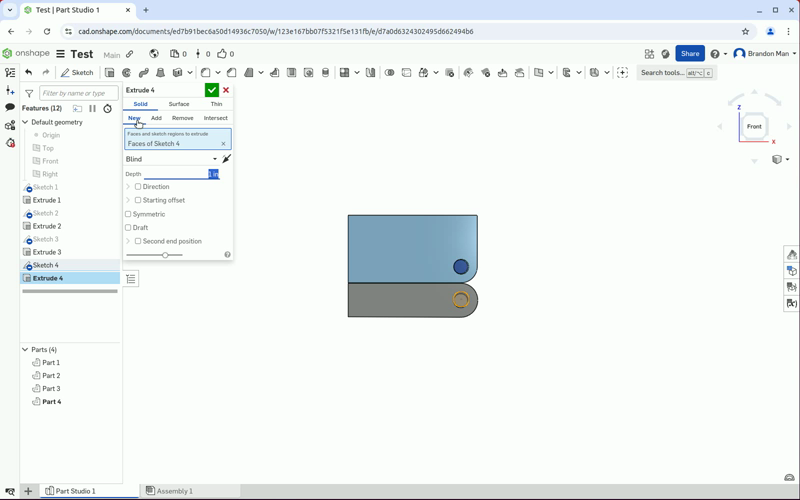
text(11.554)
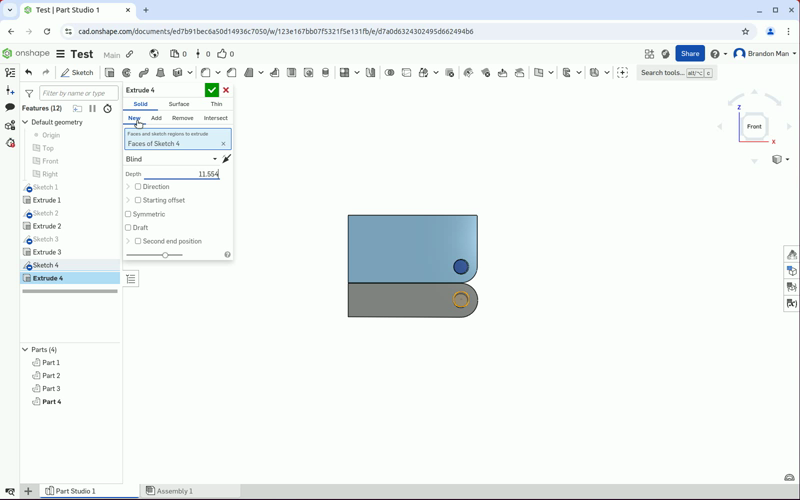
key(enter)
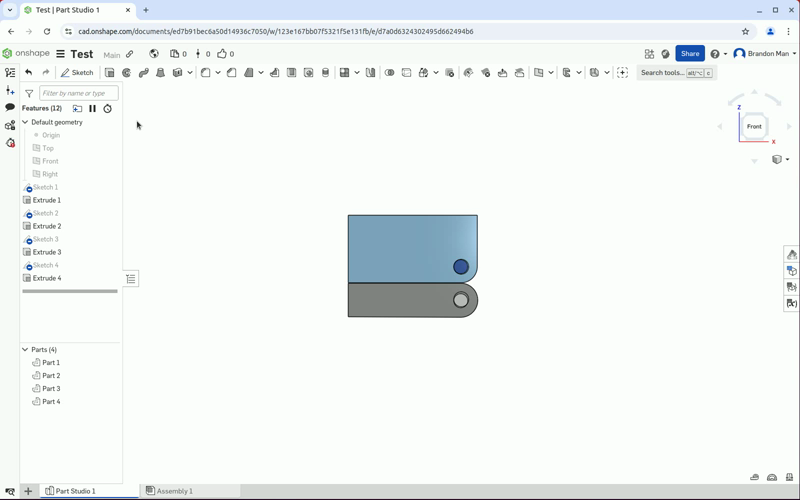
key(shift+h)
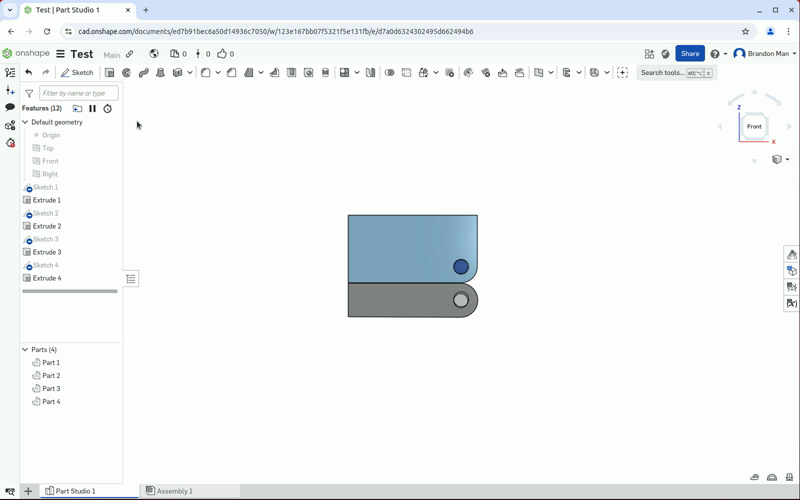
key(shift+h)
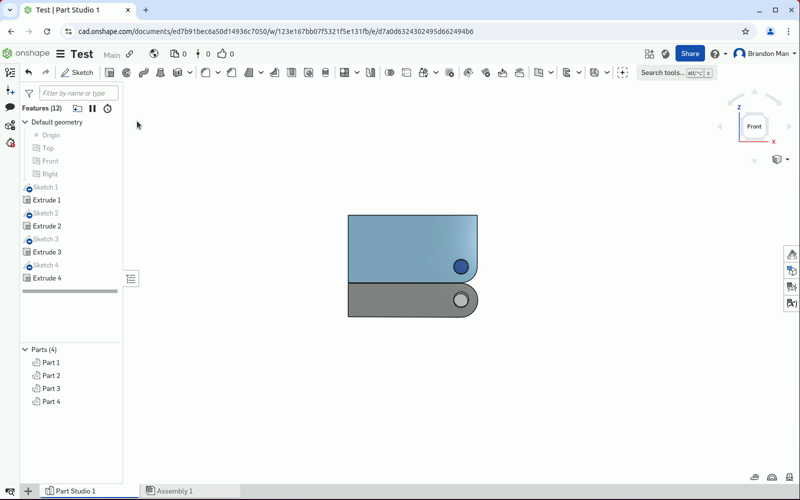
mouse_move(73, 189)
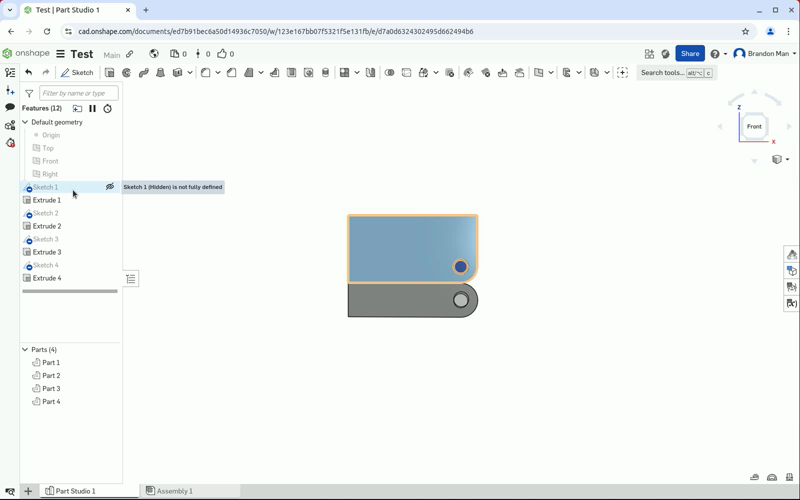
click(73, 189)
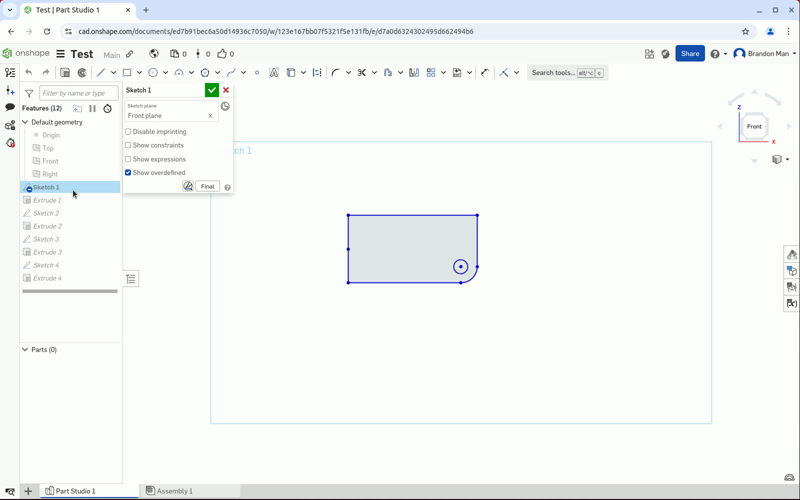
mouse_move(229, 92)
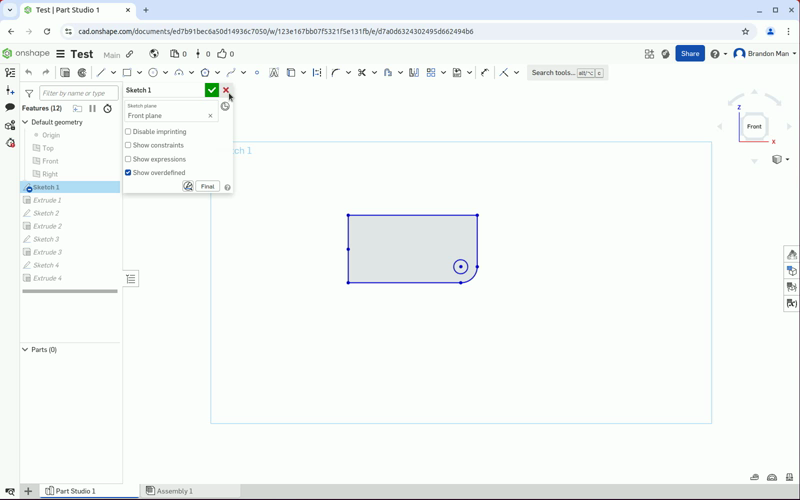
click(229, 92)
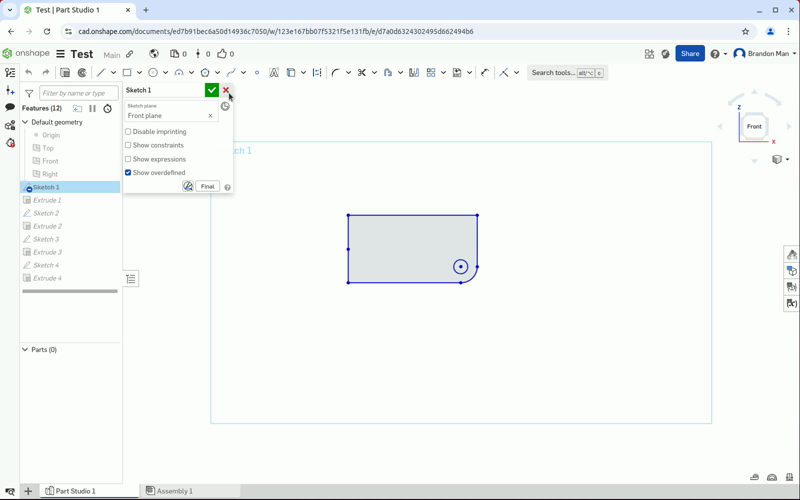
key(shift+s)
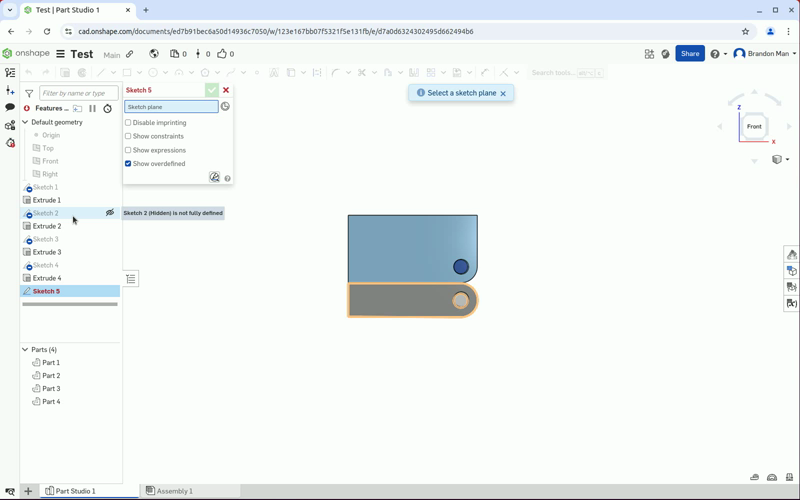
scroll(3)
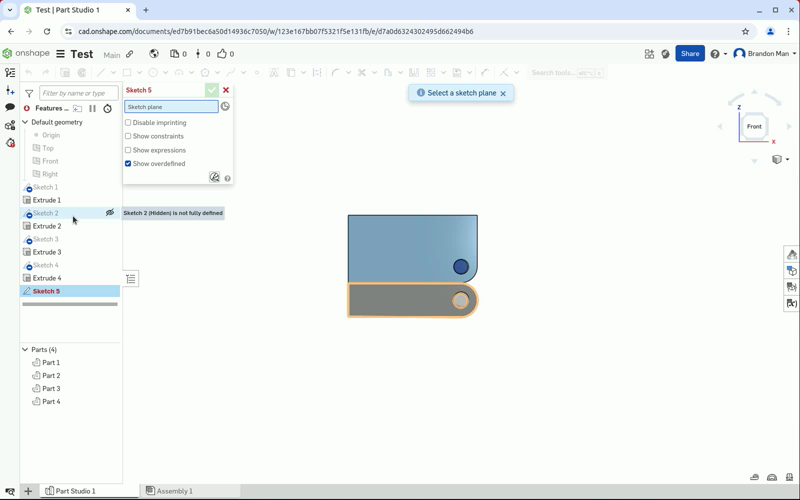
mouse_move(73, 163)
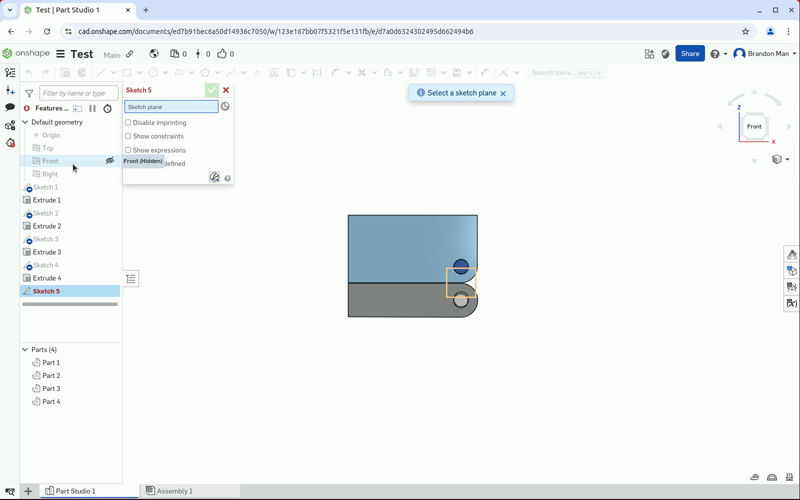
click(73, 163)
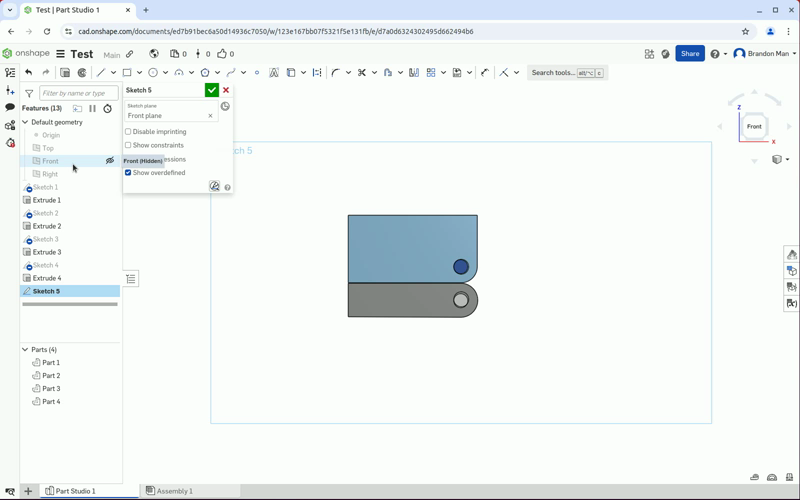
mouse_move(73, 352)
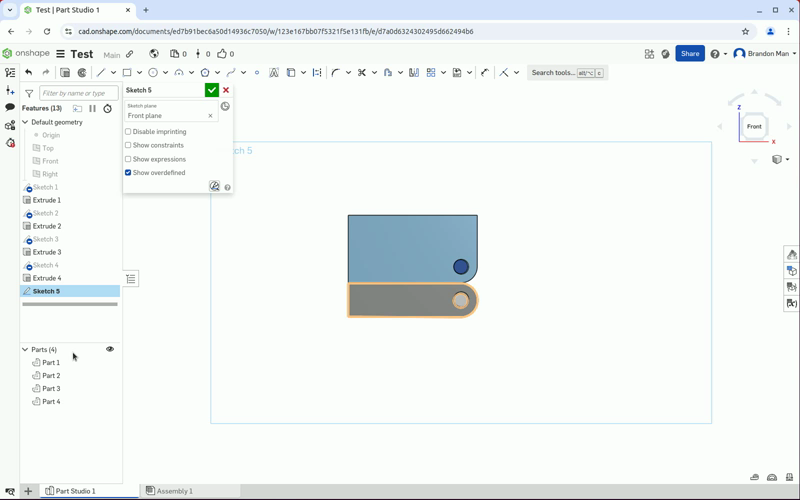
key(y)
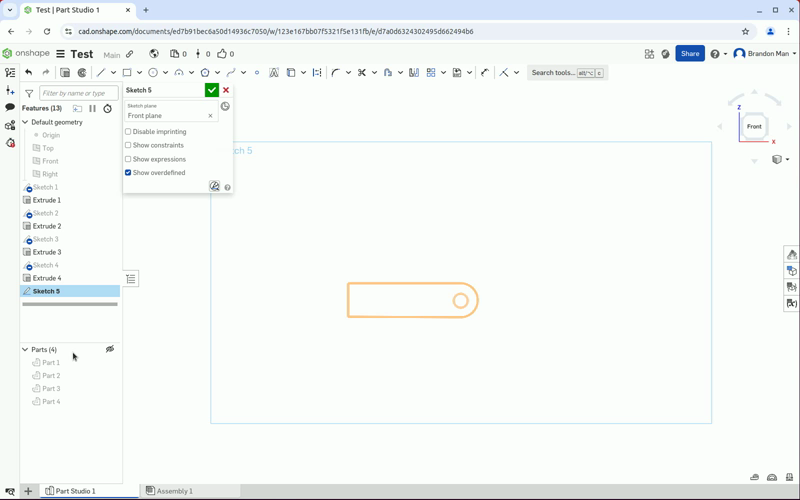
key(a)
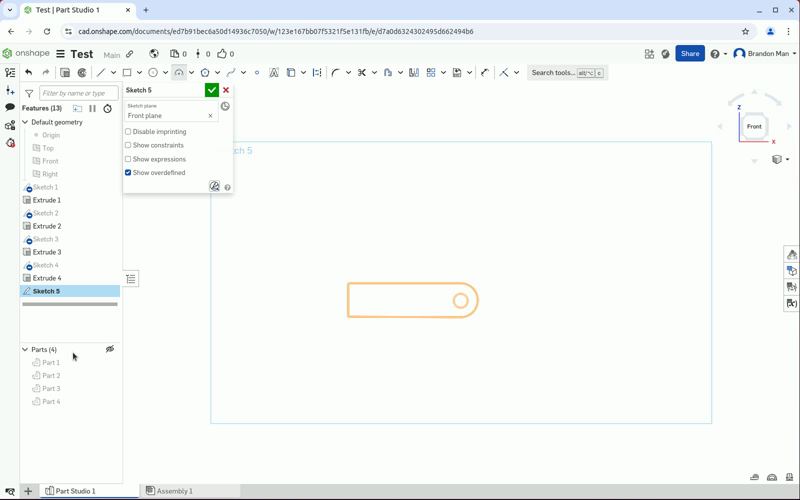
key_down(shift)
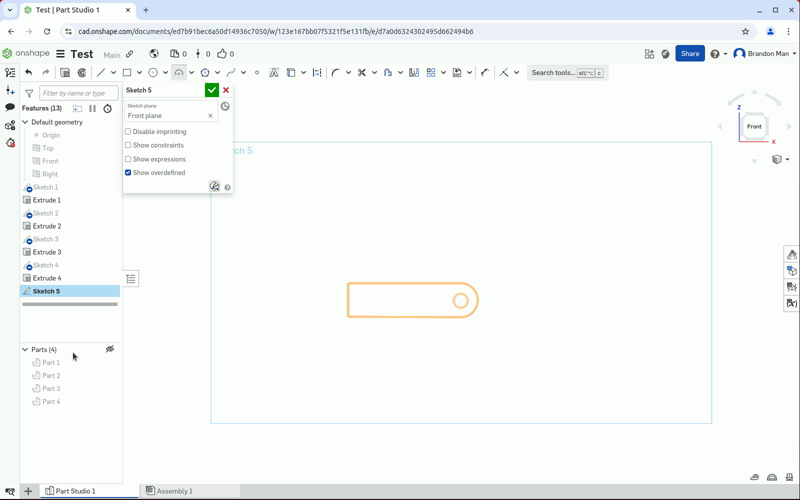
mouse_move(444, 299)
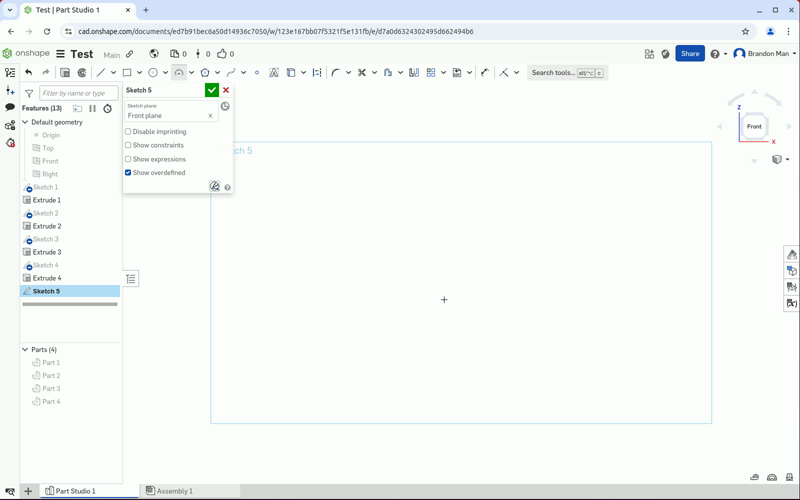
click(444, 299)
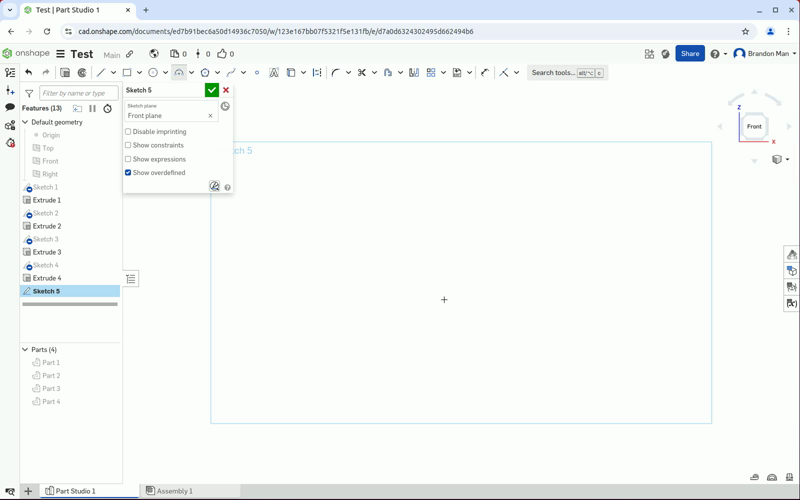
key_up(shift)
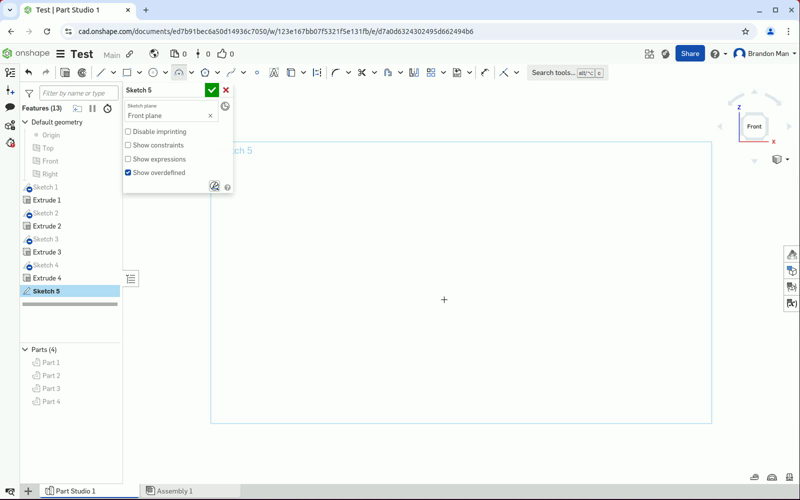
key_down(shift)
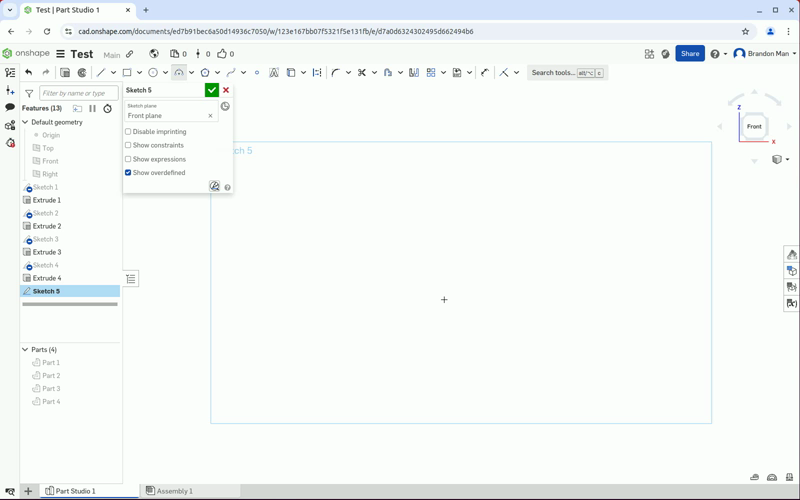
mouse_move(478, 299)
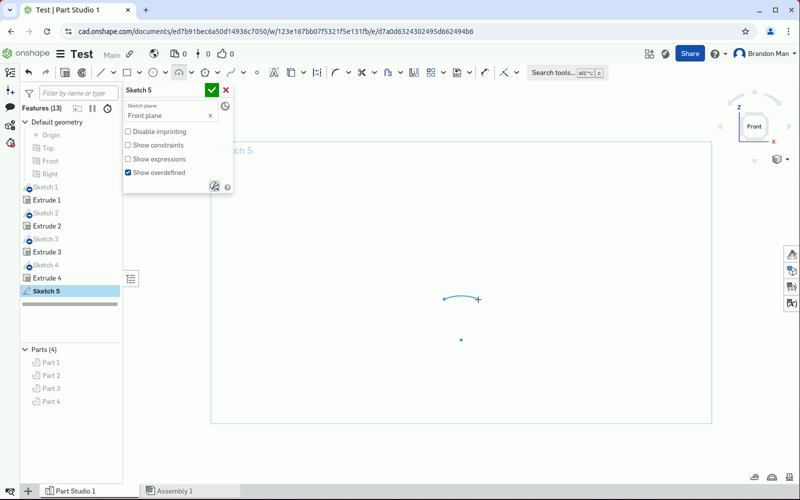
click(478, 299)
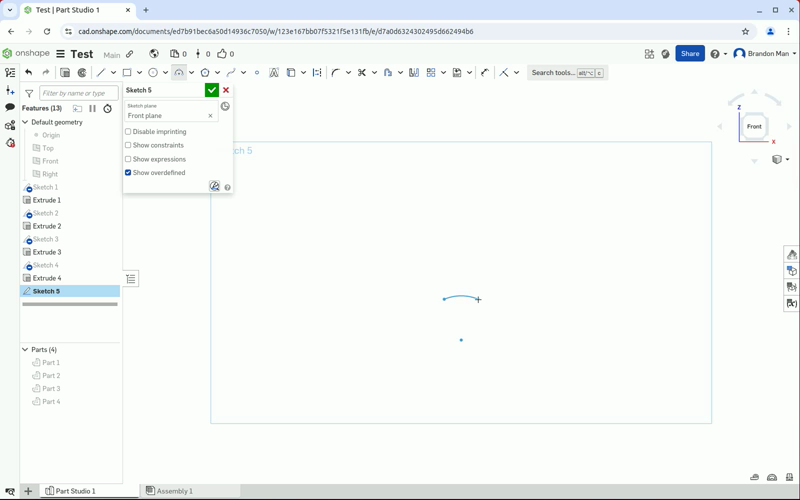
mouse_move(461, 316)
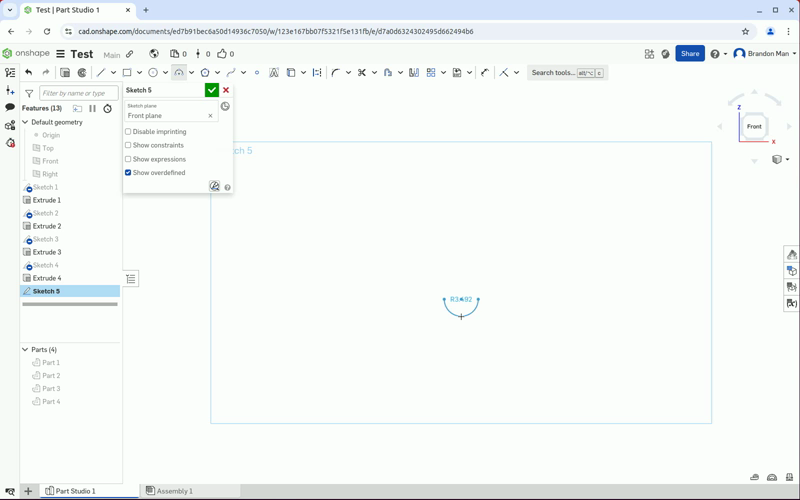
click(461, 316)
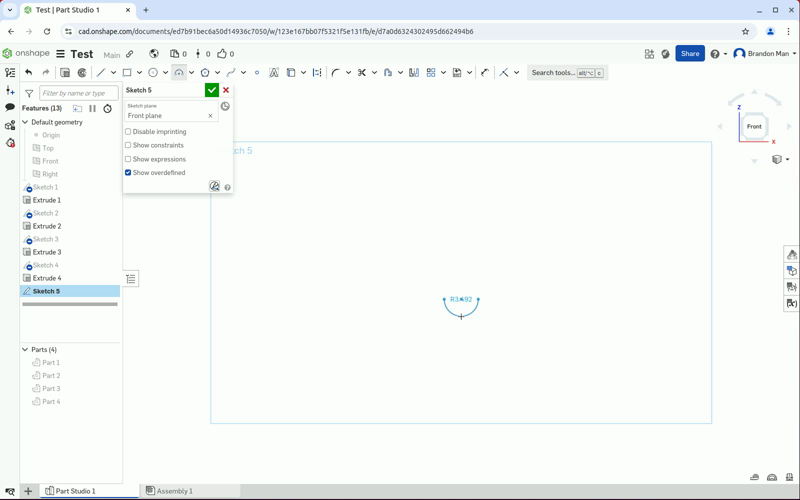
key_up(shift)
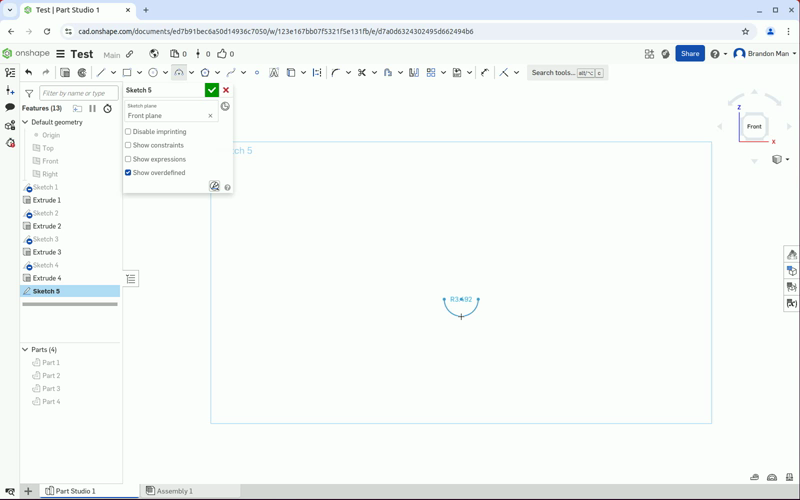
key(esc)
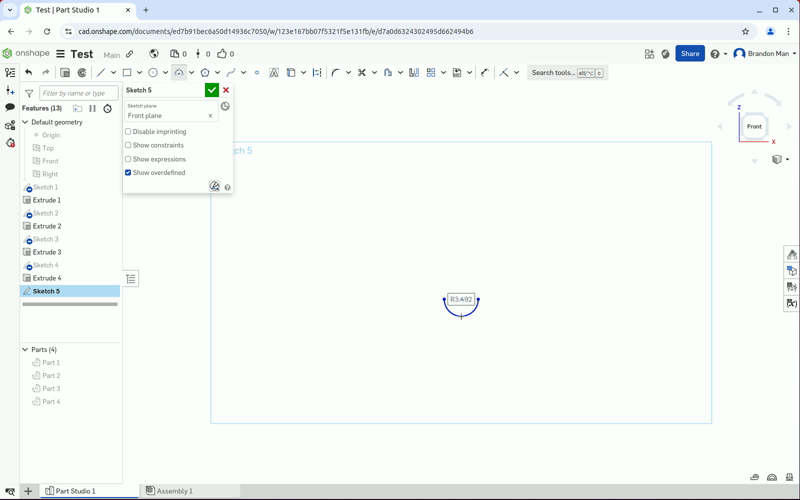
key(l)
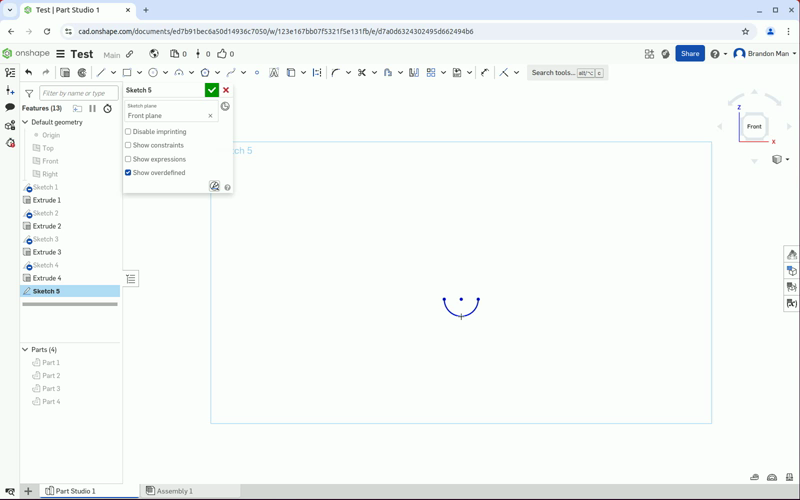
mouse_move(478, 299)
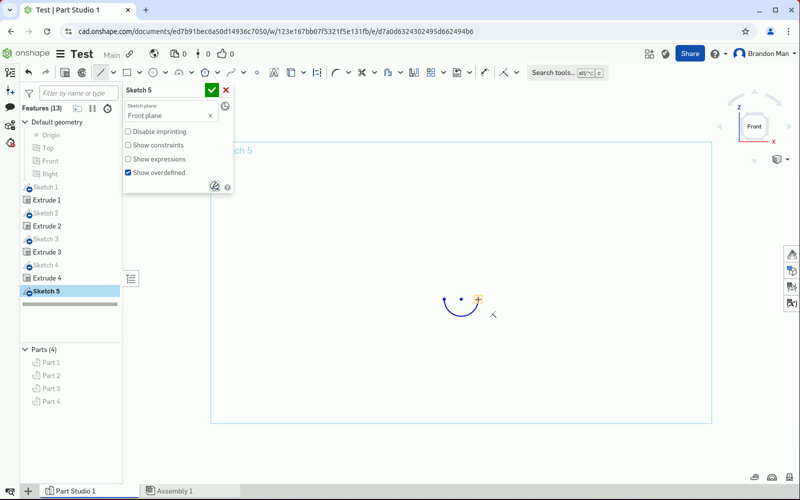
click(478, 299)
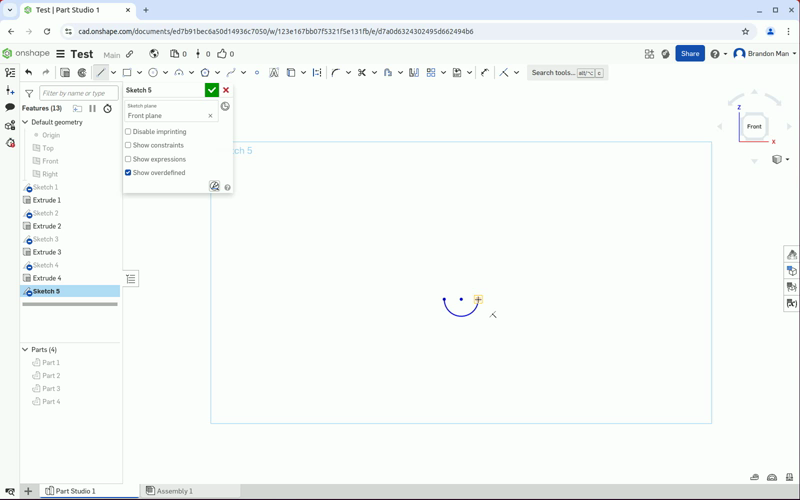
key_down(shift)
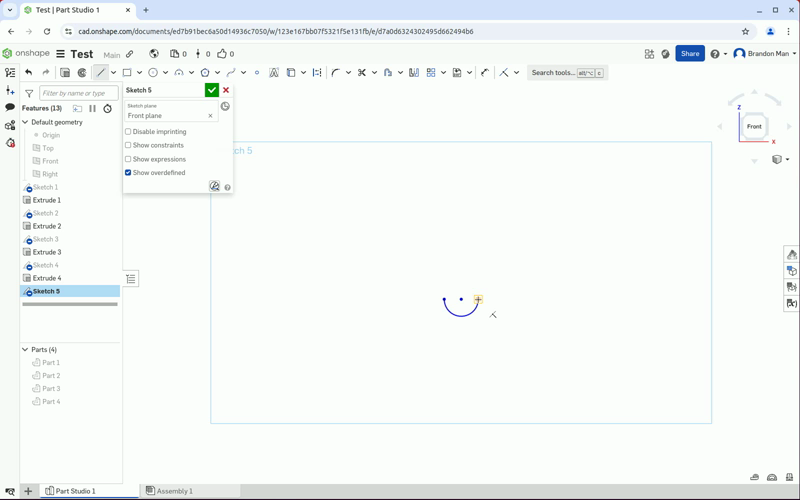
mouse_move(508, 299)
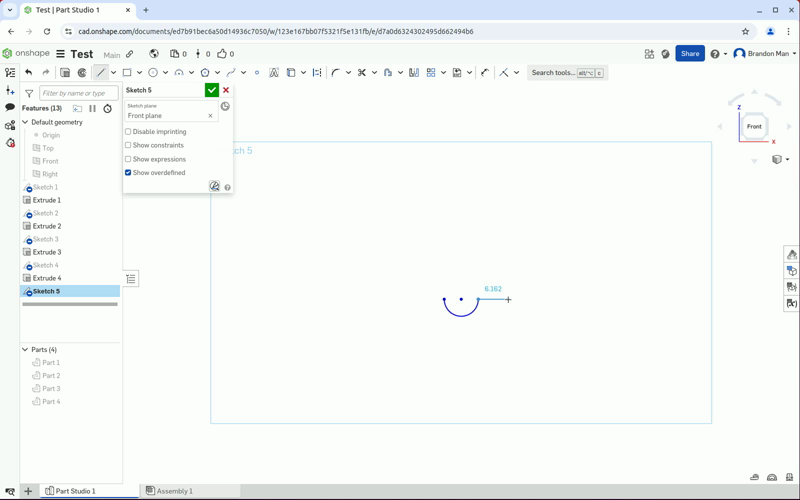
mouse_move(478, 265)
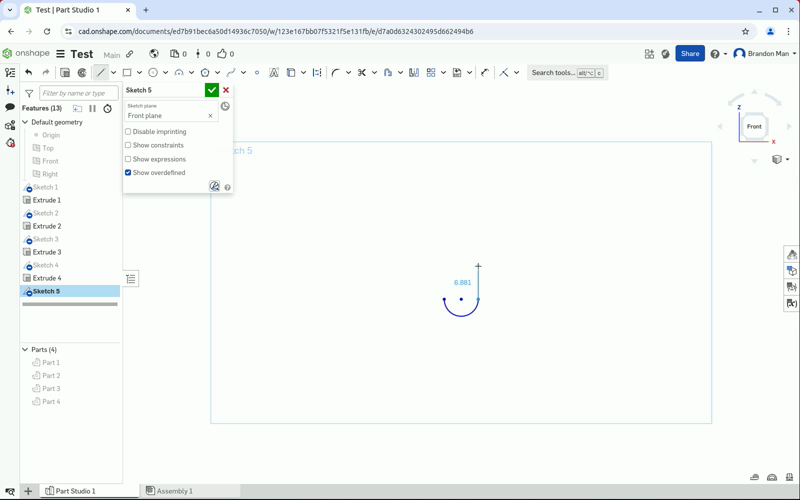
click(478, 265)
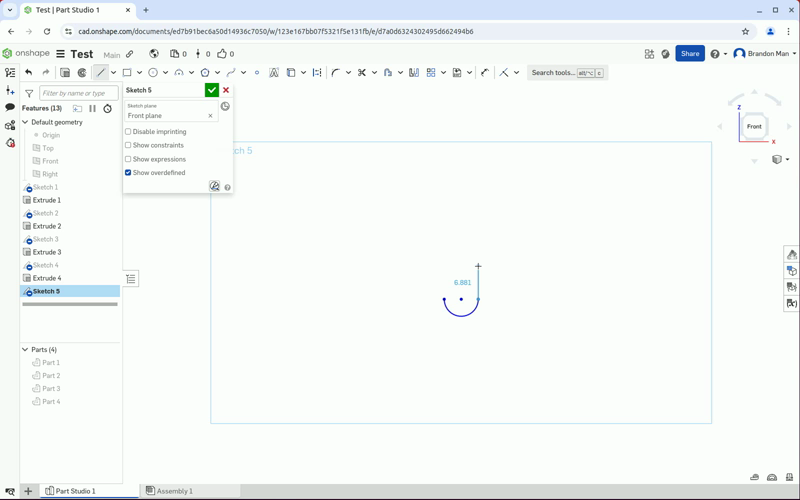
key_up(shift)
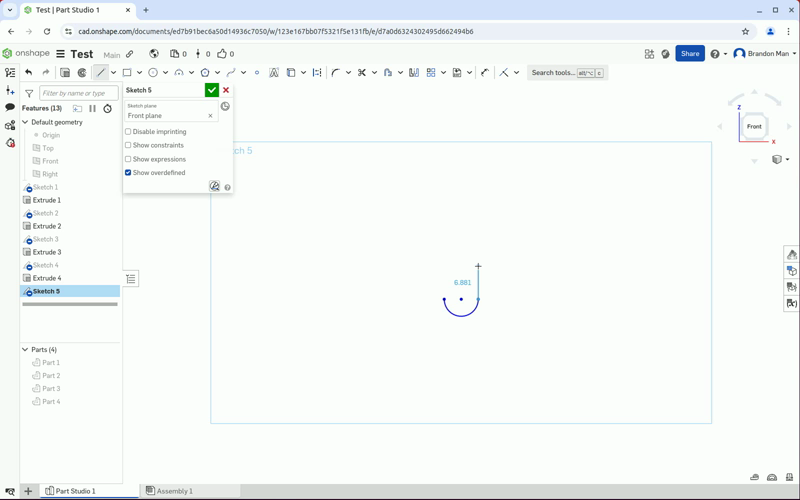
key(esc)
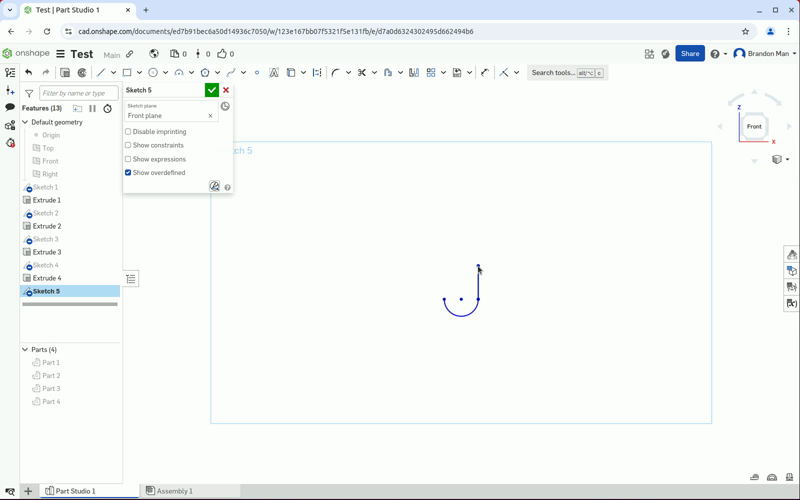
key(a)
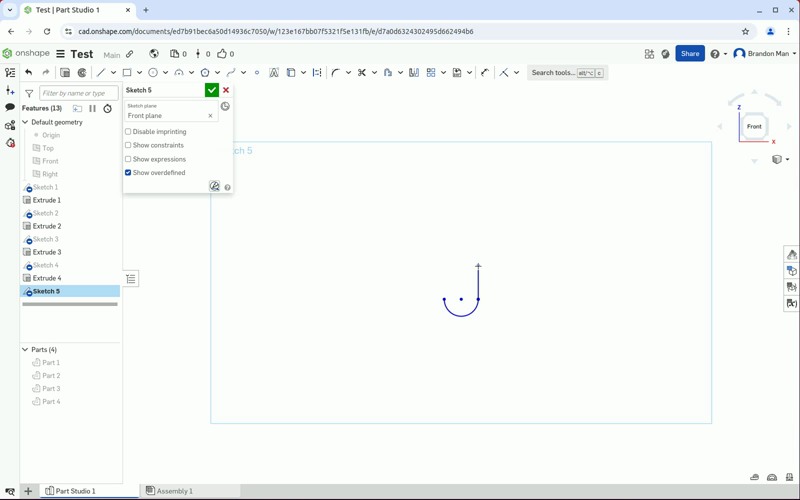
mouse_move(478, 265)
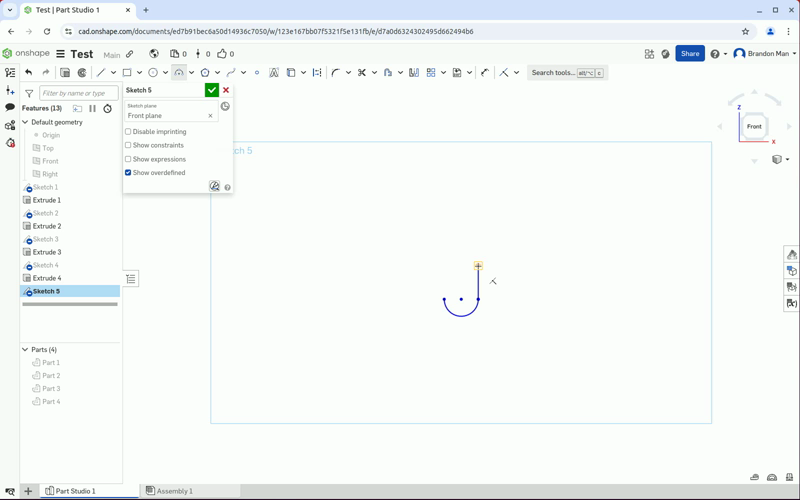
click(478, 265)
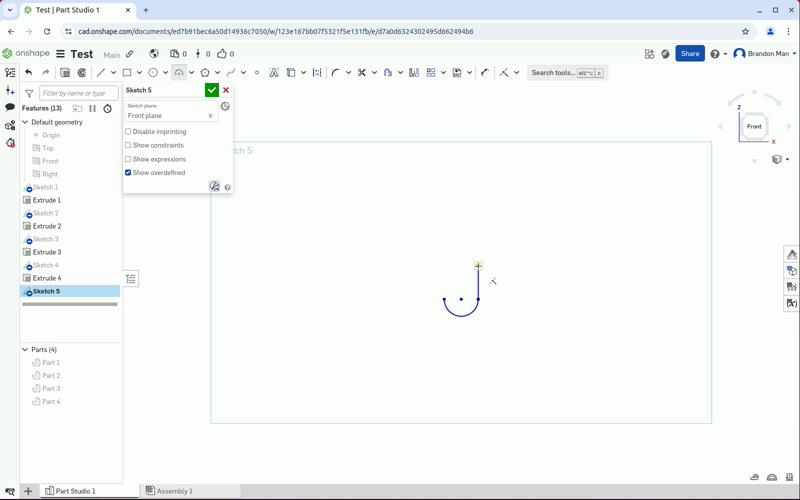
key_down(shift)
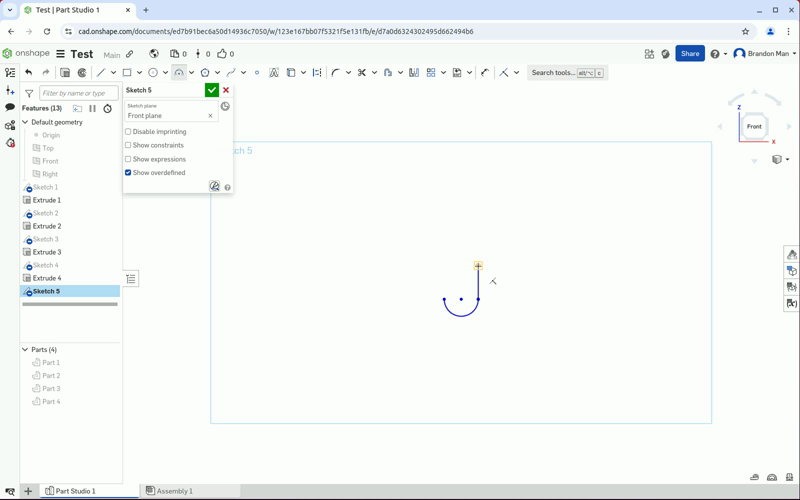
mouse_move(444, 265)
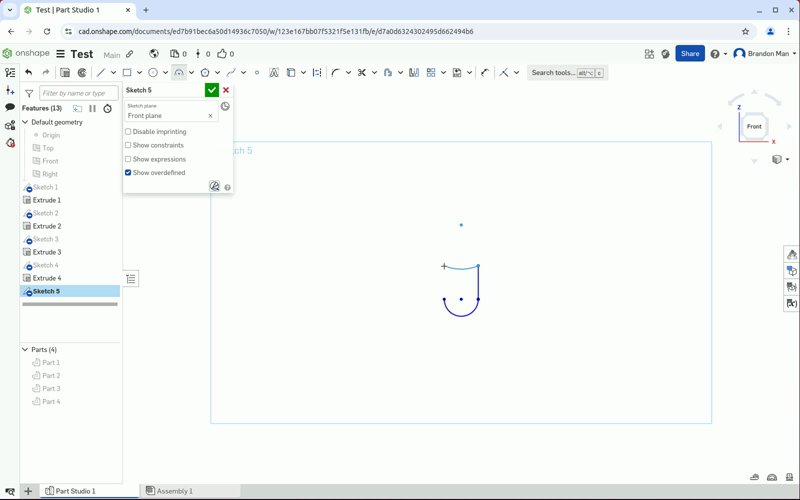
click(444, 265)
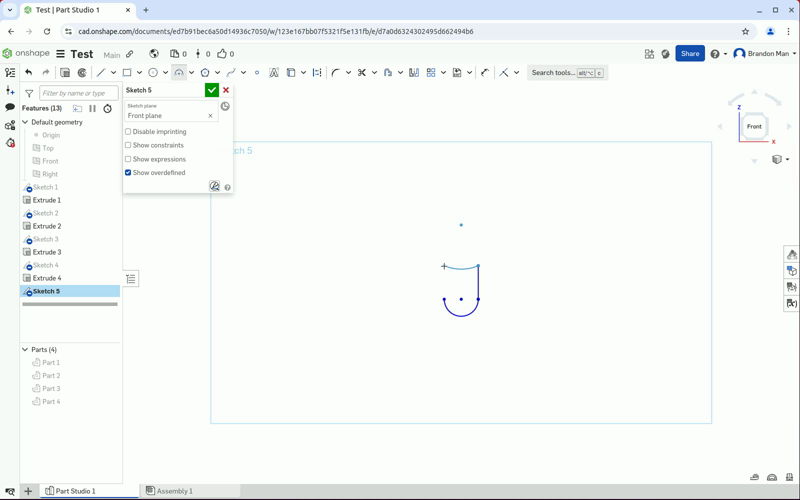
mouse_move(461, 248)
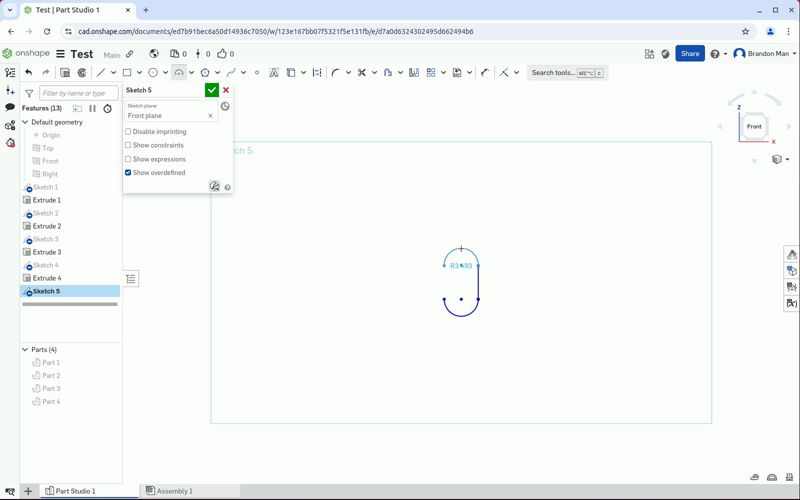
click(461, 248)
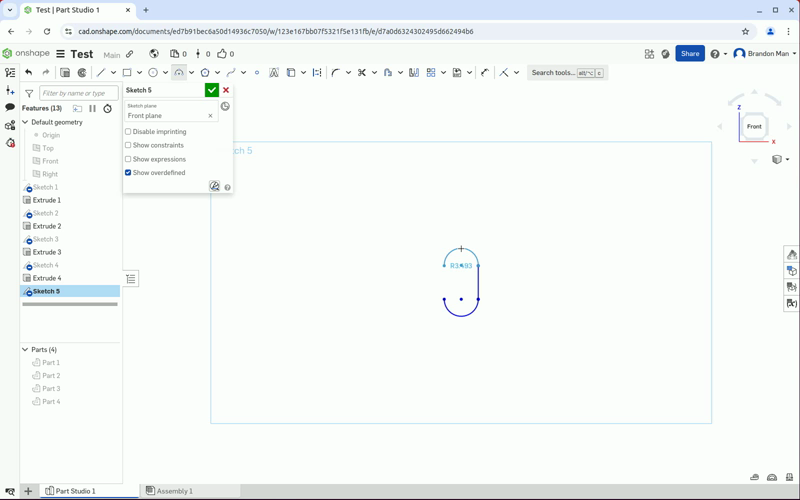
key_up(shift)
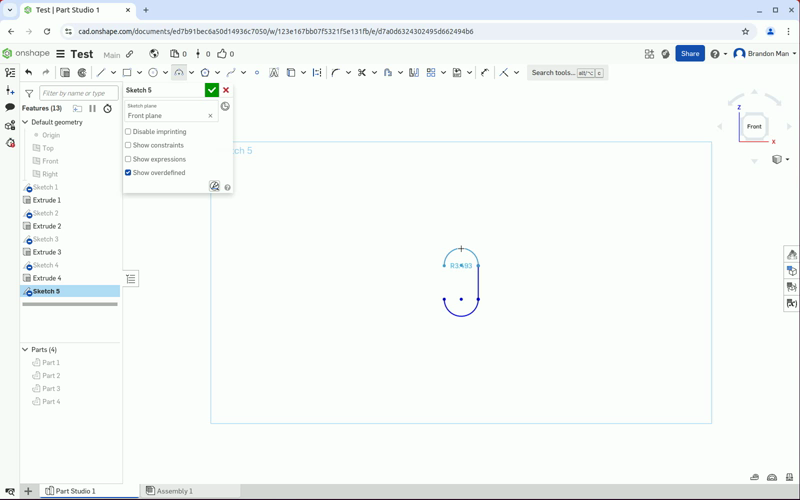
key(esc)
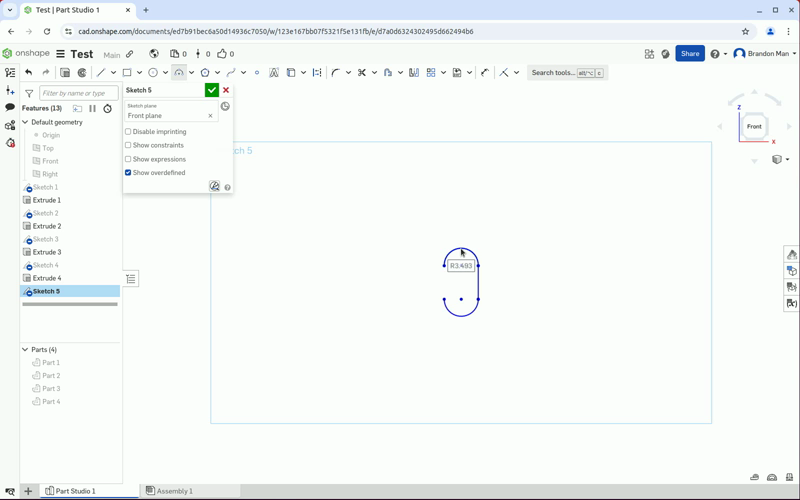
key(l)
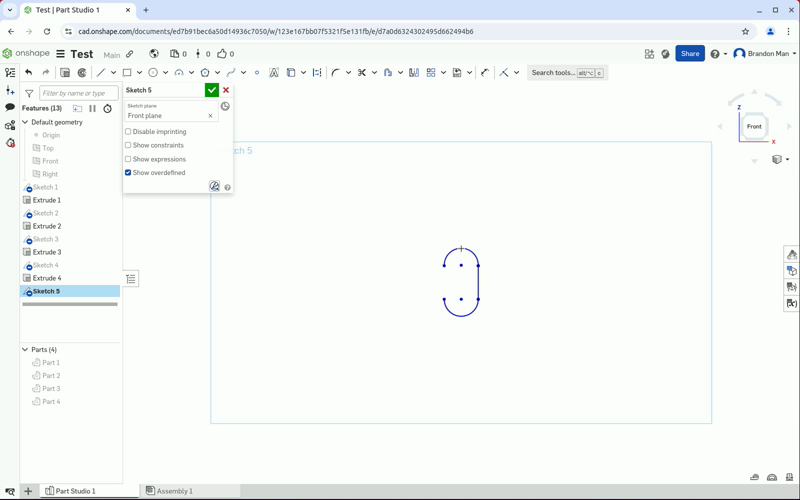
mouse_move(444, 265)
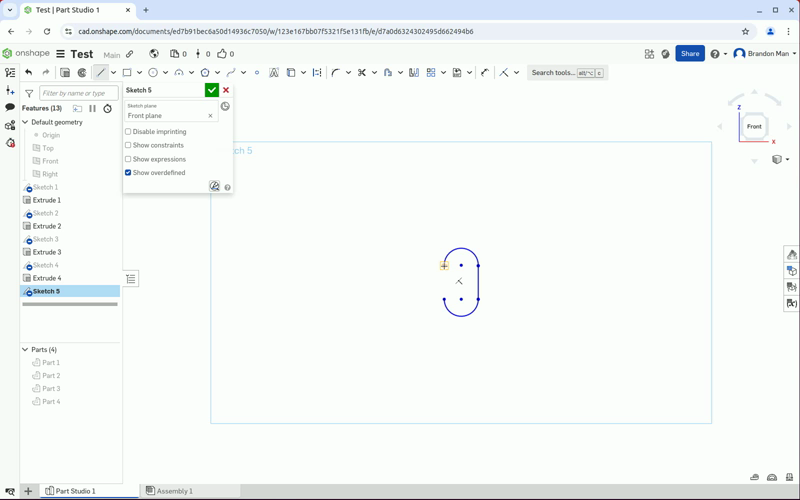
click(444, 265)
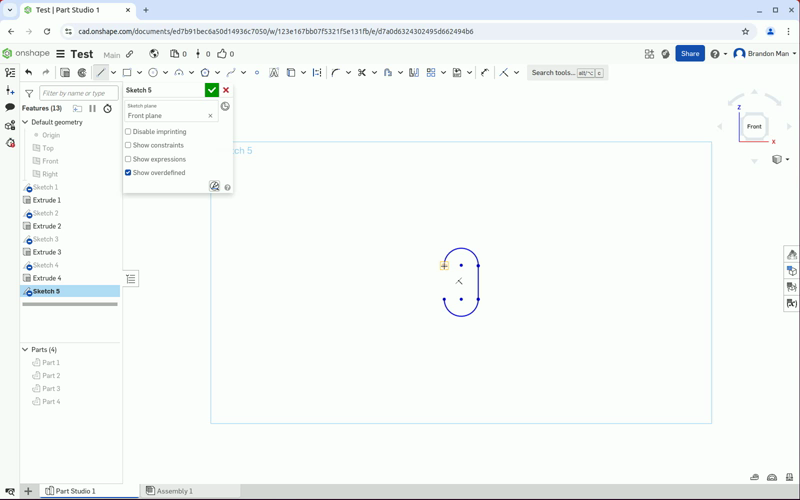
mouse_move(474, 265)
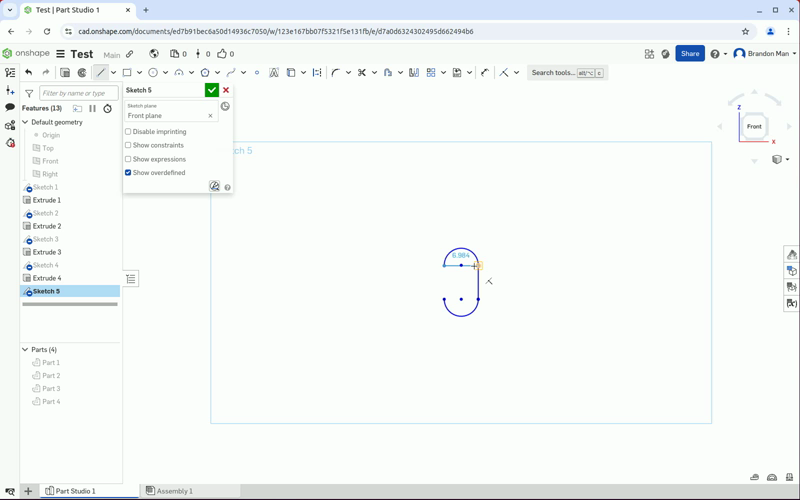
key_down(shift)
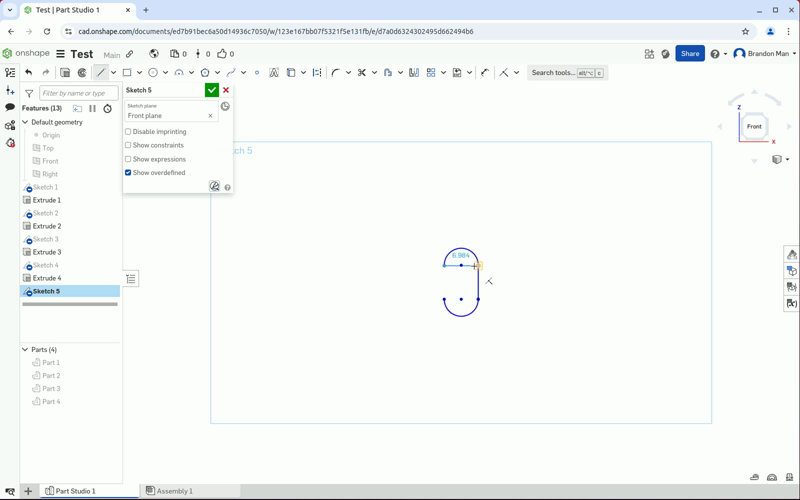
mouse_move(444, 299)
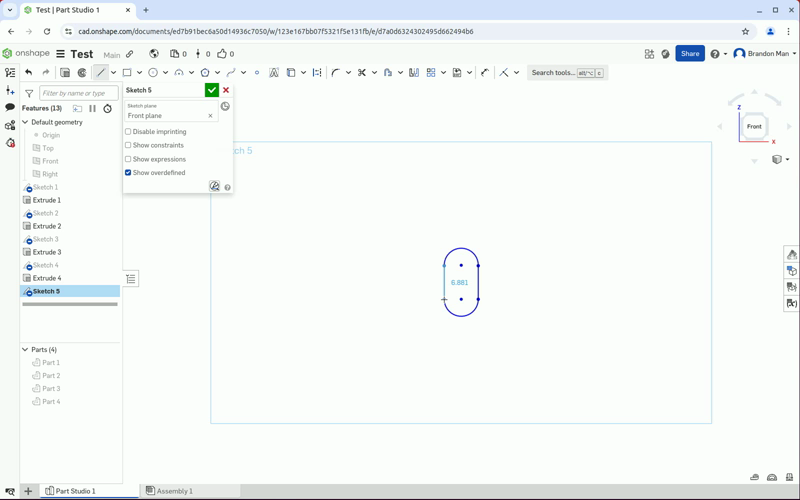
key_up(shift)
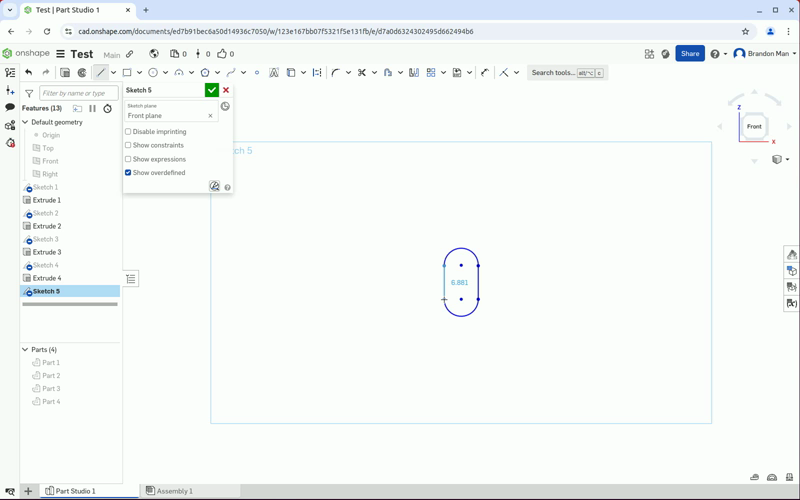
click(444, 299)
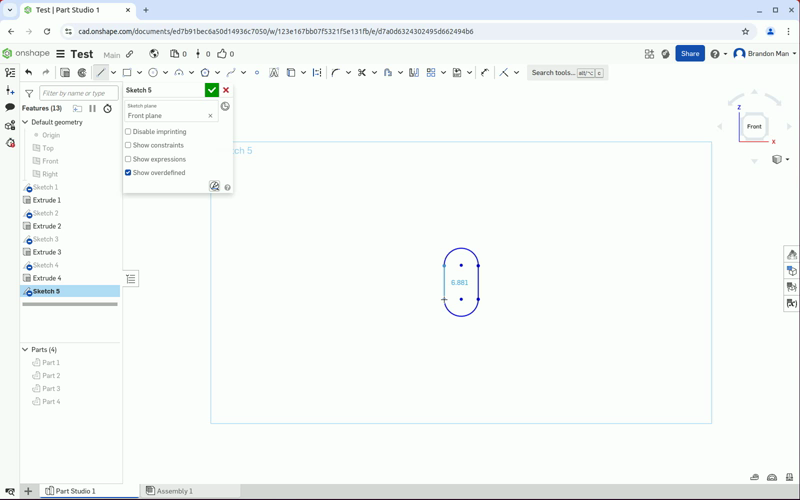
key(esc)
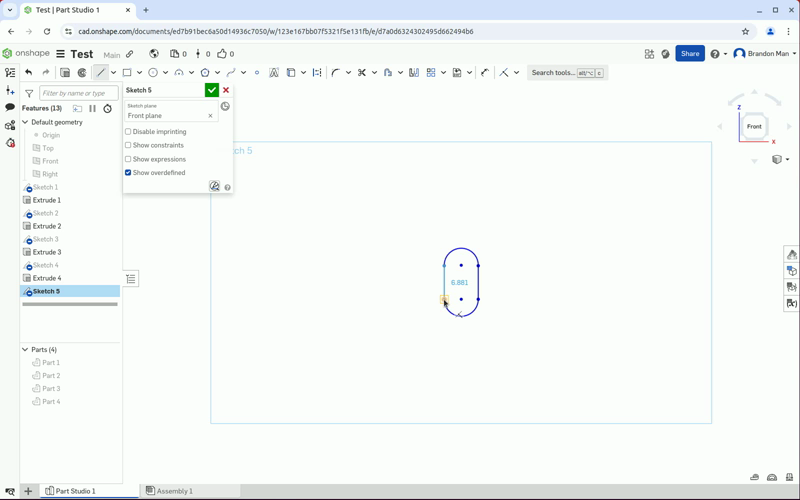
mouse_move(462, 265)
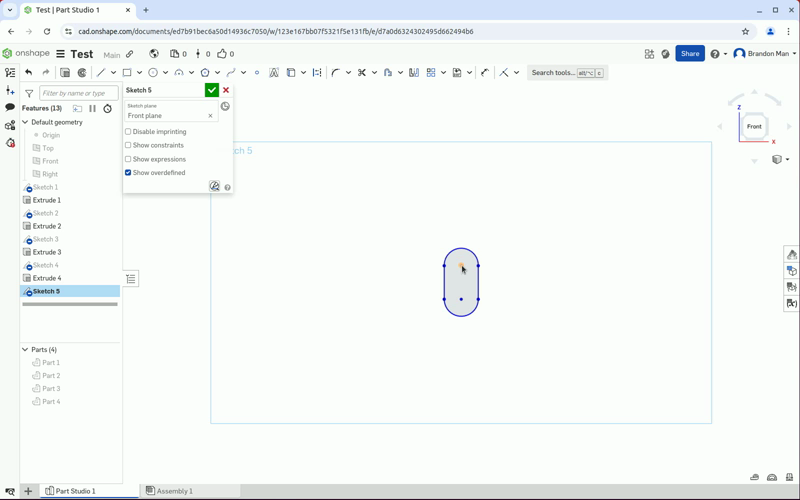
click(462, 265)
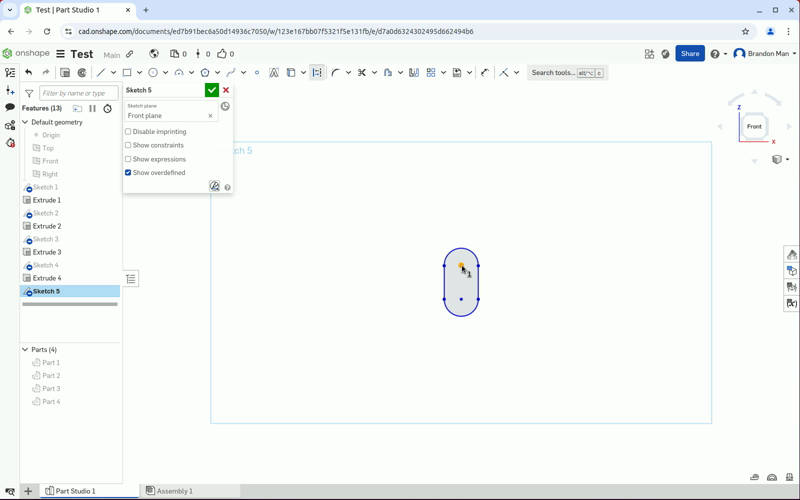
mouse_move(73, 352)
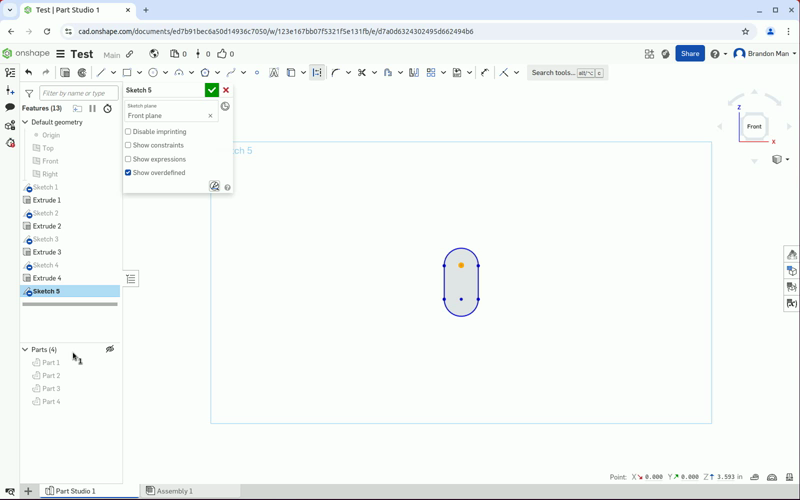
key(shift+y)
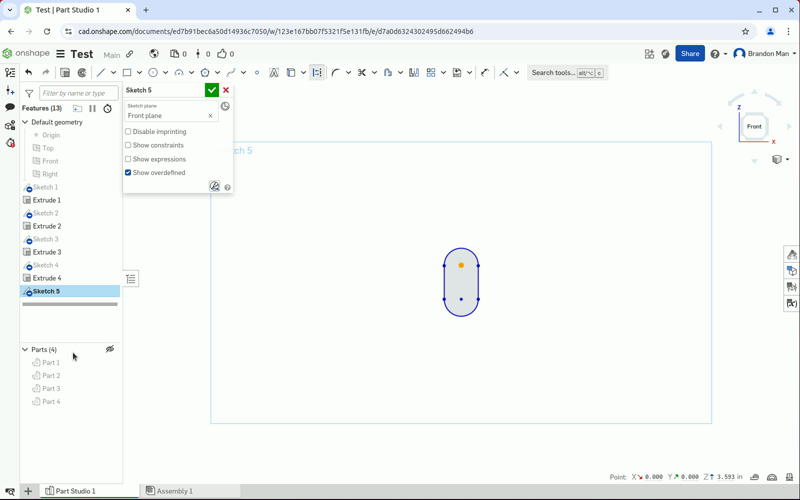
key(shift+e)
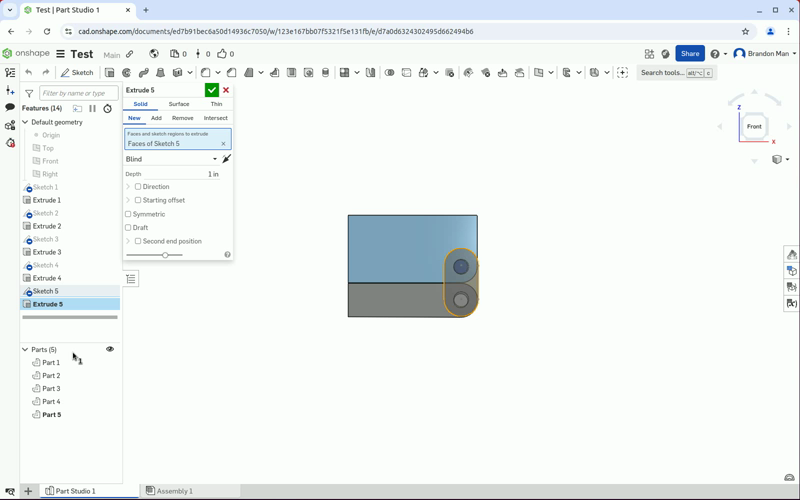
mouse_move(143, 106)
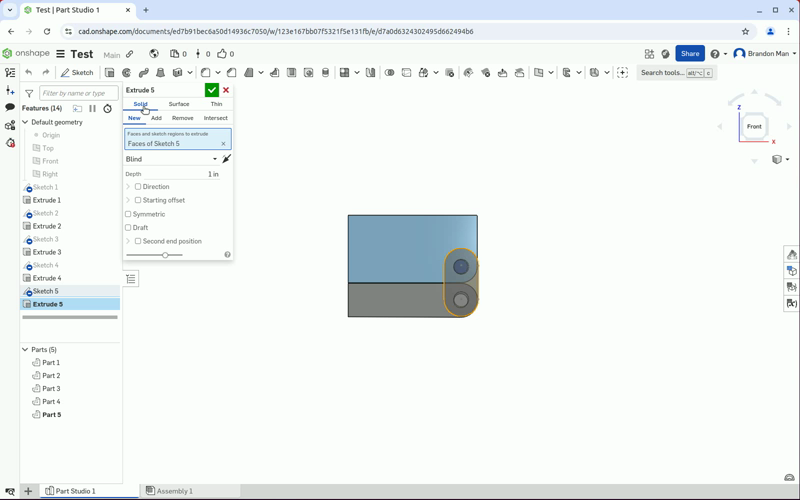
click(143, 106)
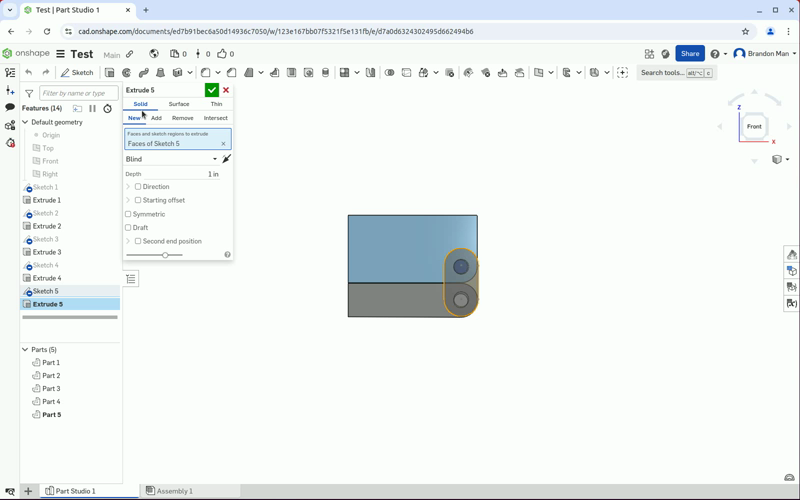
mouse_move(137, 120)
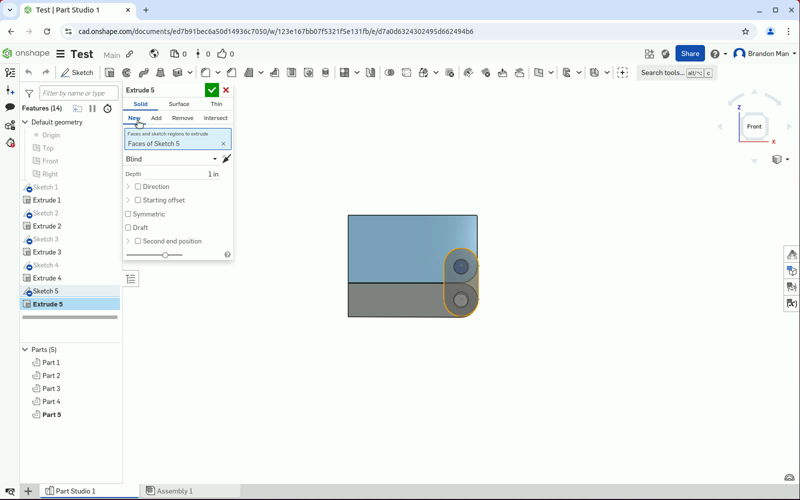
click(137, 120)
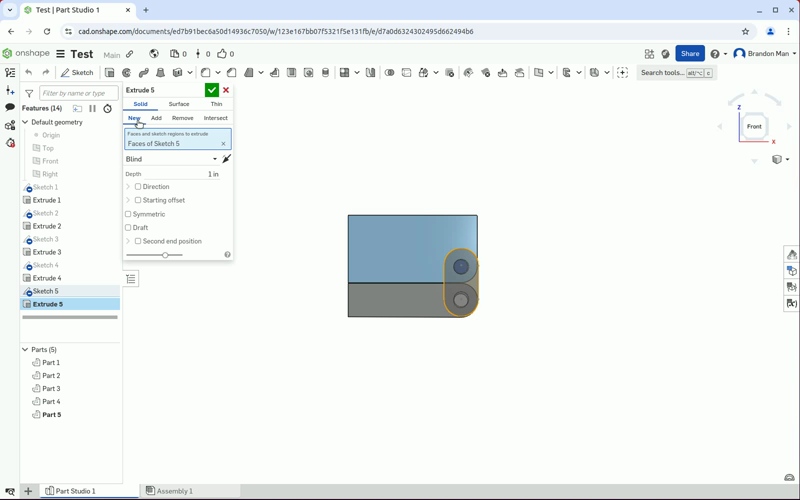
key(tab, 4)
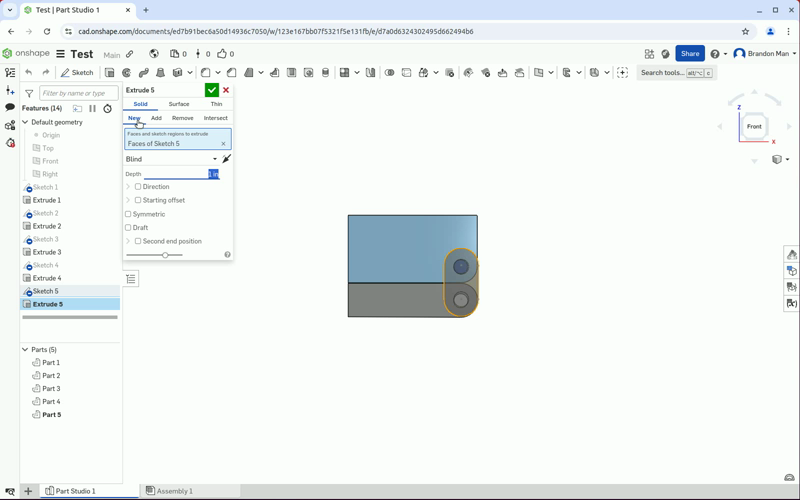
text(-2.407)
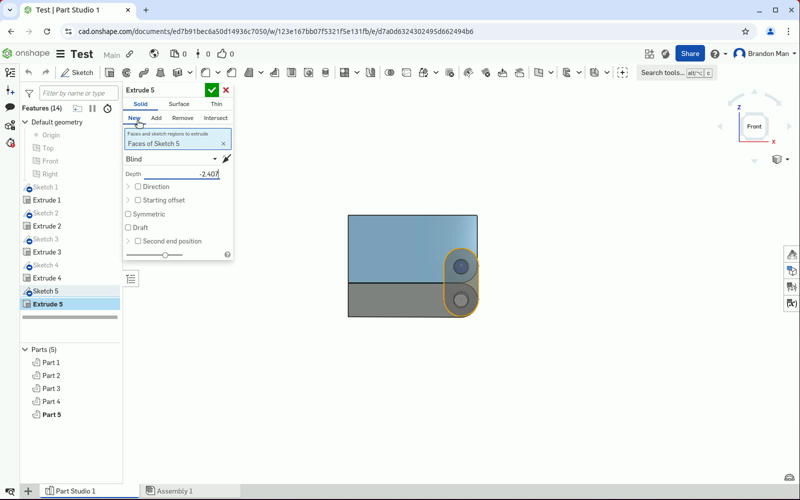
key(enter)
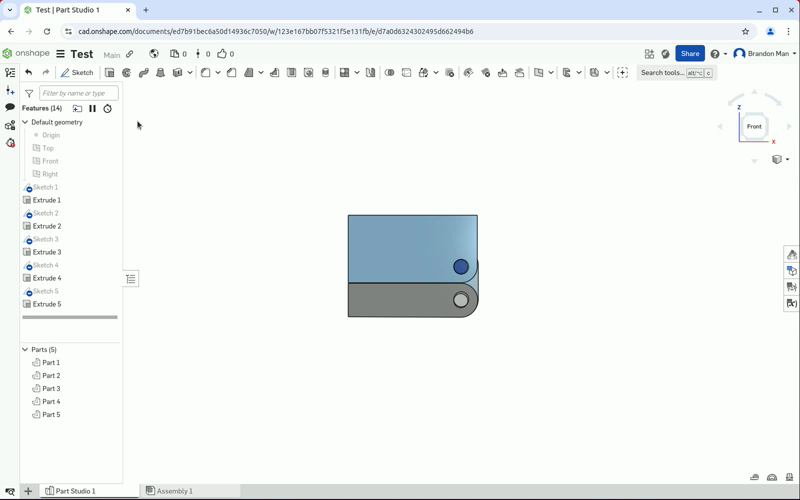
key(shift+h)
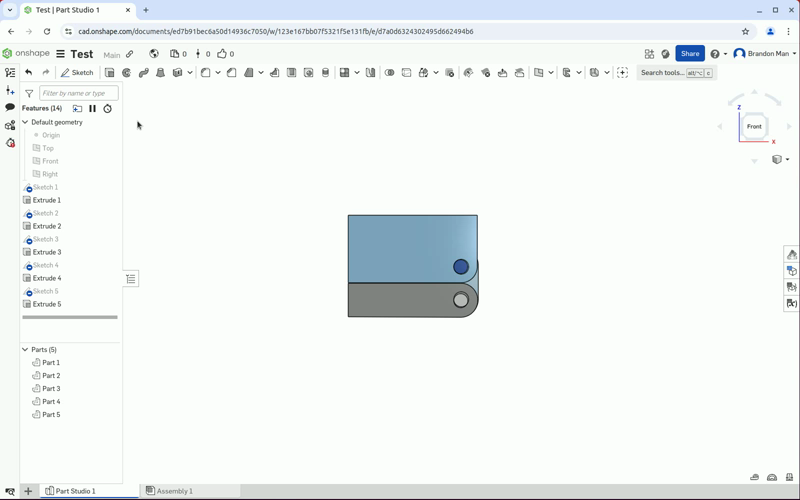
key(shift+h)
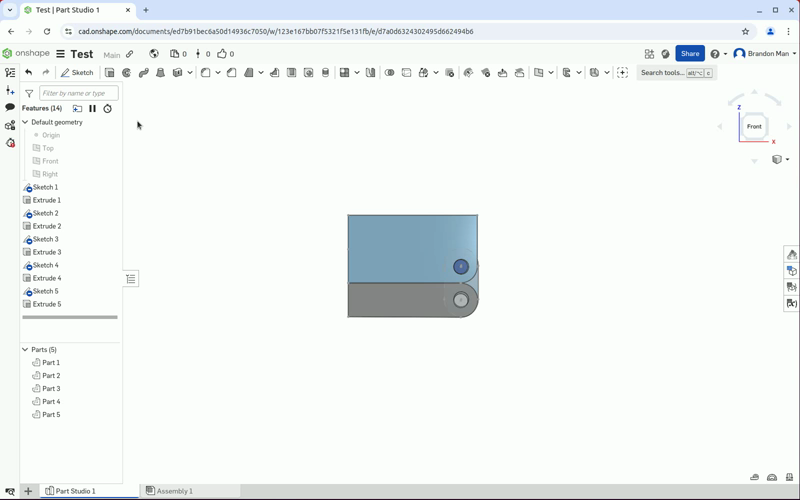
key(shift+7)
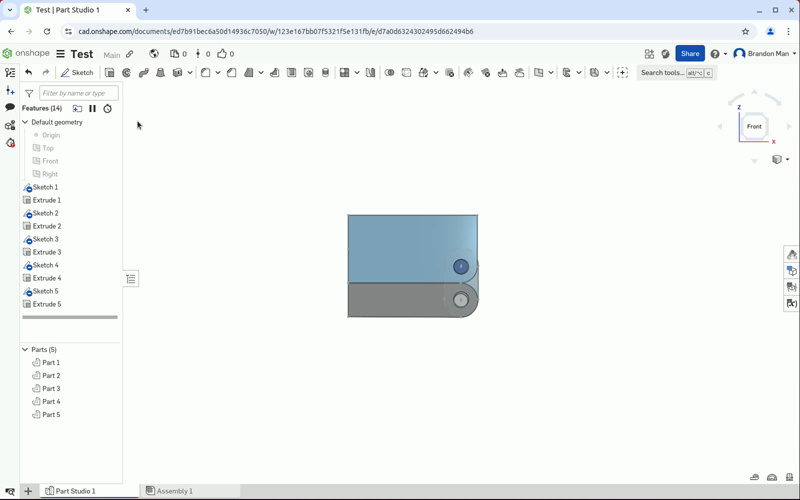
key(left, 2)
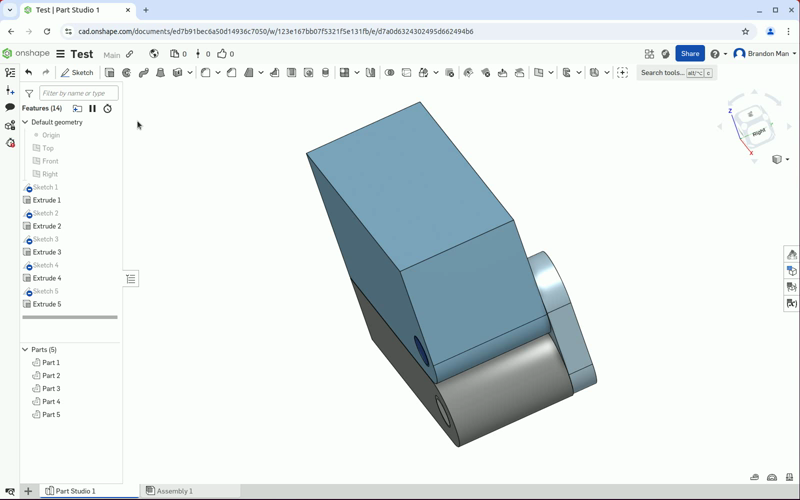
key(down, 2)
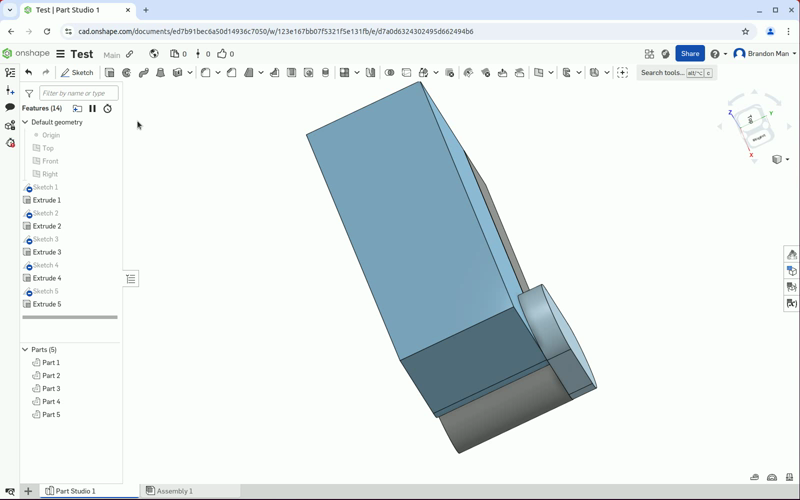
key(up, 2)
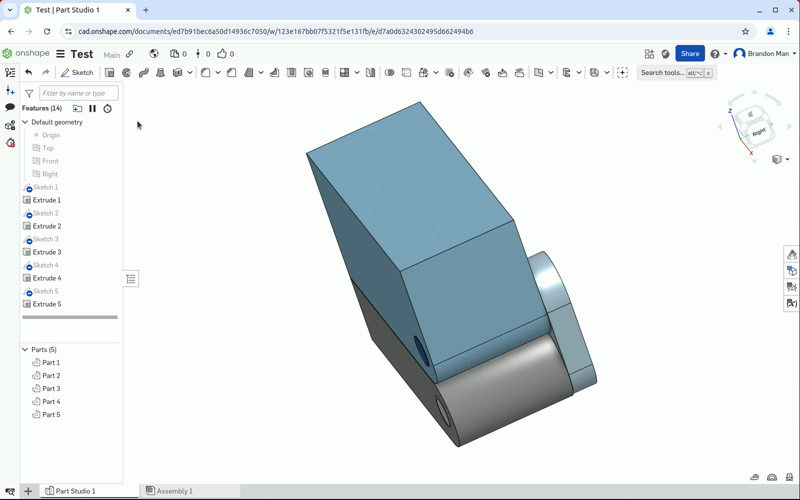
key(right, 2)
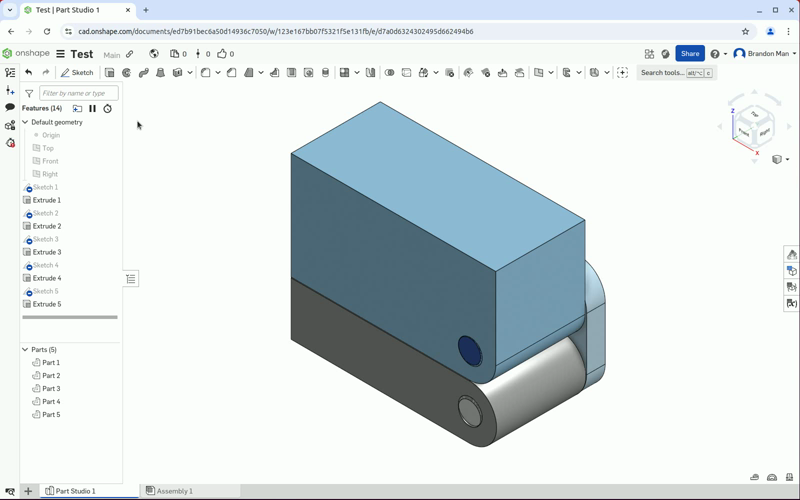
mouse_move(73, 189)
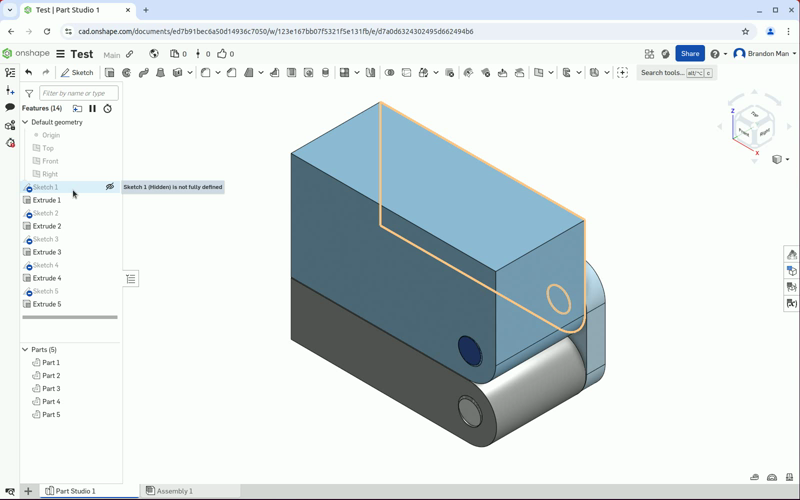
click(73, 189)